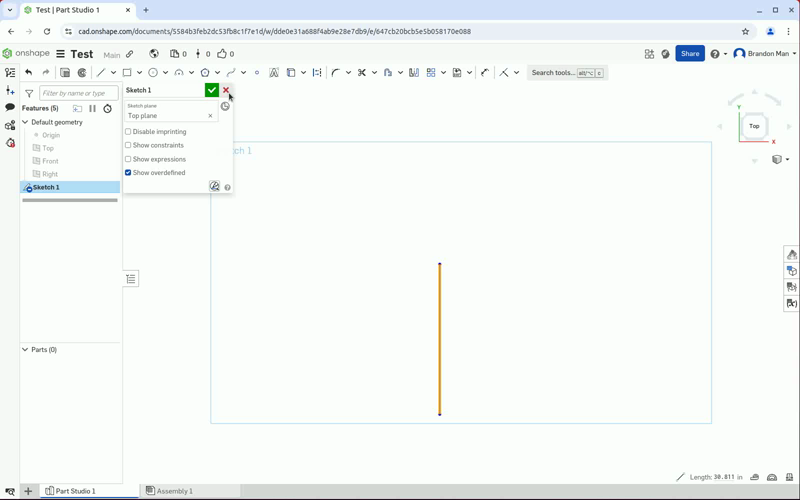
key(shift+h)
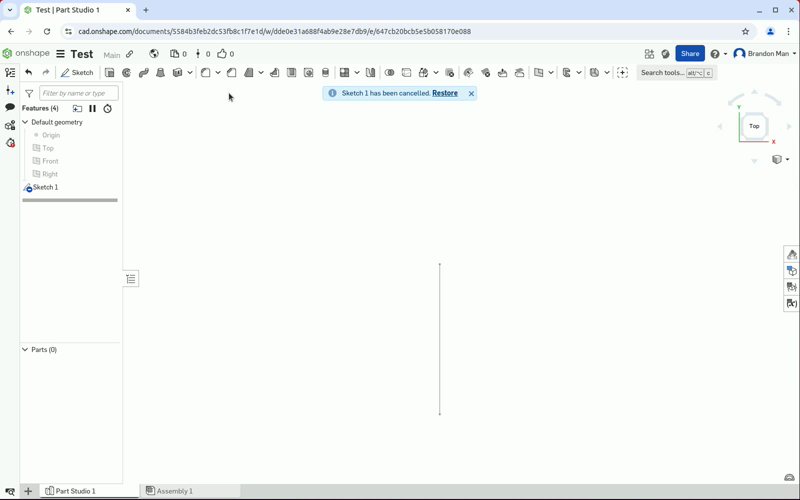
mouse_move(73, 352)
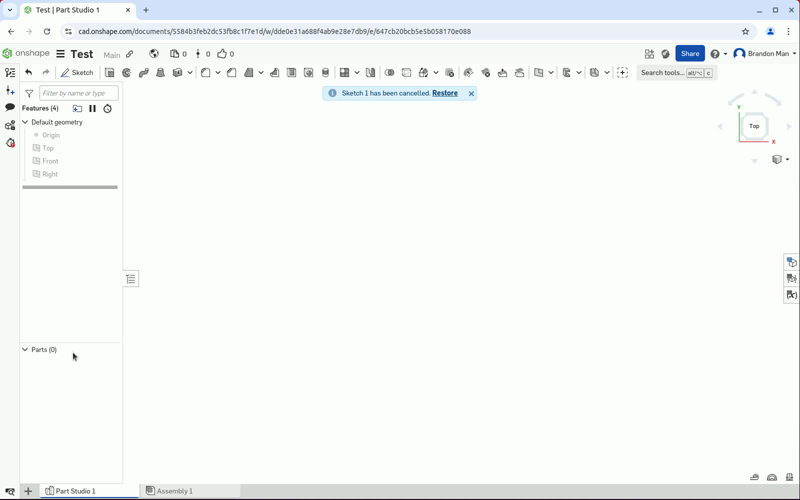
key(y)
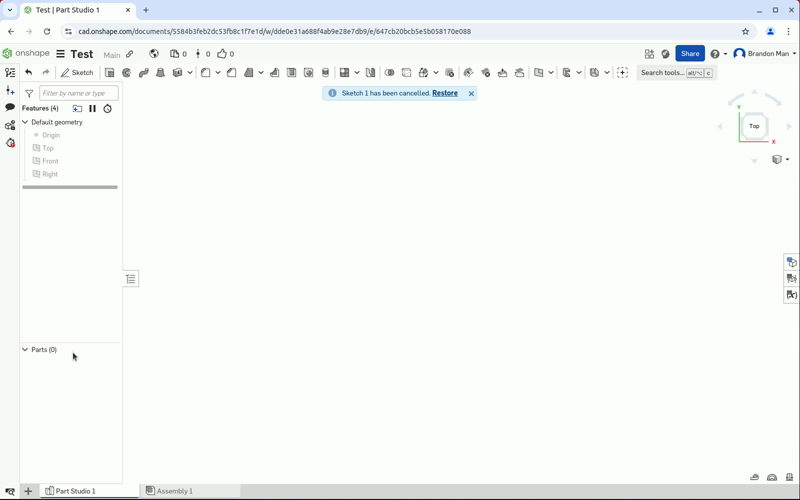
key(shift+p)
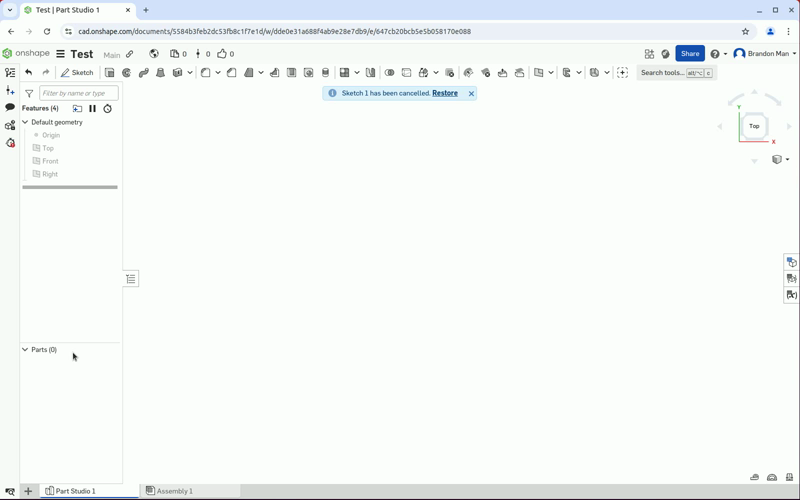
key(space)
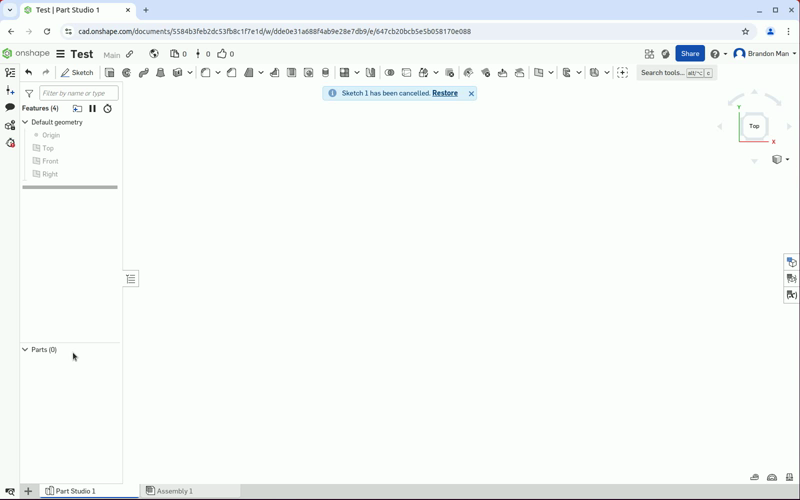
key_down(shift)
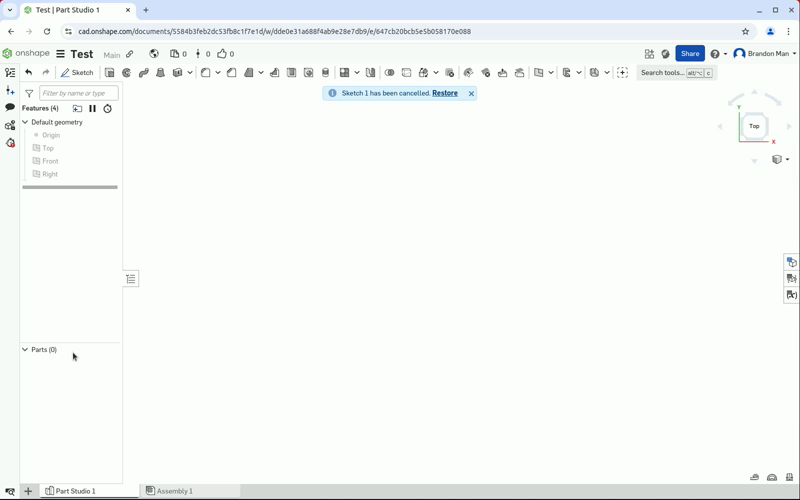
key(up)
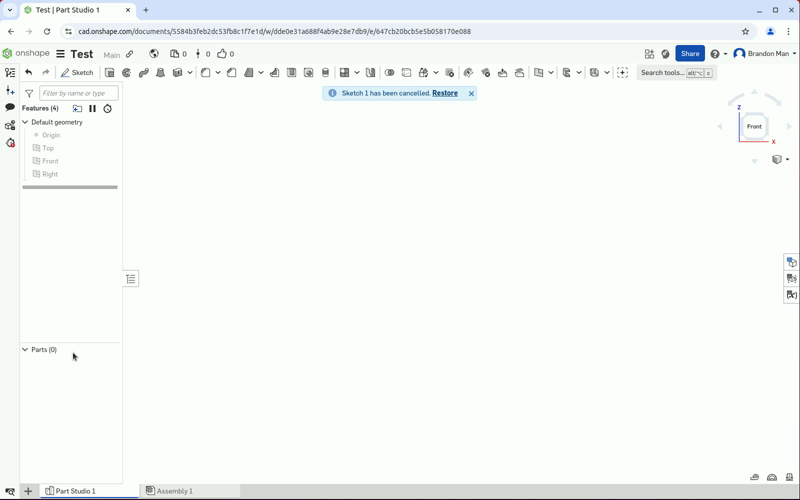
key_up(shift)
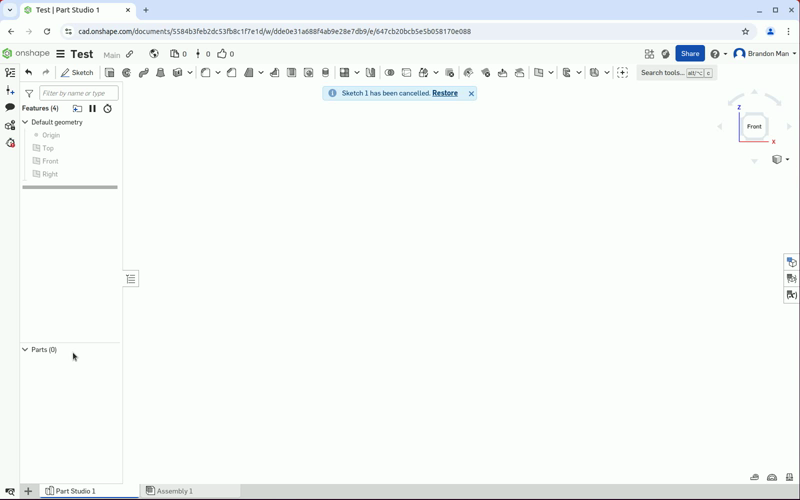
key(space)
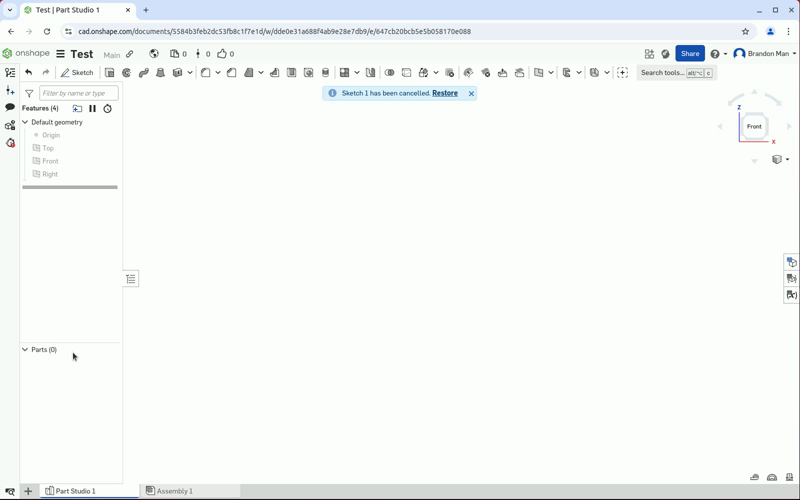
key_down(shift)
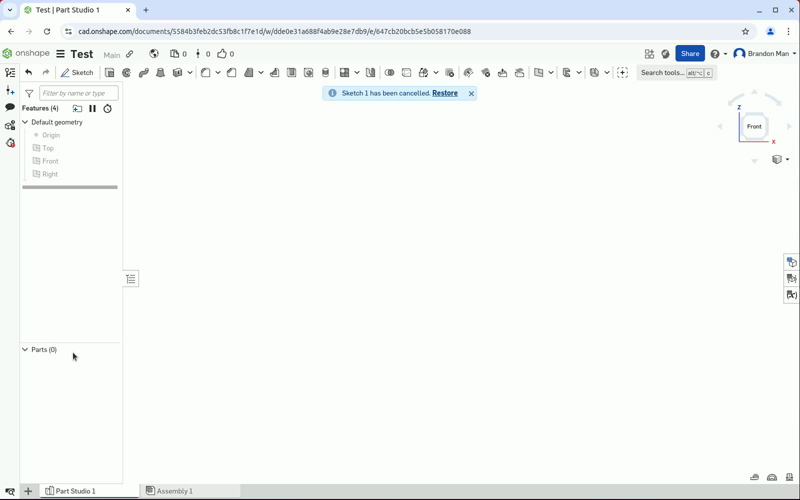
key(left)
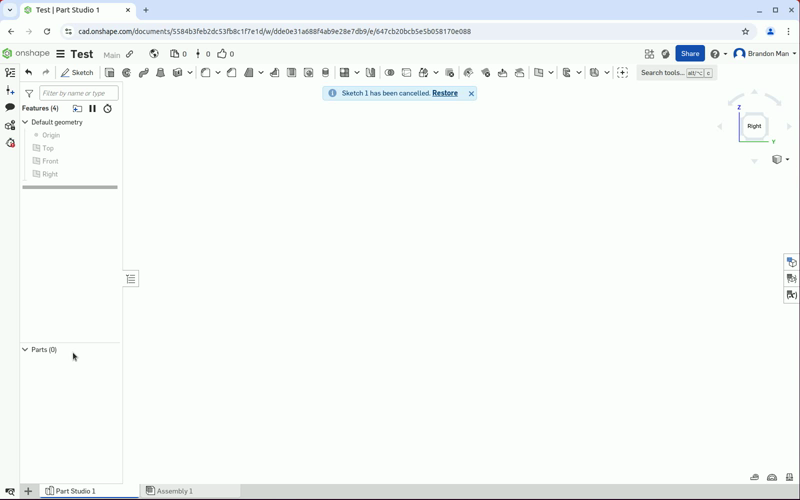
key_up(shift)
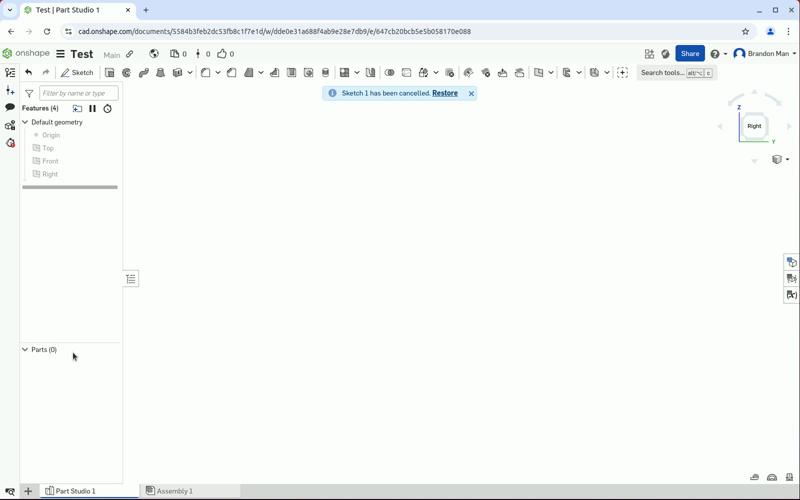
mouse_move(73, 352)
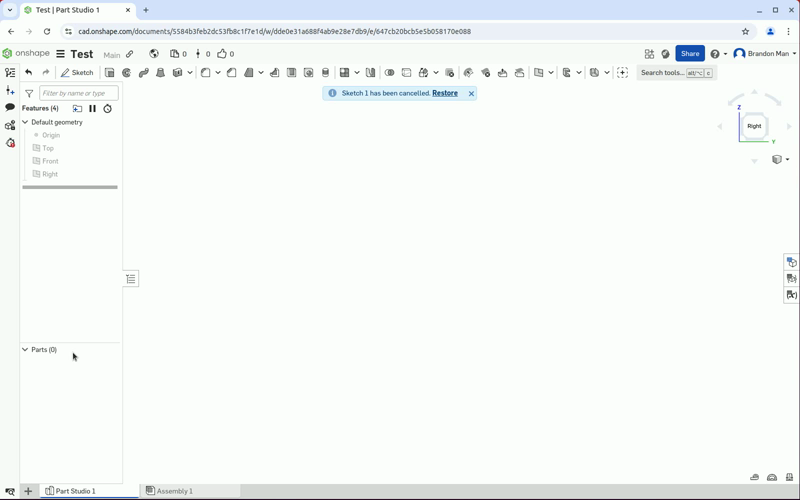
key(shift+y)
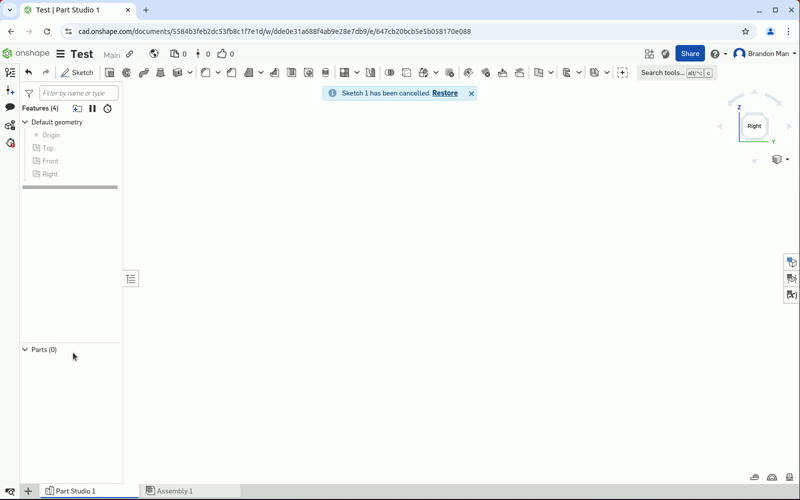
key(shift+s)
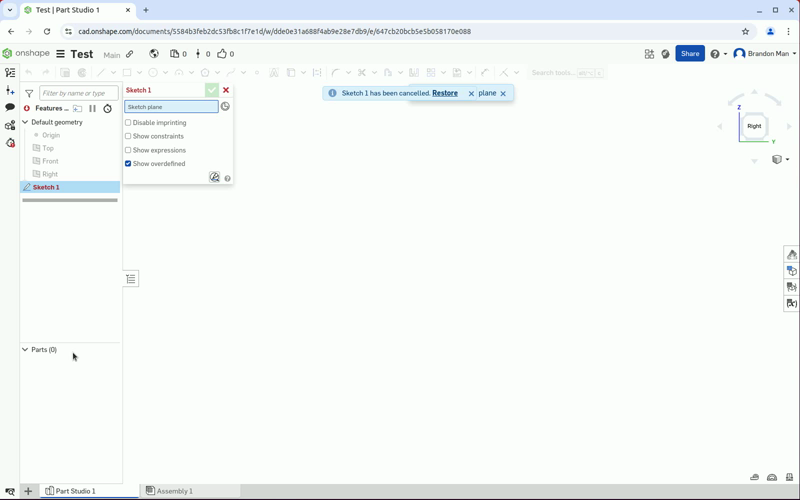
mouse_move(73, 176)
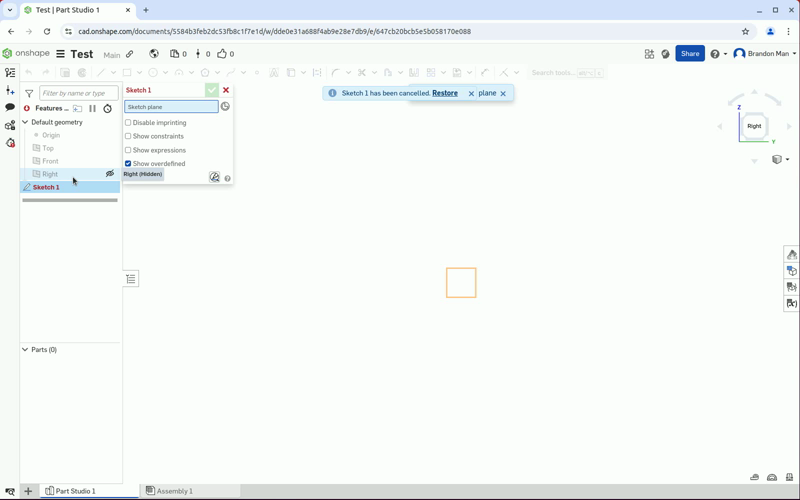
click(73, 176)
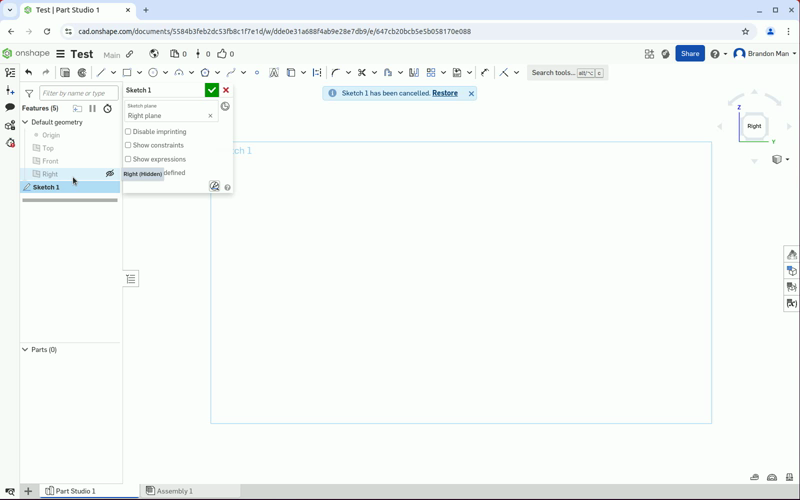
mouse_move(73, 352)
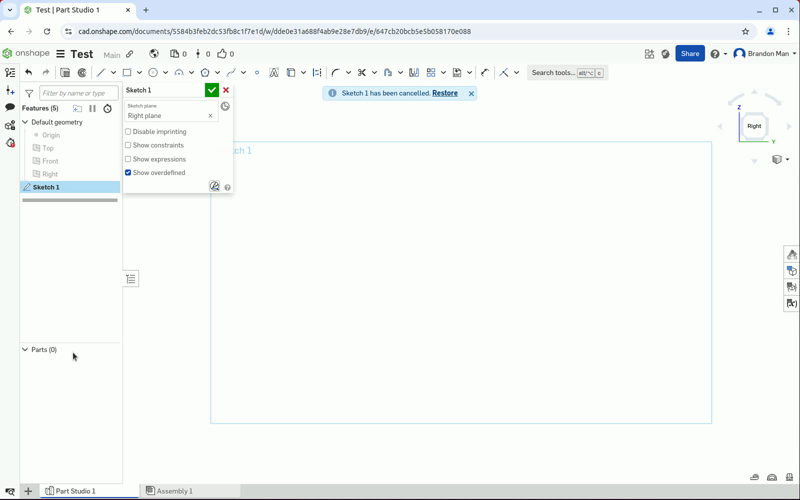
key(y)
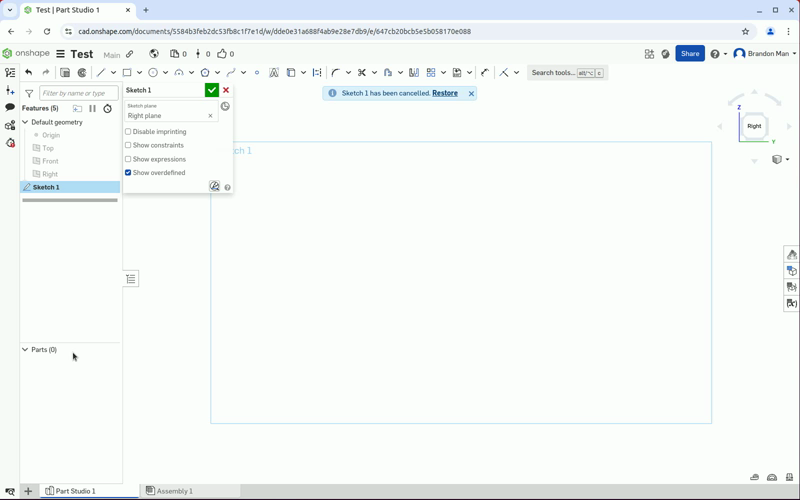
key(l)
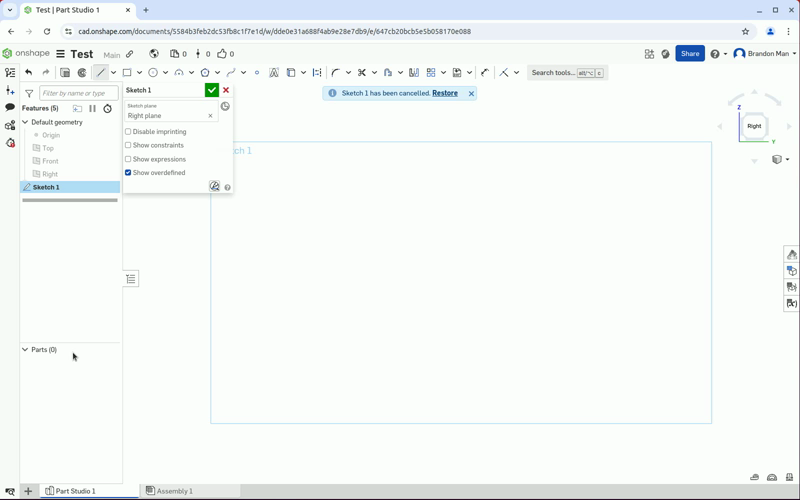
key_down(shift)
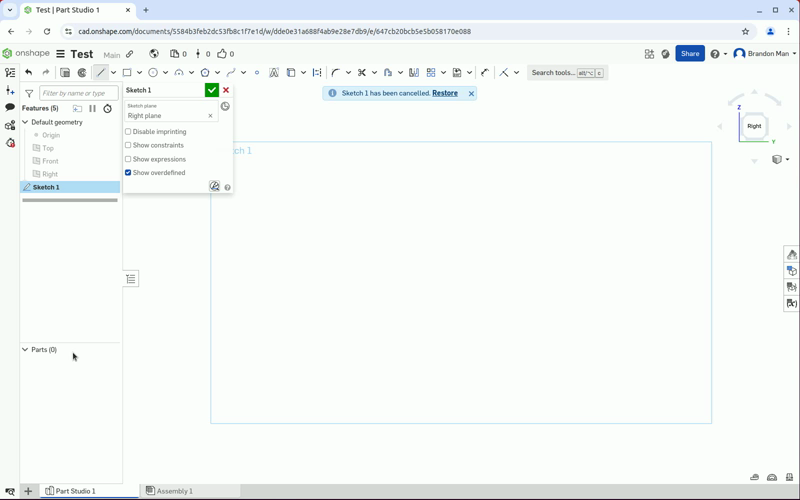
mouse_move(438, 339)
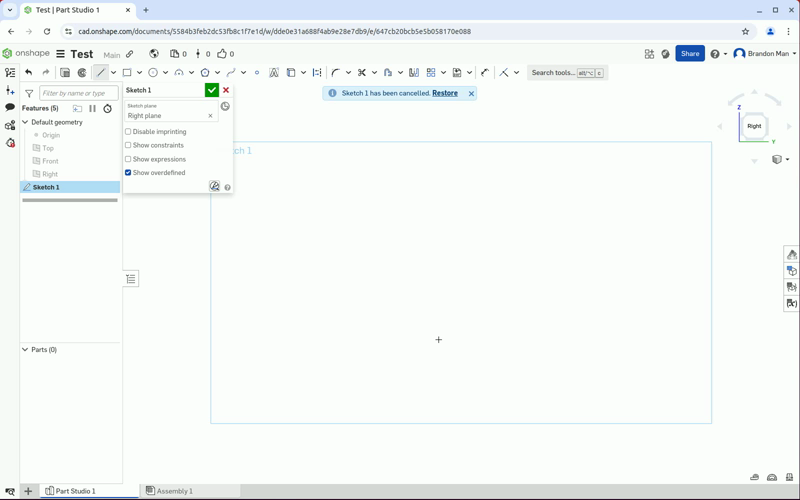
click(438, 339)
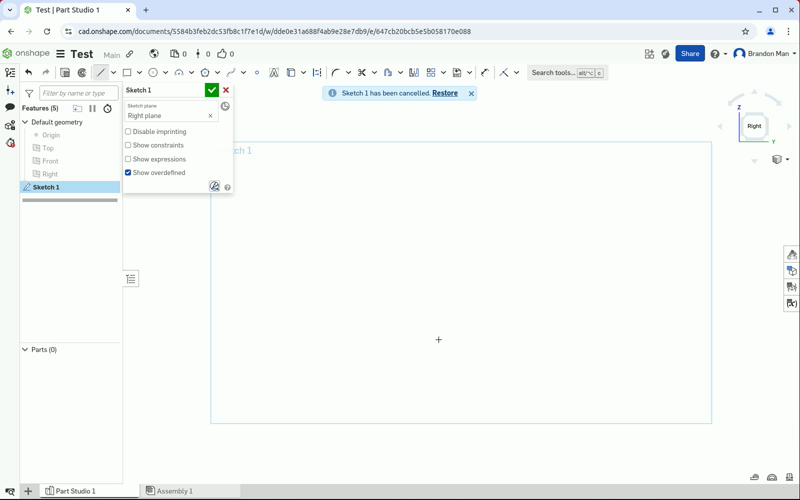
key_up(shift)
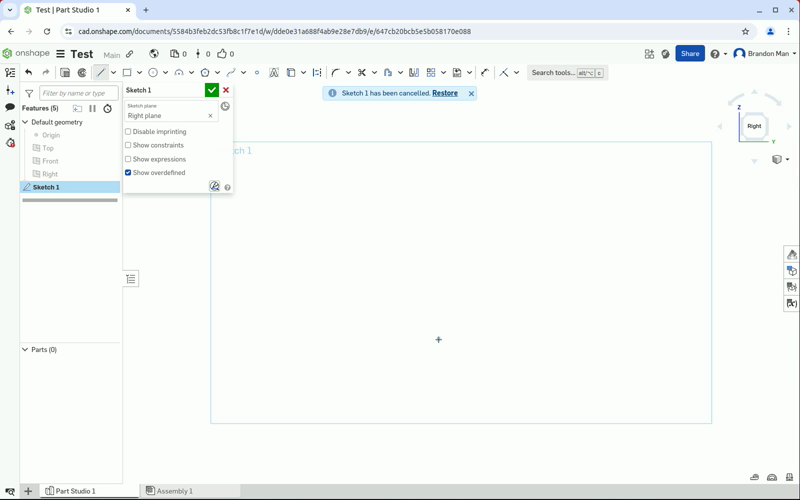
key_down(shift)
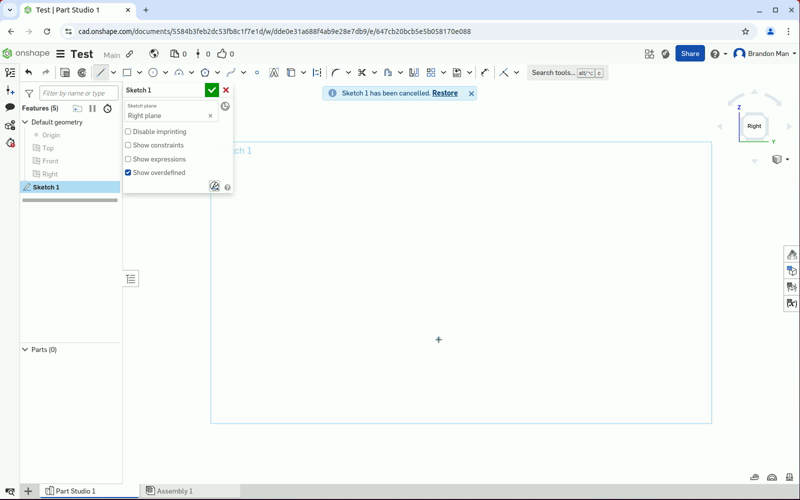
mouse_move(468, 339)
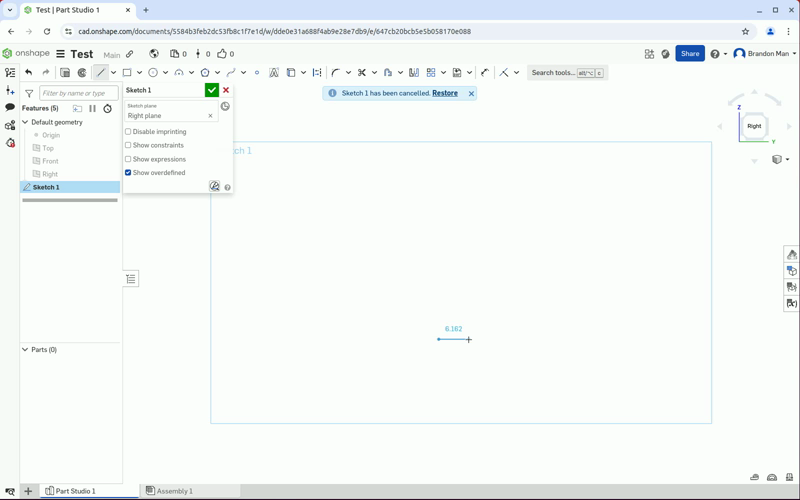
mouse_move(483, 339)
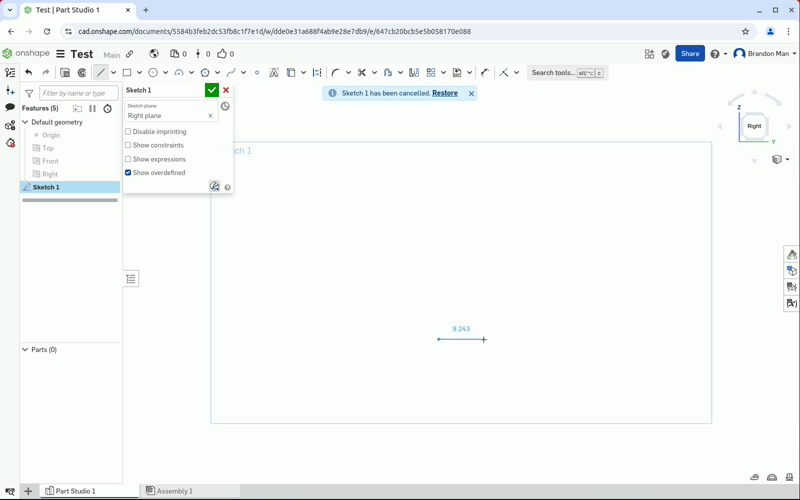
click(483, 339)
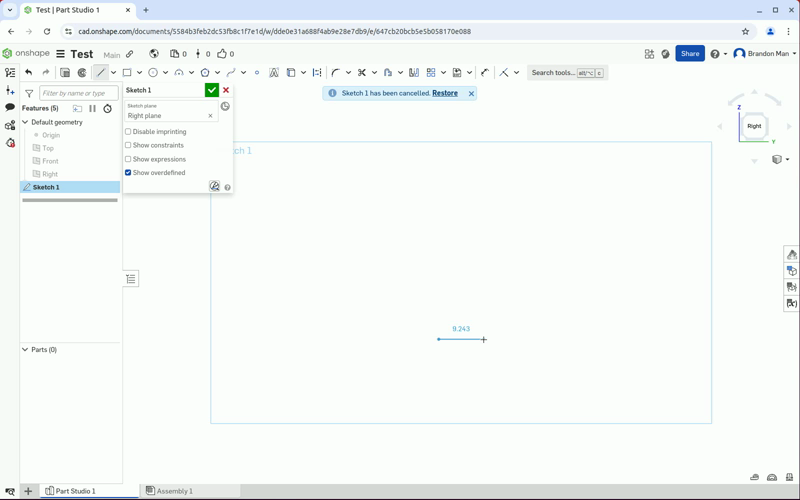
key_up(shift)
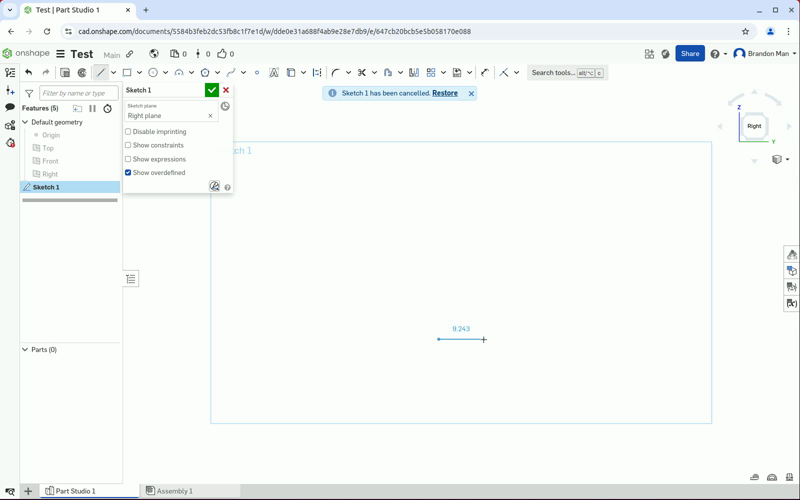
key_down(shift)
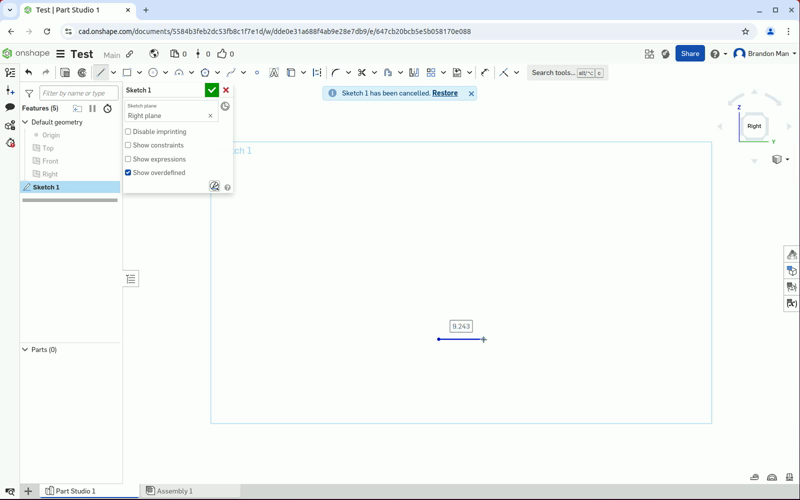
mouse_move(483, 256)
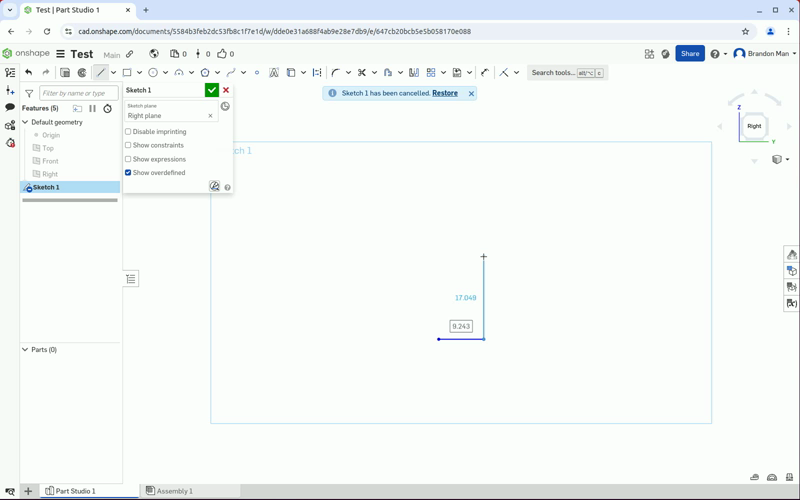
click(483, 256)
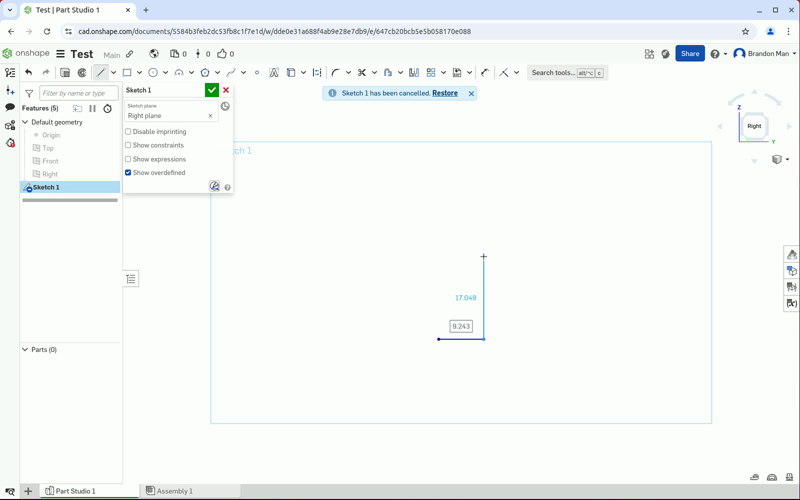
key_up(shift)
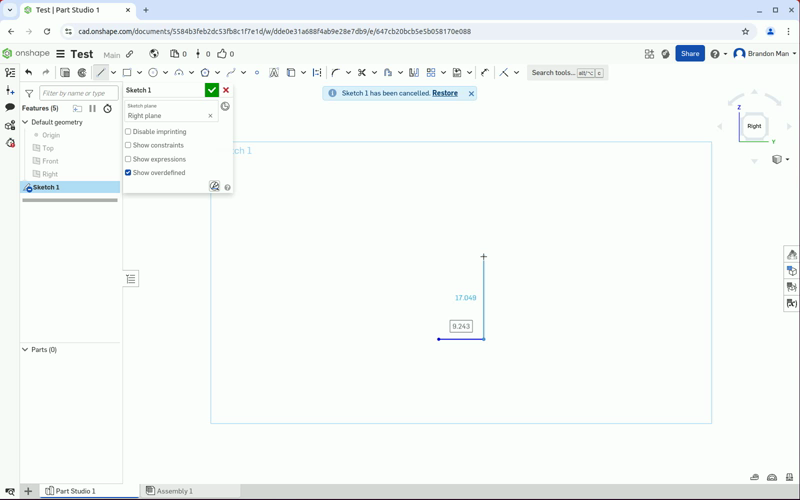
key_down(shift)
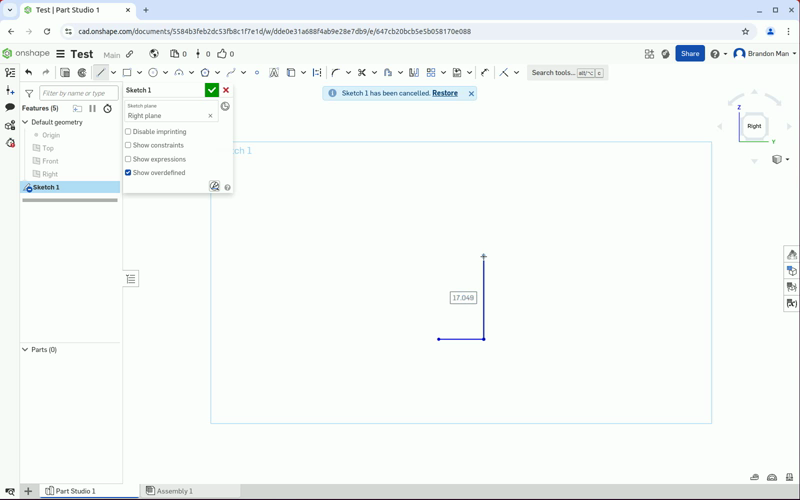
mouse_move(513, 256)
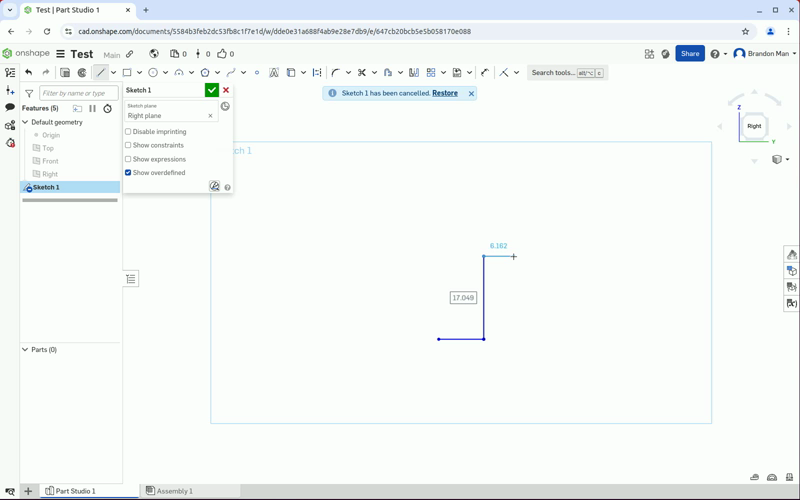
mouse_move(467, 256)
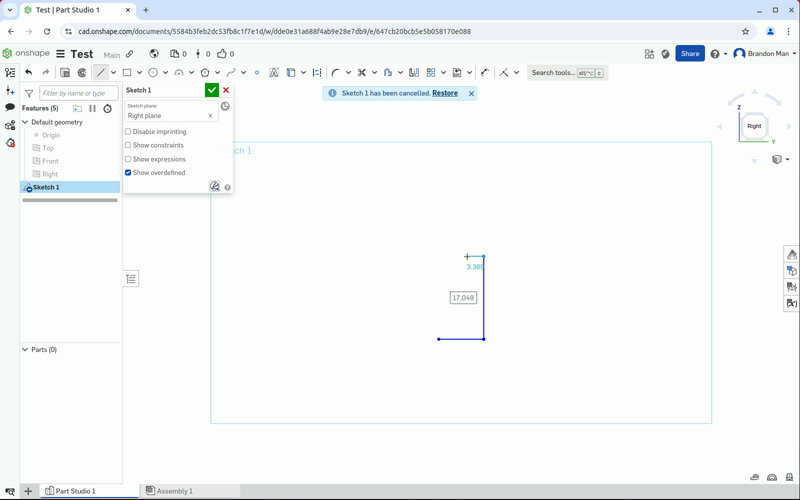
click(467, 256)
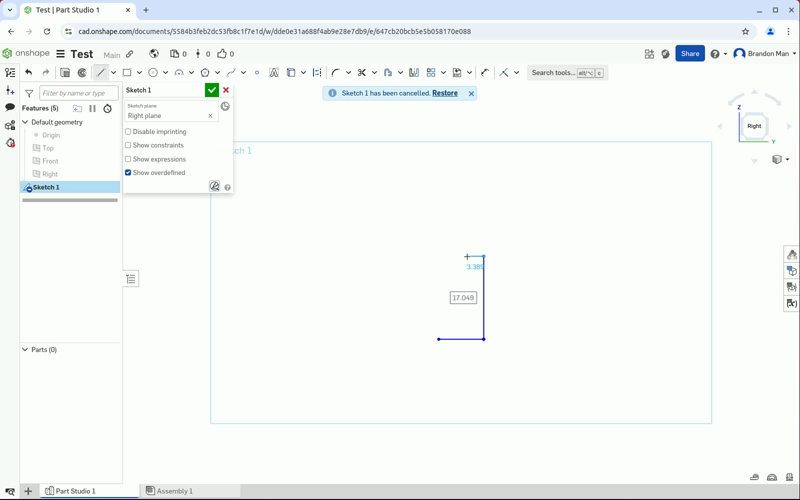
key_up(shift)
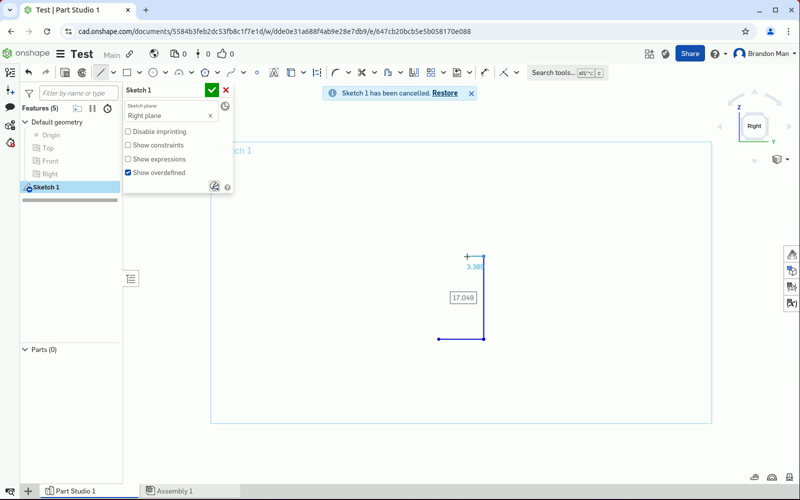
key(esc)
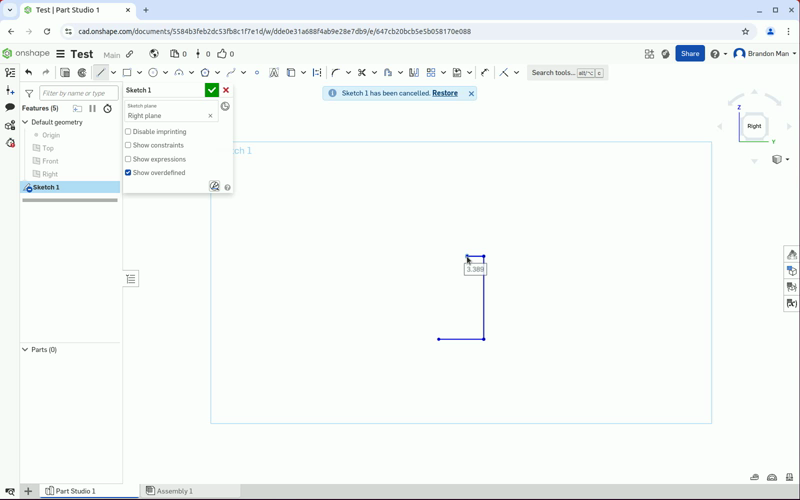
key(a)
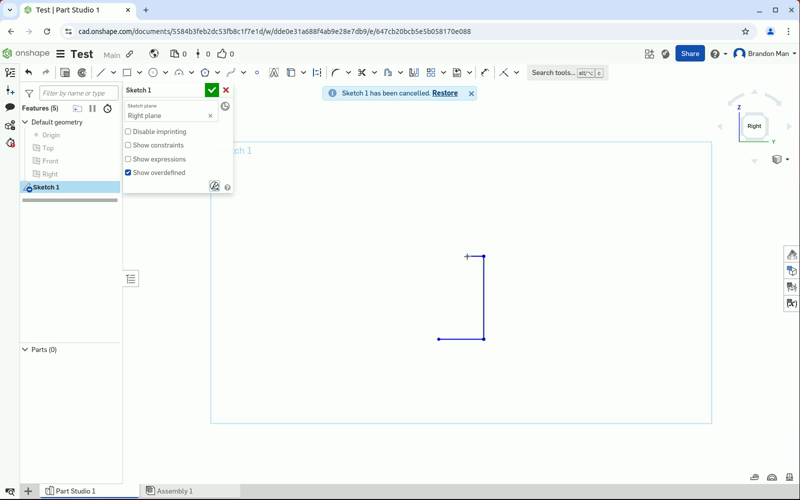
mouse_move(467, 256)
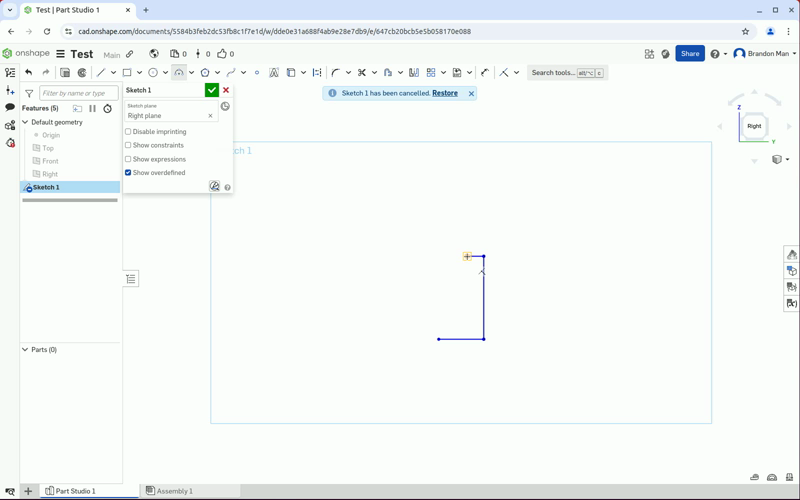
click(467, 256)
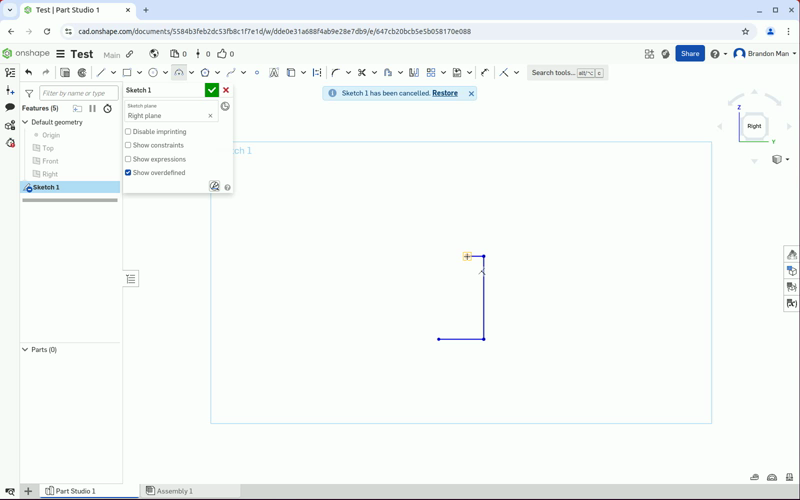
key_down(shift)
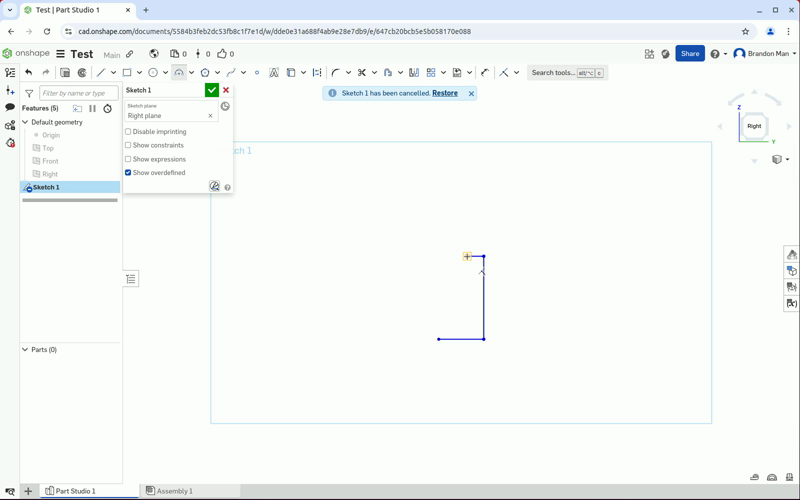
mouse_move(438, 226)
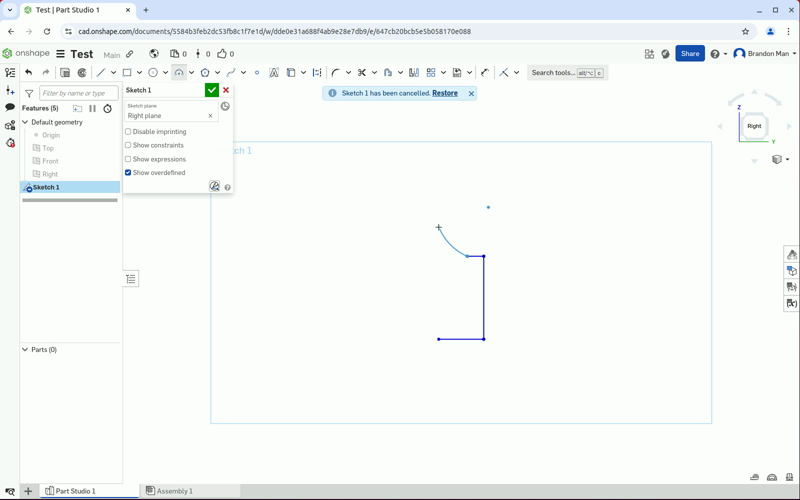
click(438, 226)
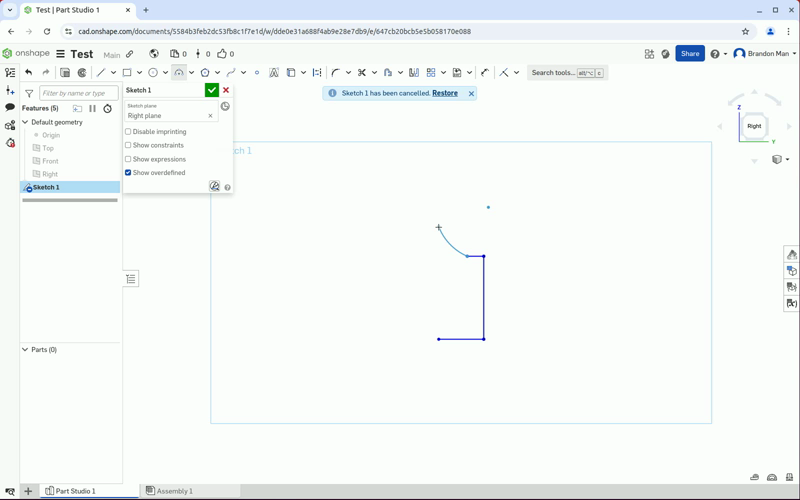
mouse_move(458, 235)
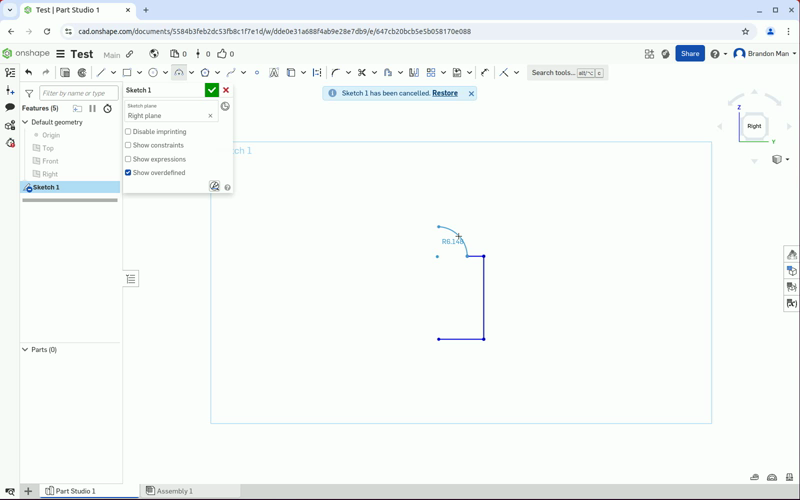
click(458, 235)
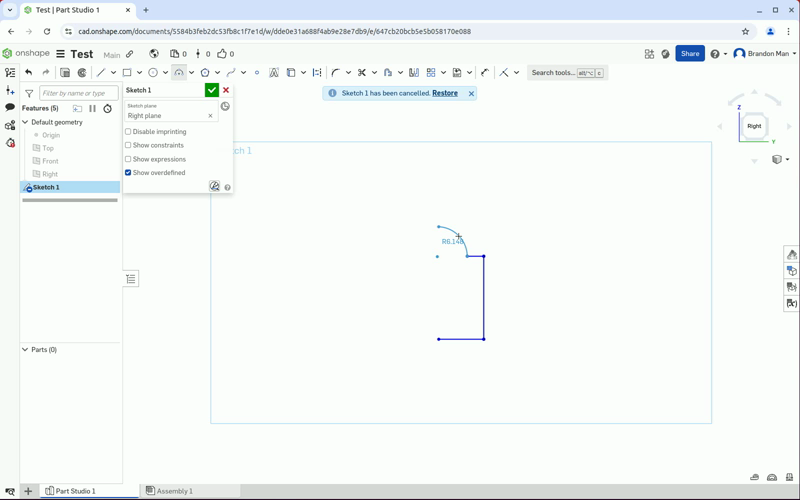
key_up(shift)
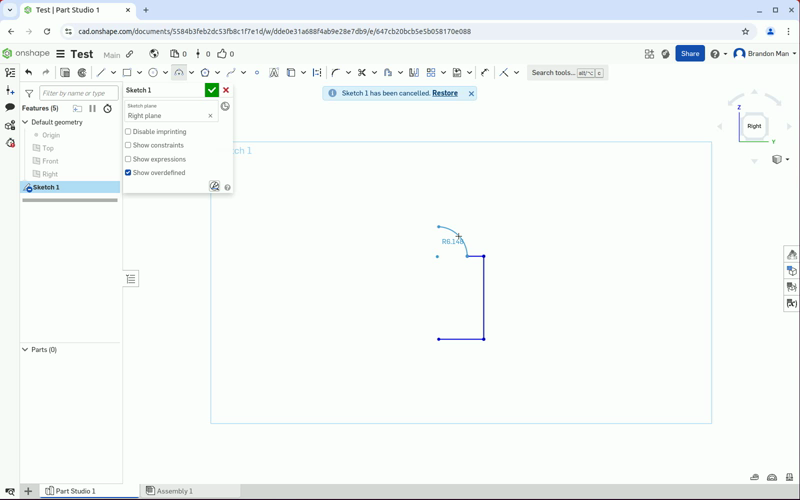
key(esc)
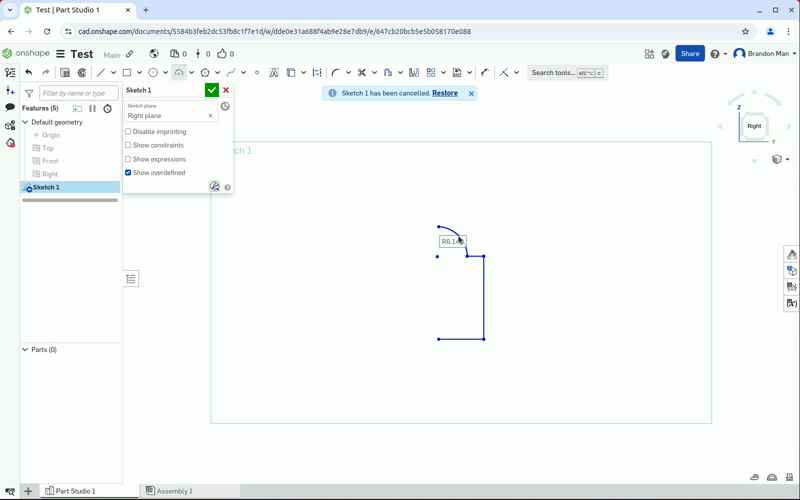
key(l)
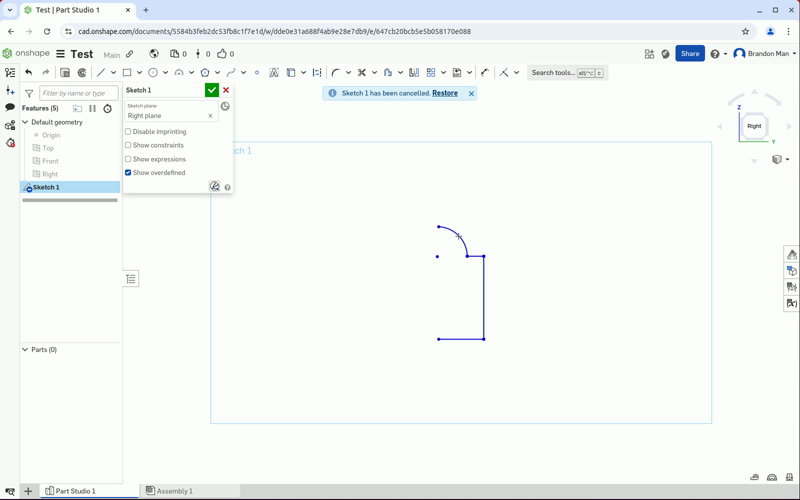
mouse_move(438, 226)
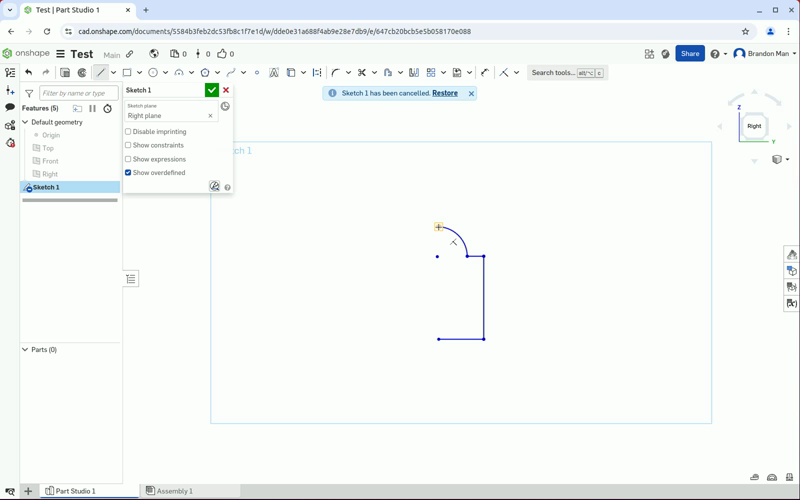
click(438, 226)
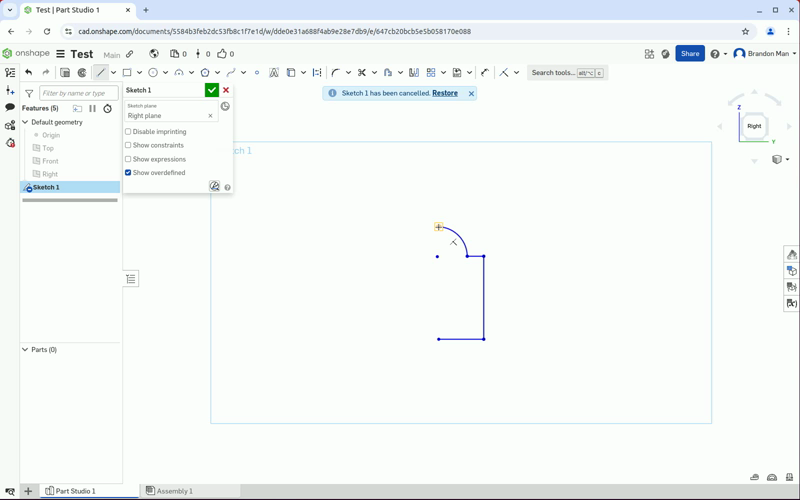
key_down(shift)
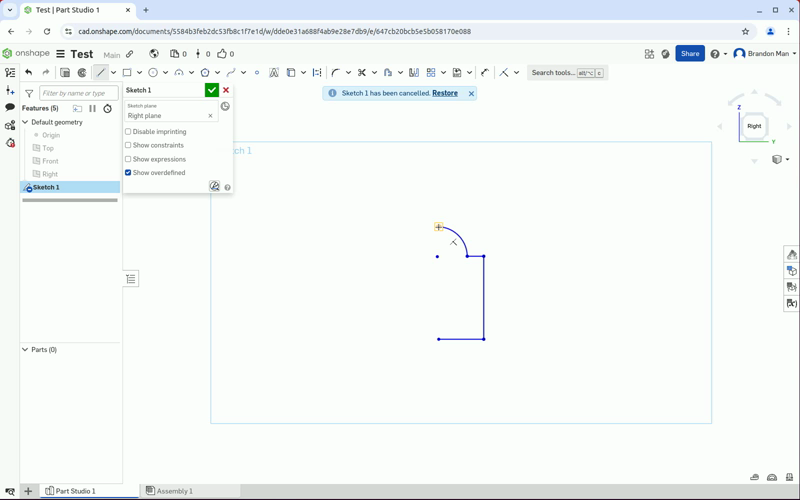
mouse_move(468, 226)
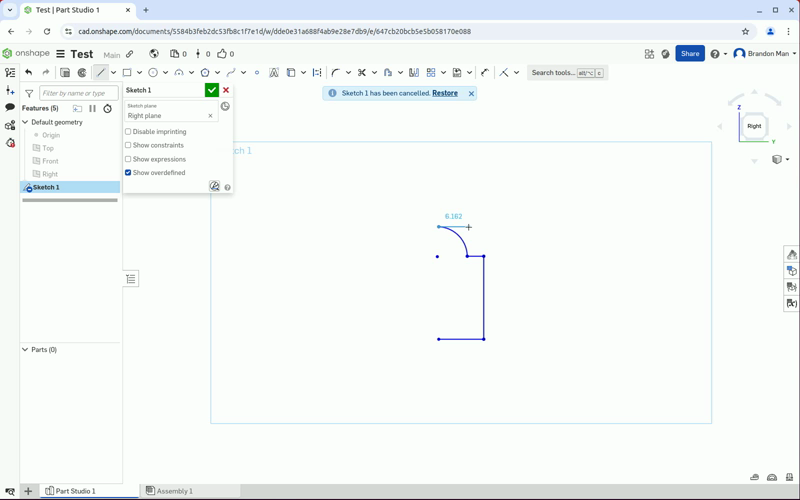
mouse_move(438, 236)
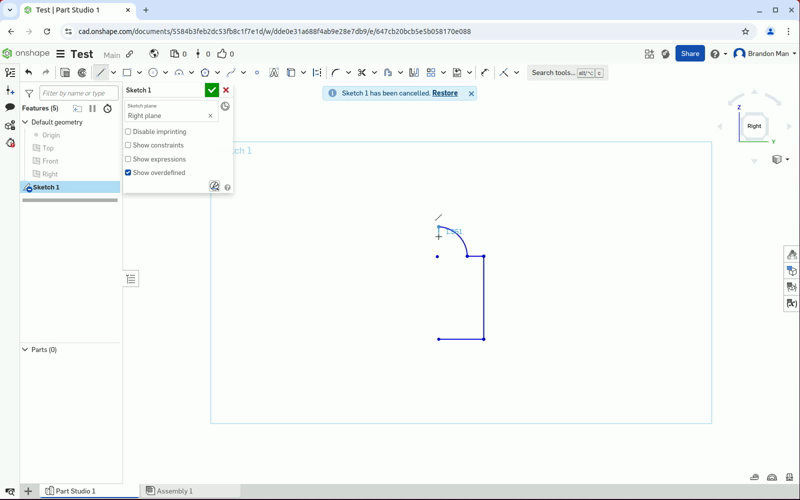
click(438, 236)
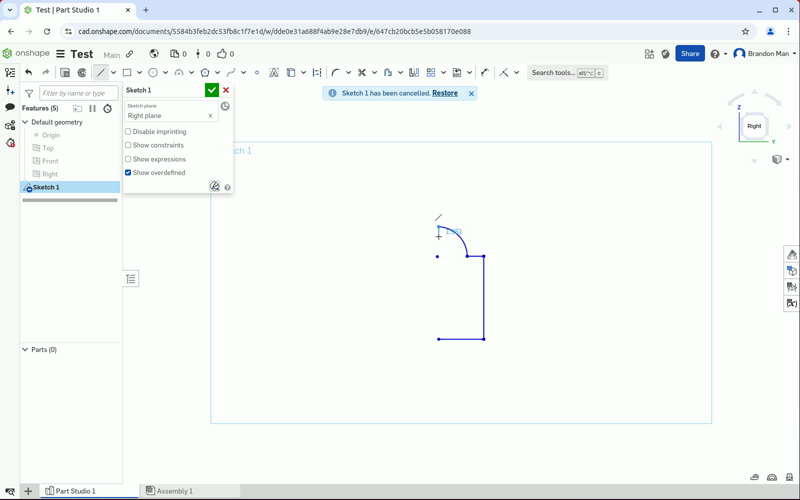
key_up(shift)
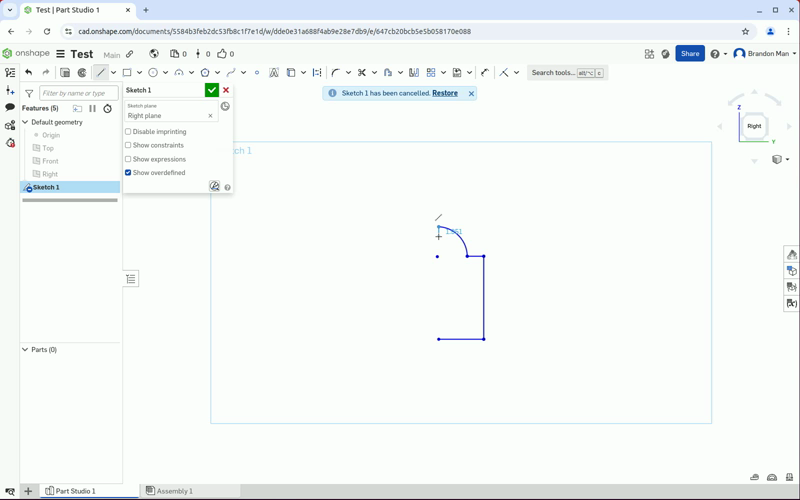
key_down(shift)
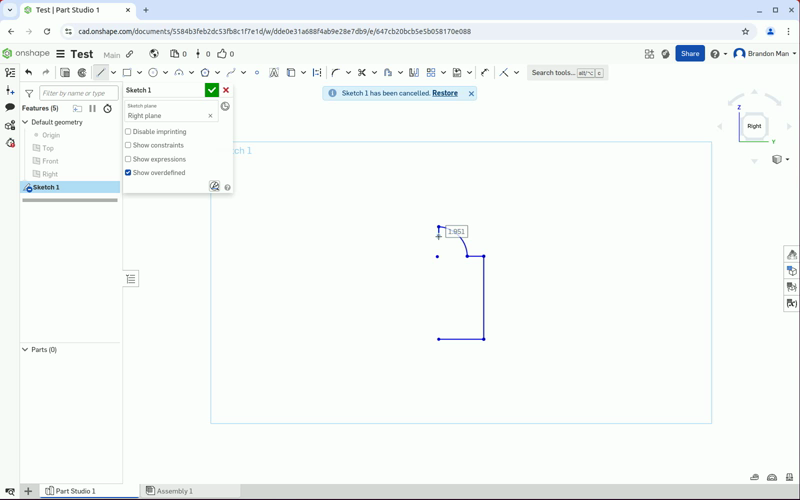
mouse_move(468, 236)
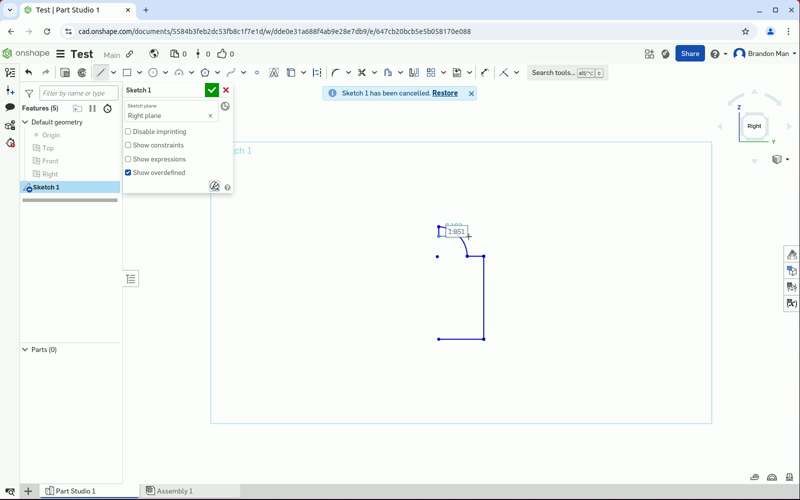
mouse_move(443, 236)
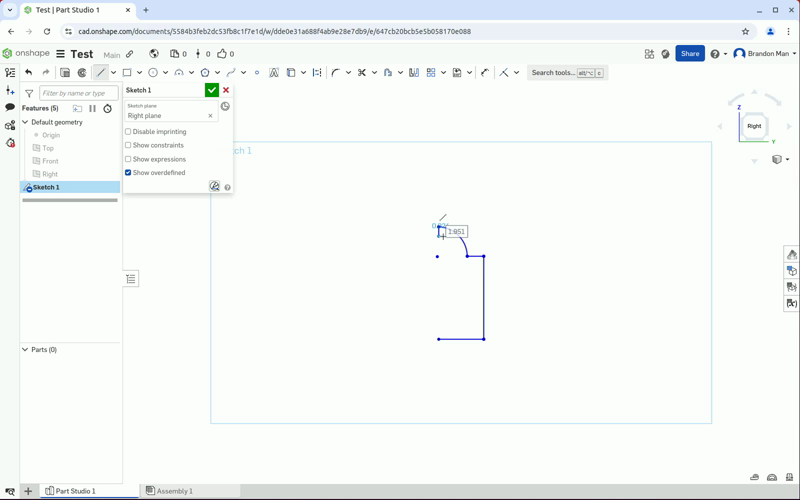
scroll(6)
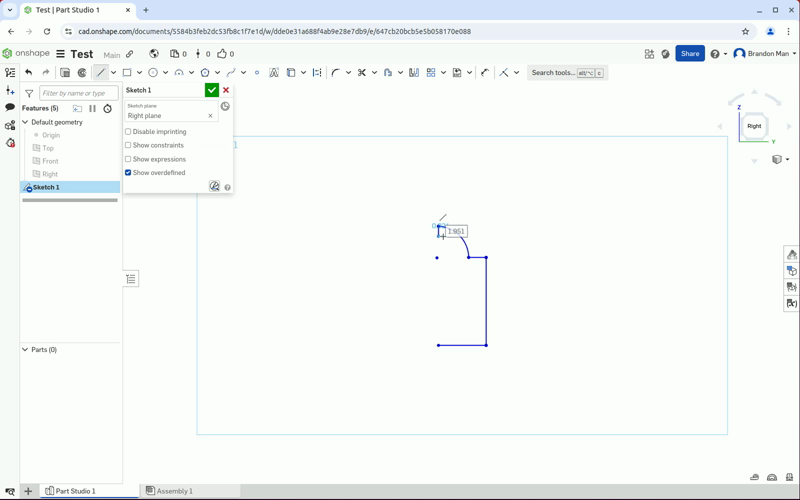
scroll(6)
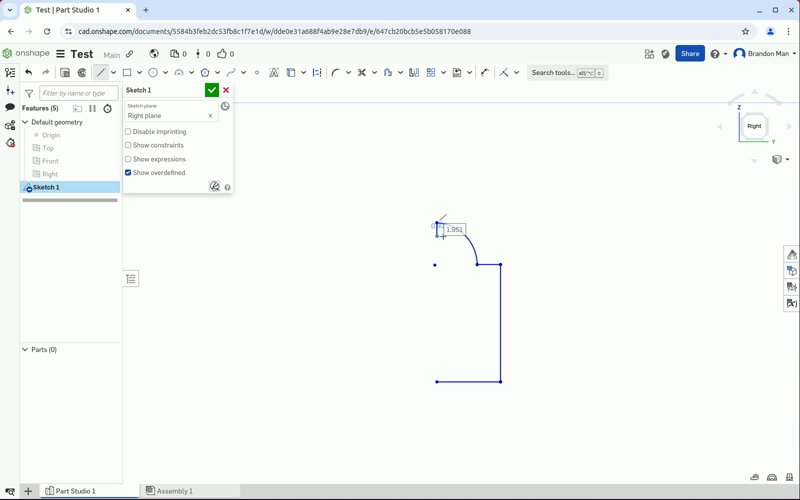
scroll(6)
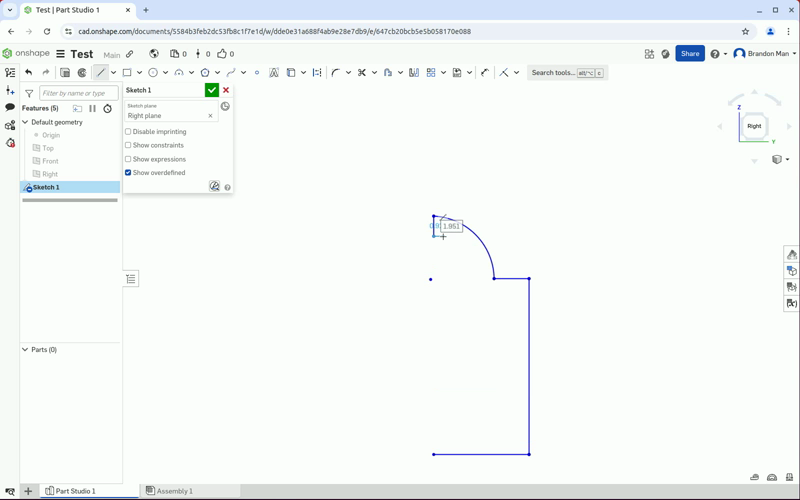
scroll(6)
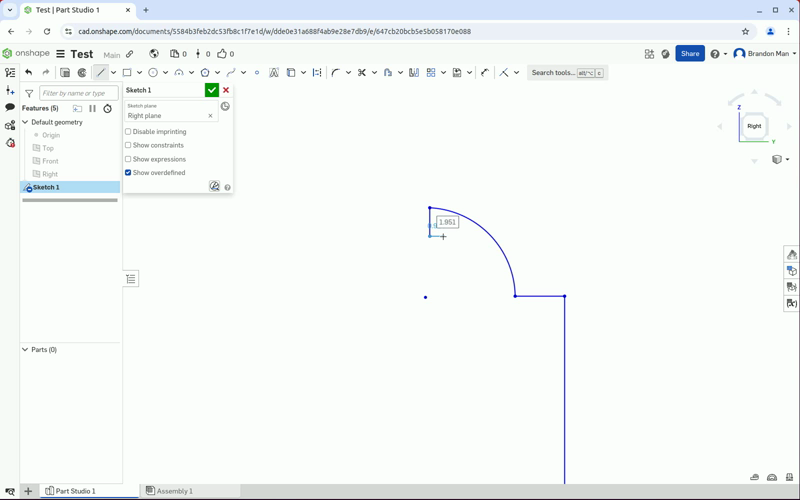
scroll(6)
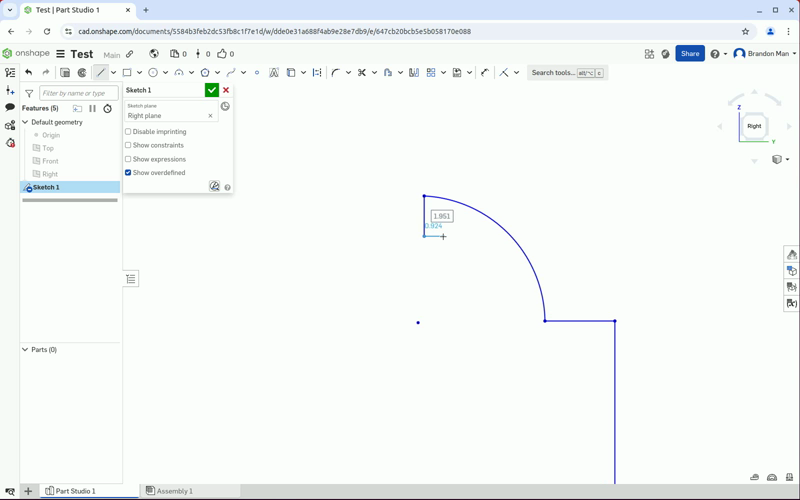
scroll(6)
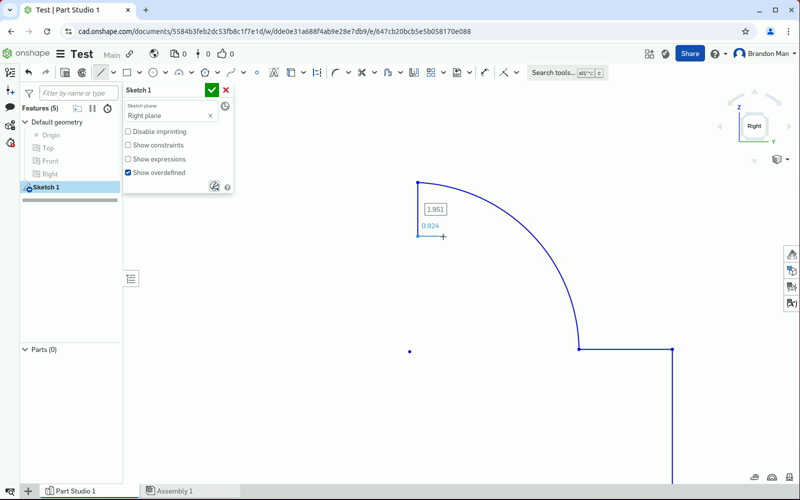
scroll(6)
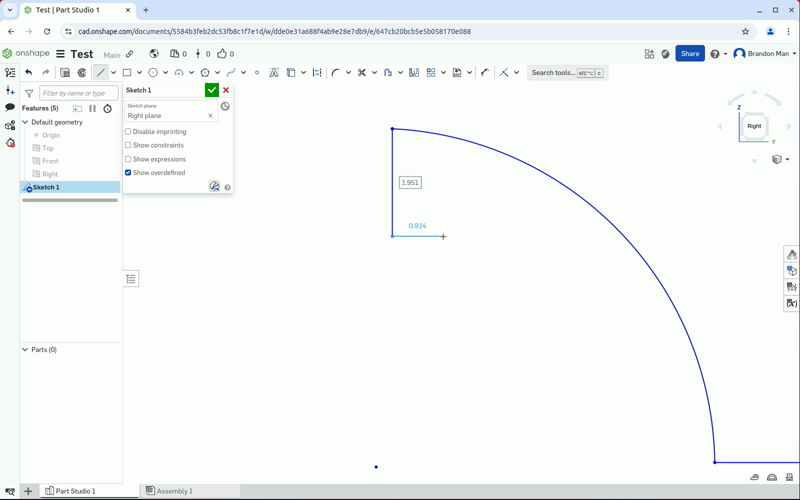
click(443, 236)
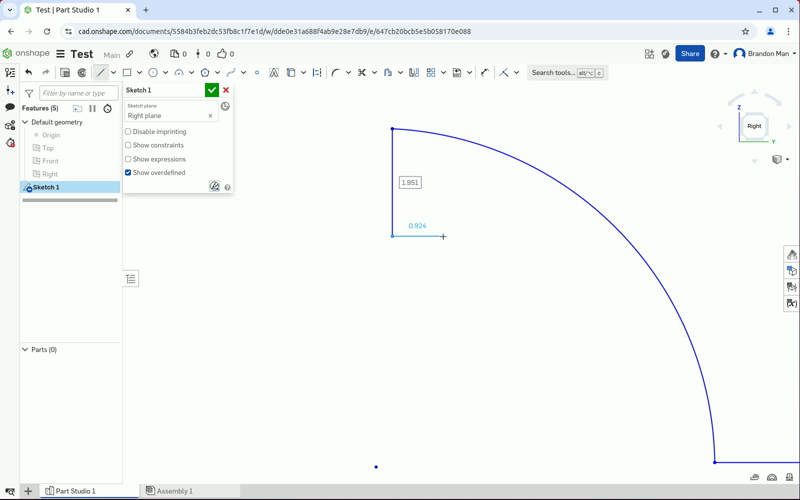
scroll(-6)
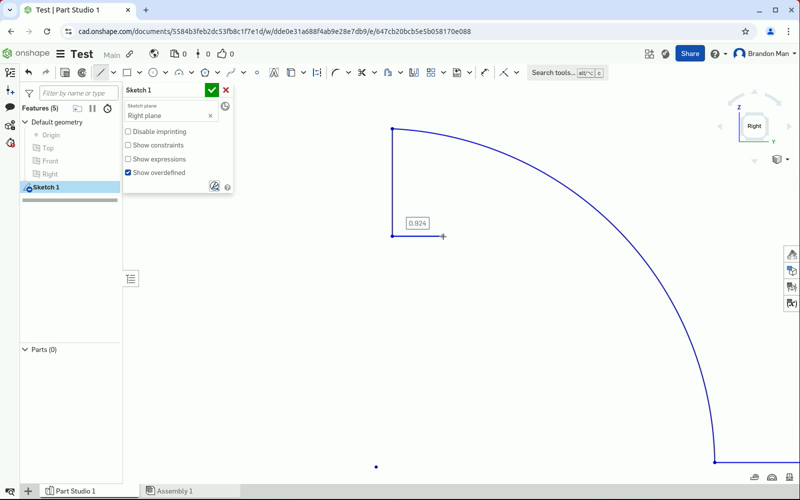
scroll(-6)
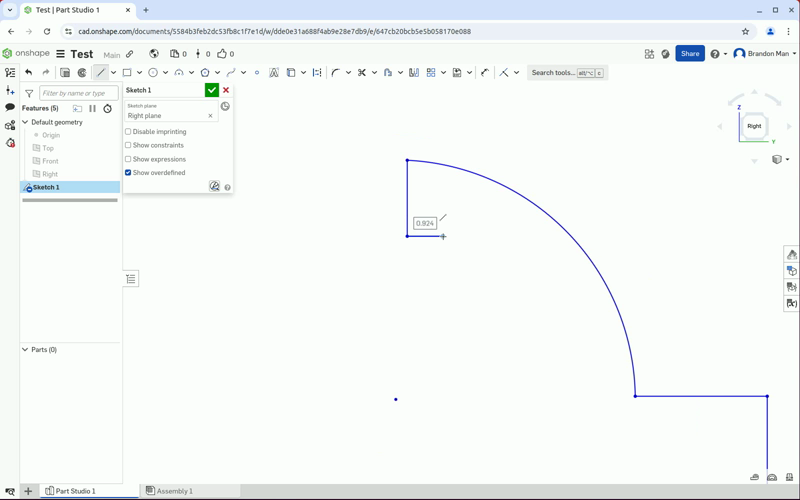
scroll(-6)
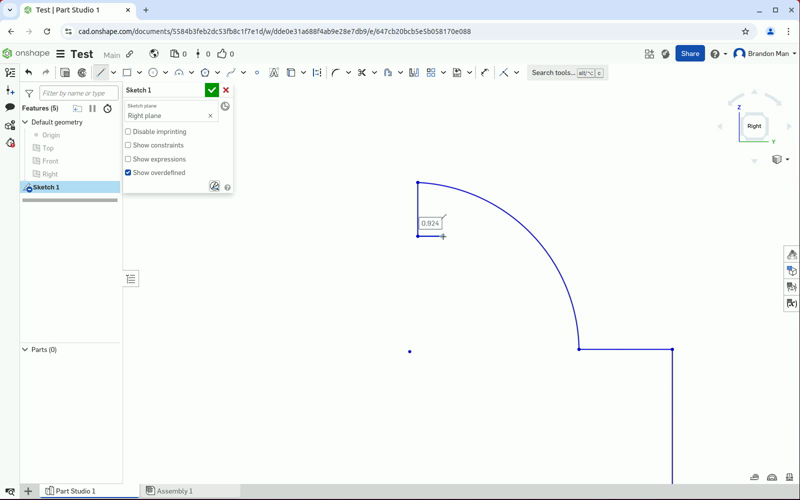
scroll(-6)
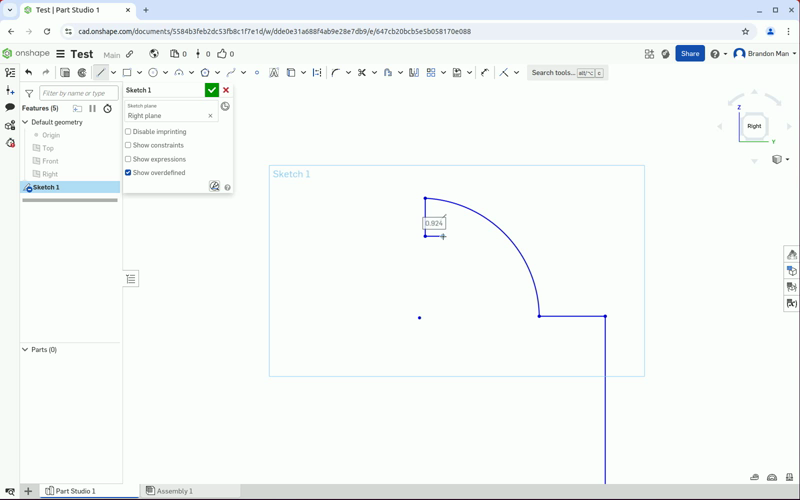
scroll(-6)
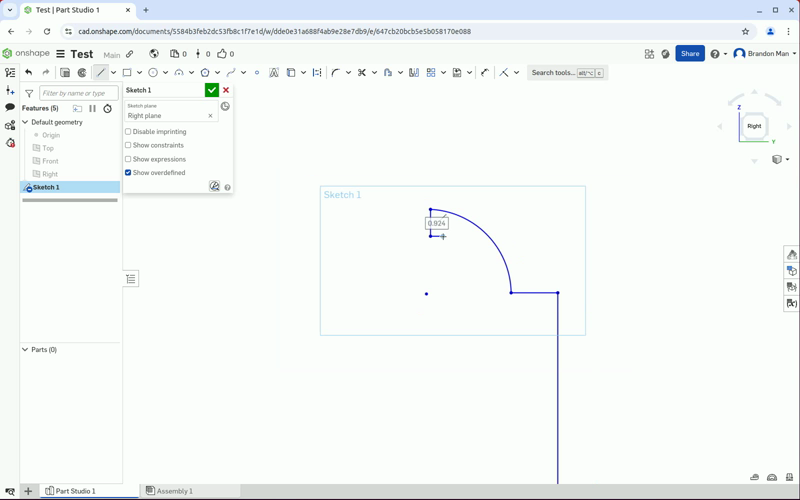
scroll(-6)
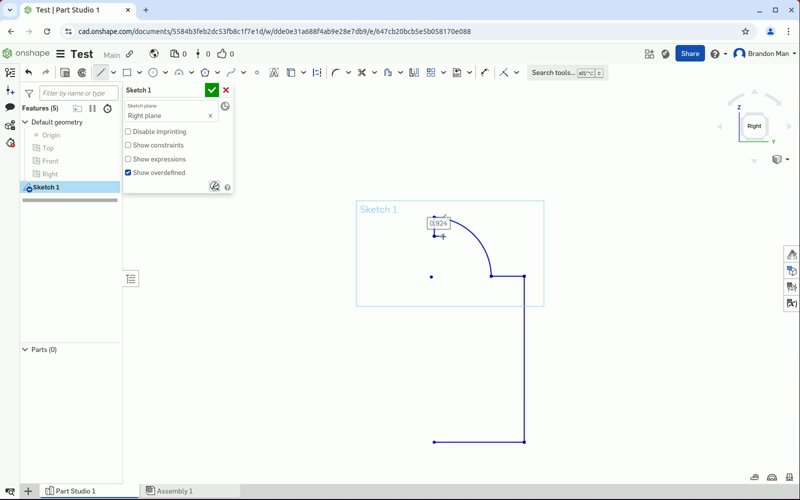
scroll(-6)
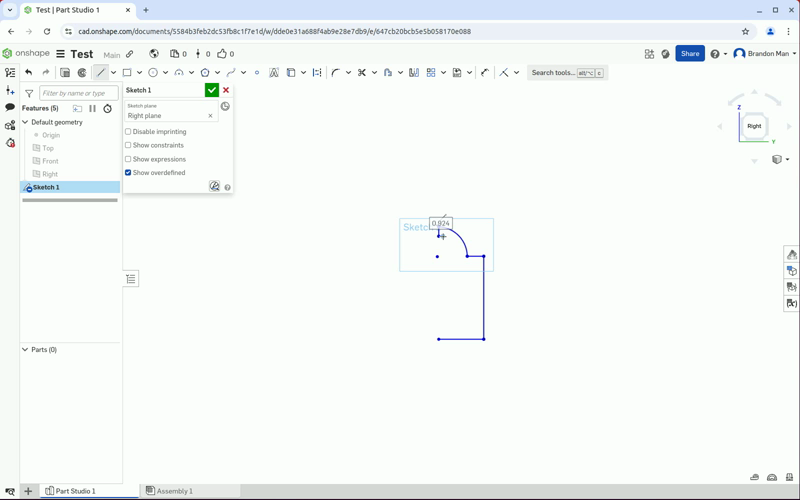
key_up(shift)
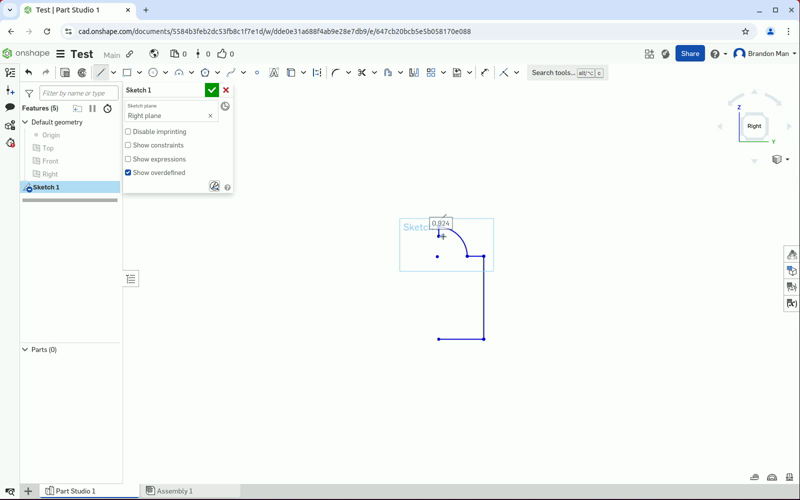
key_down(shift)
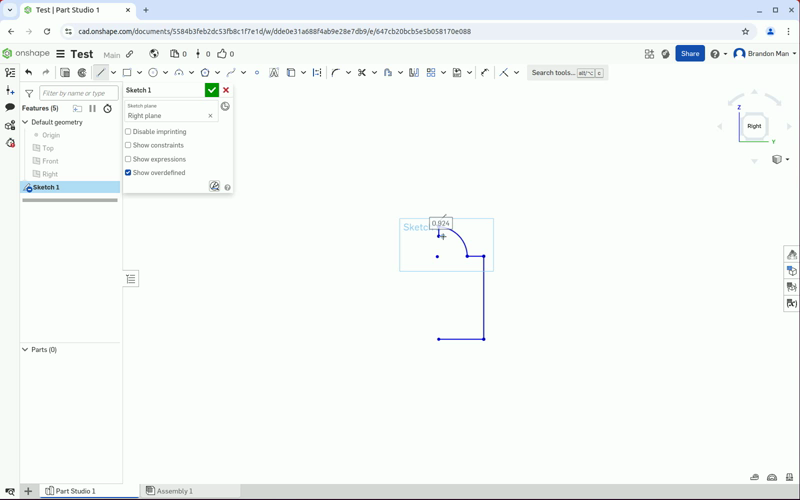
mouse_move(473, 236)
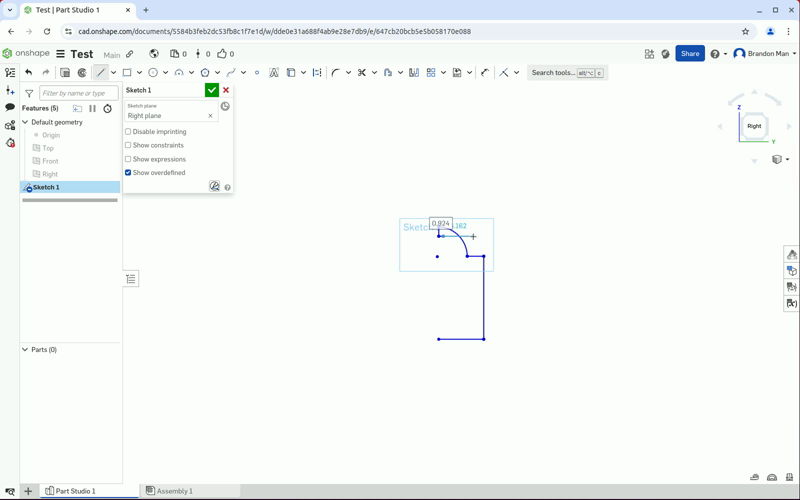
mouse_move(443, 258)
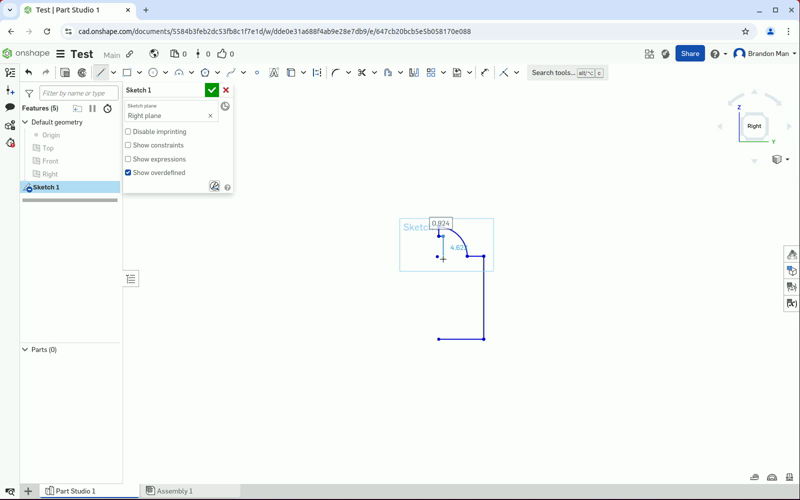
click(443, 258)
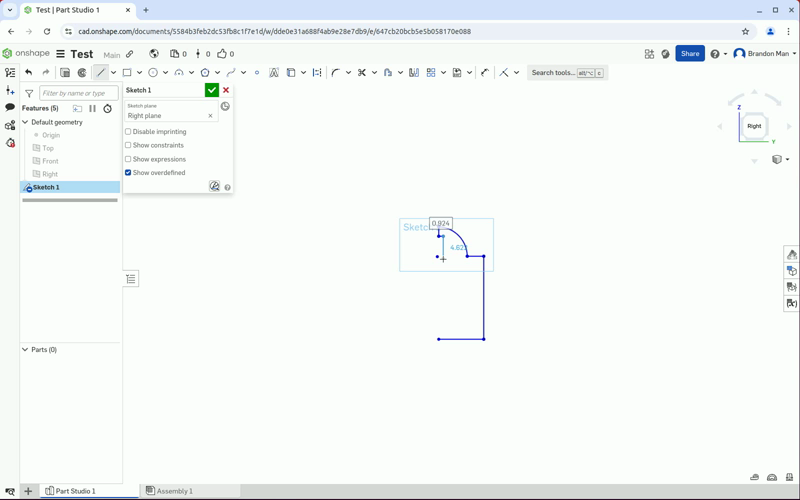
key_up(shift)
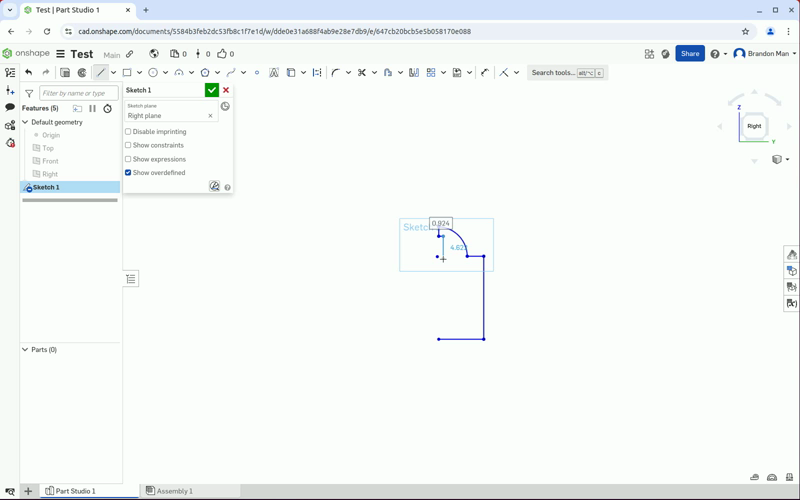
key_down(shift)
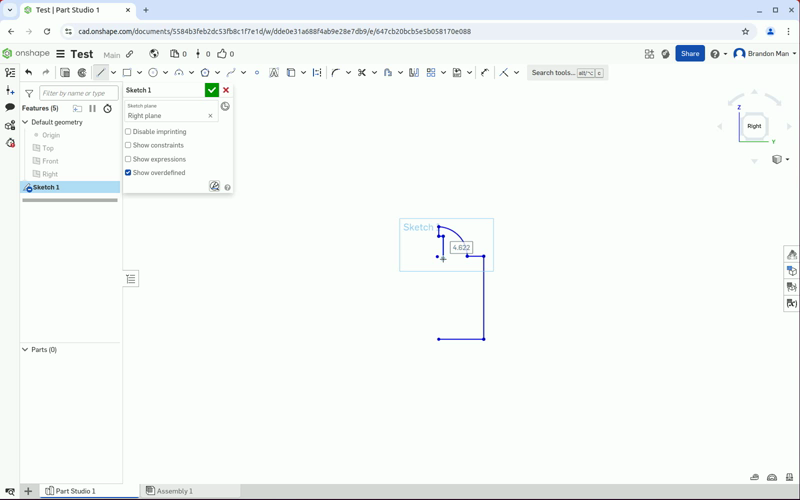
mouse_move(473, 258)
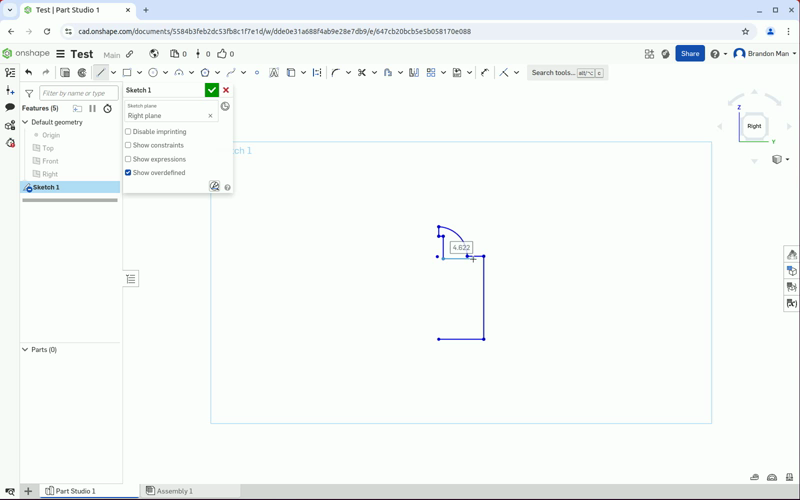
mouse_move(438, 258)
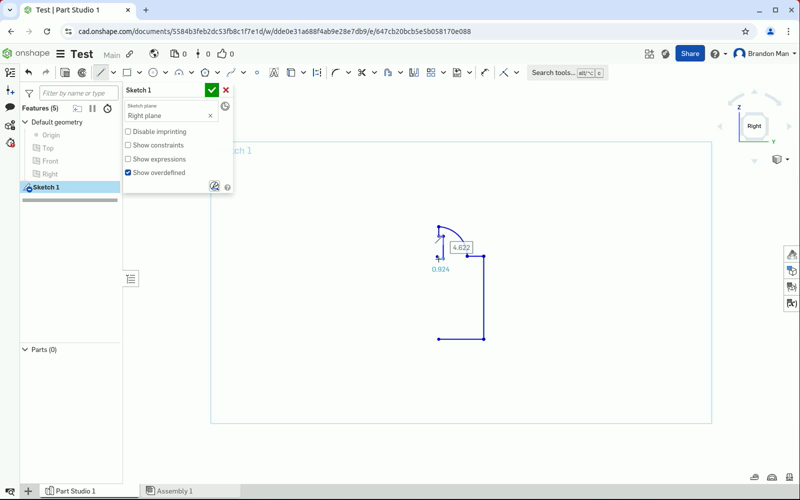
scroll(6)
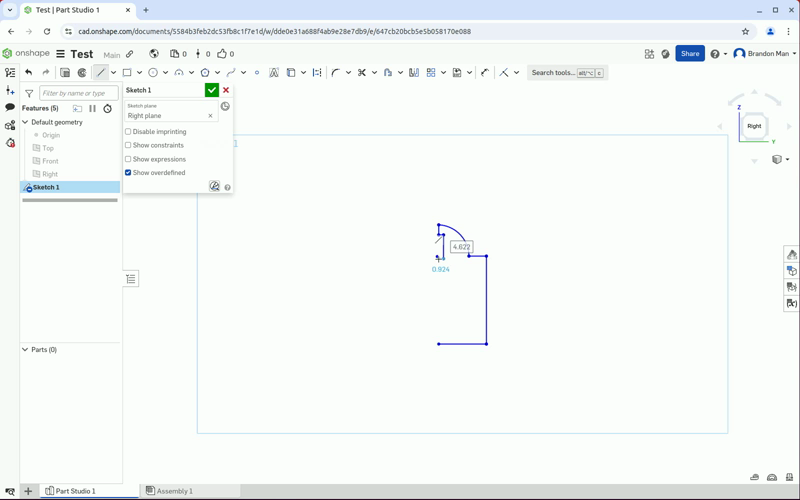
scroll(6)
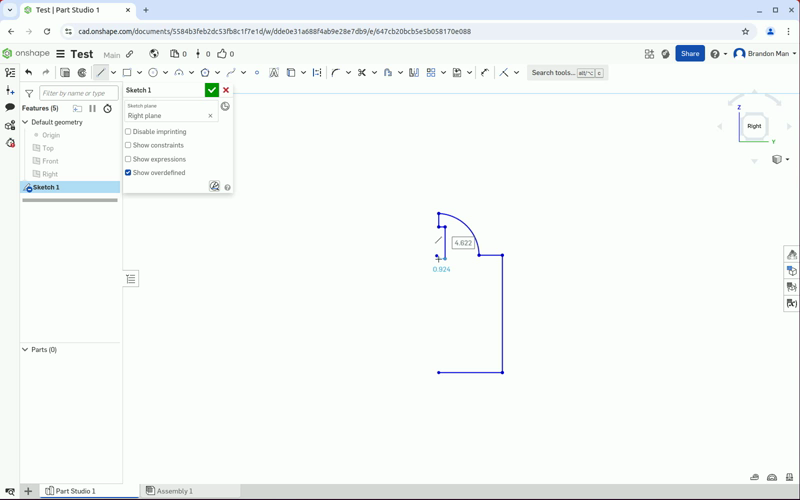
scroll(6)
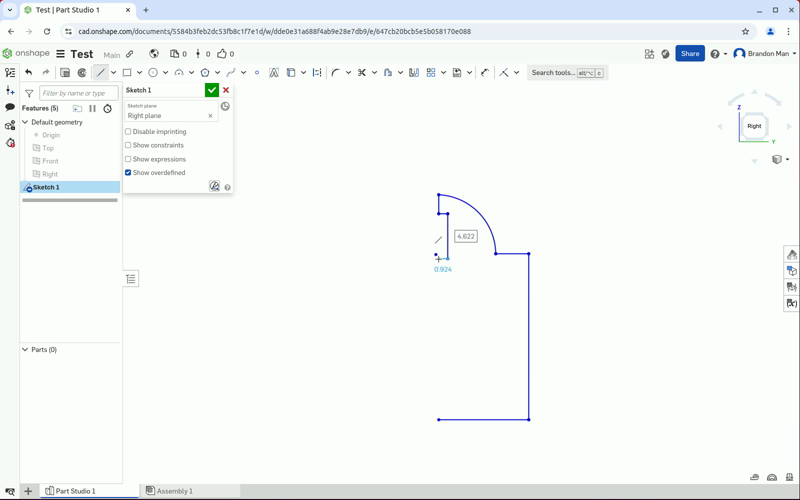
scroll(6)
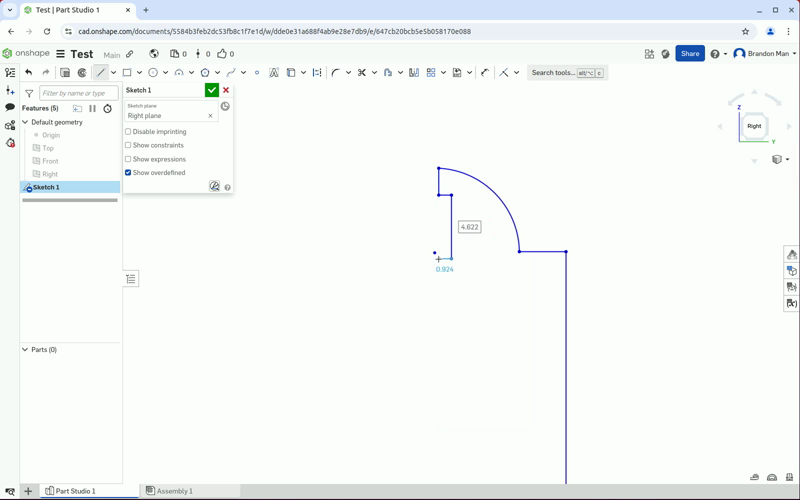
scroll(6)
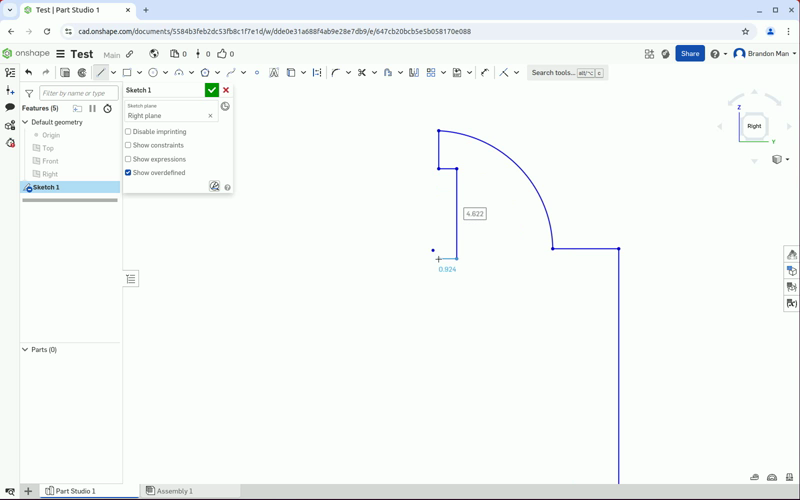
scroll(6)
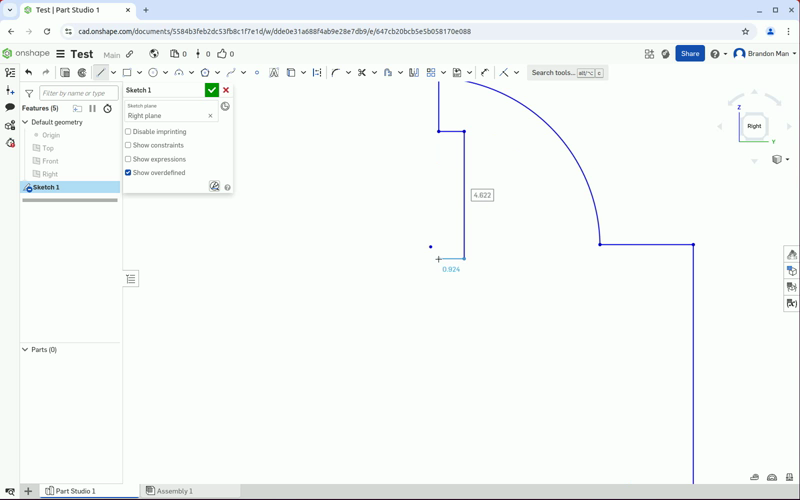
scroll(6)
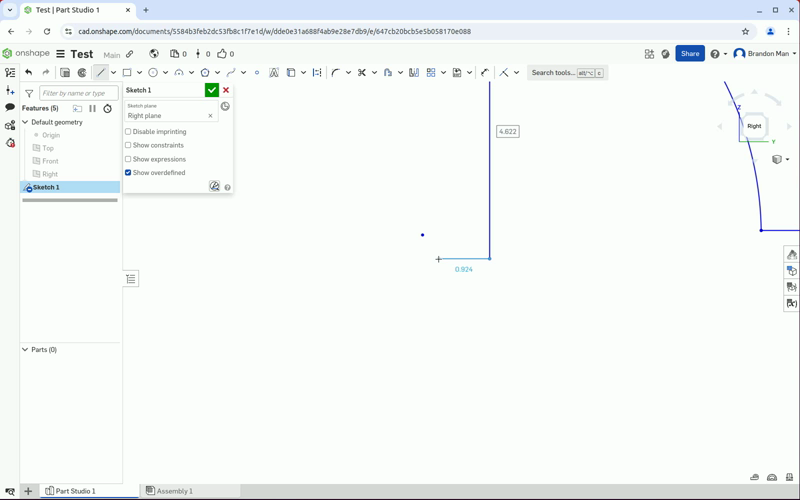
click(438, 258)
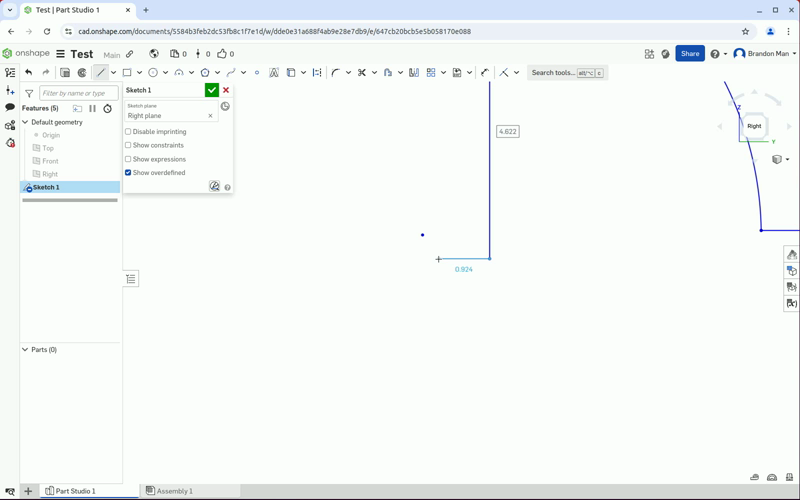
scroll(-6)
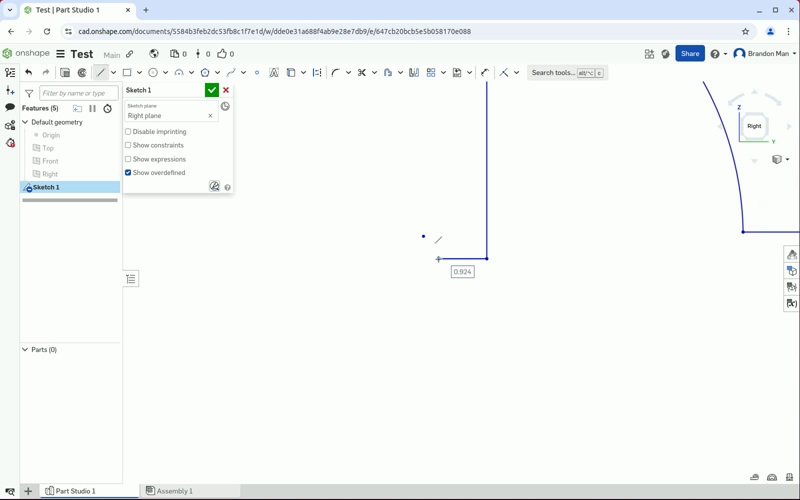
scroll(-6)
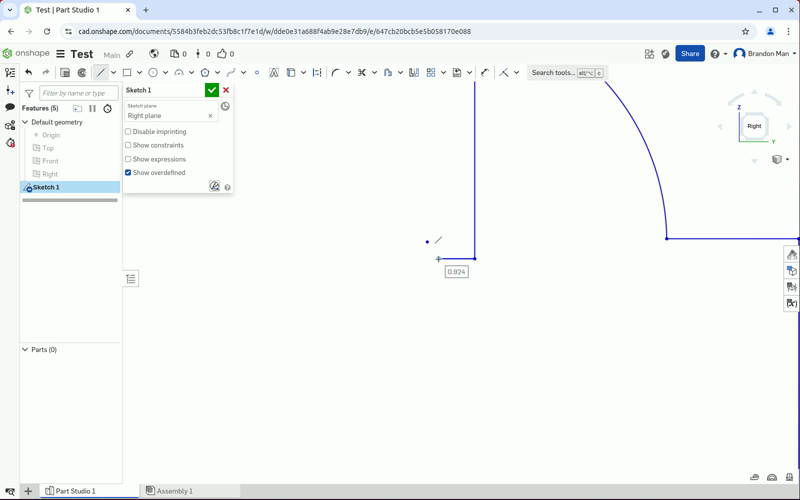
scroll(-6)
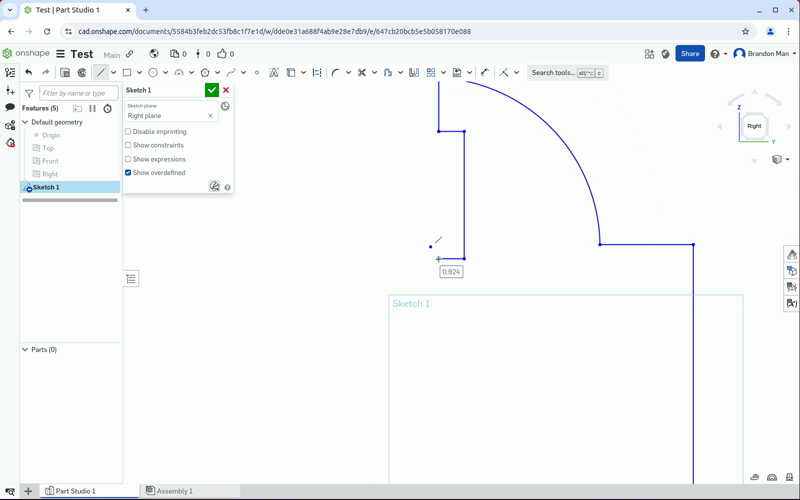
scroll(-6)
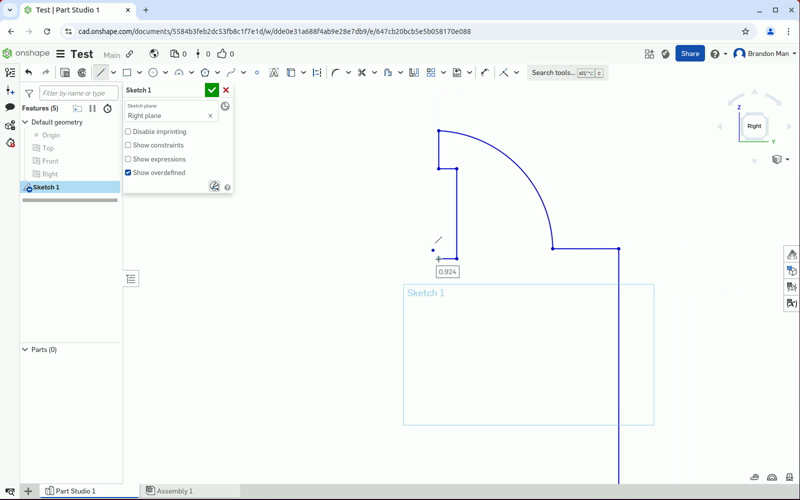
scroll(-6)
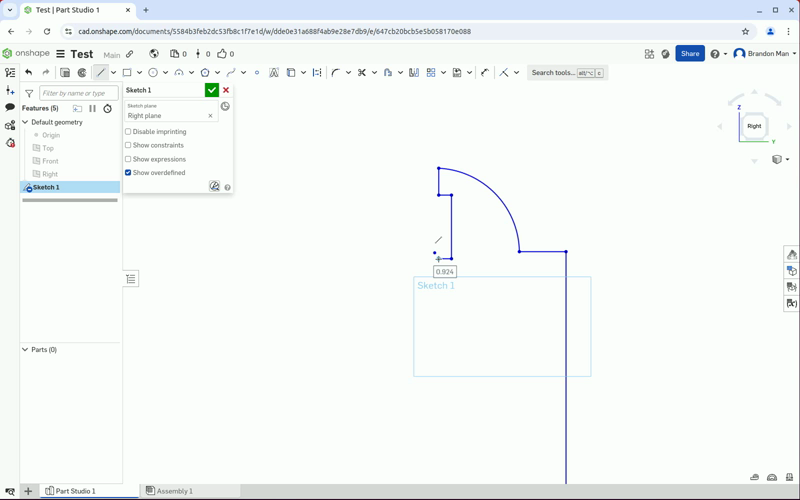
scroll(-6)
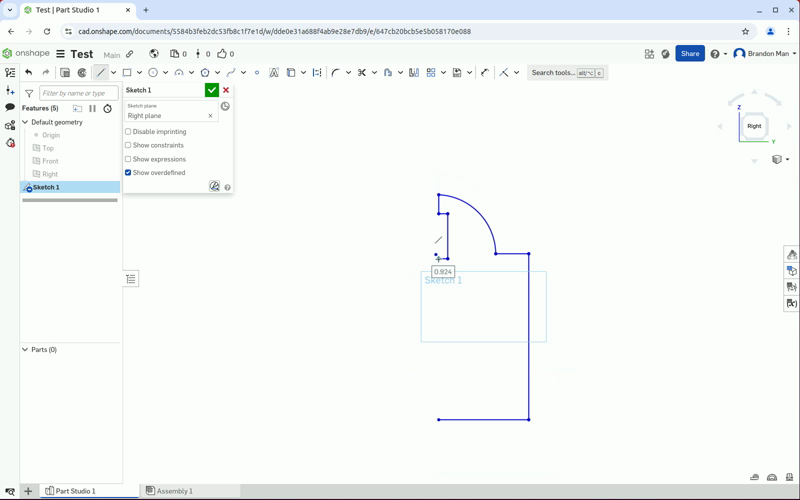
scroll(-6)
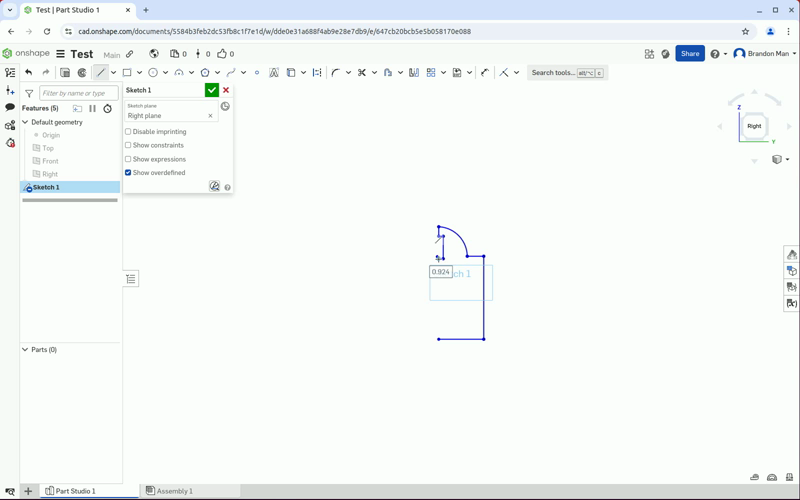
key_up(shift)
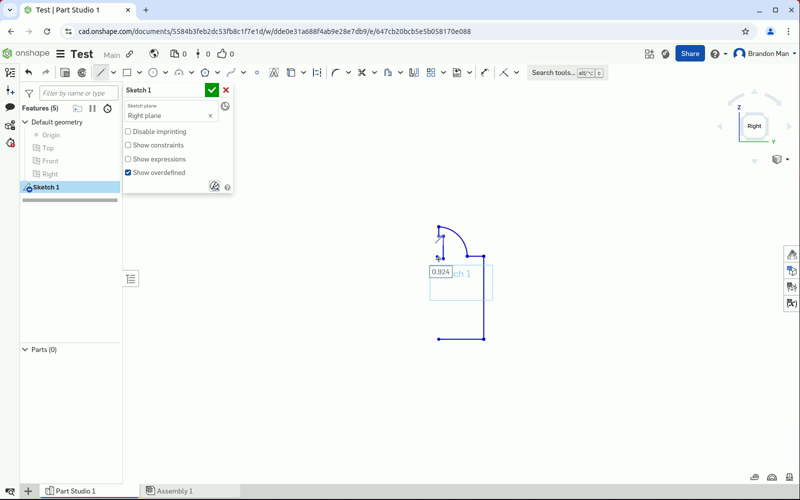
key_down(shift)
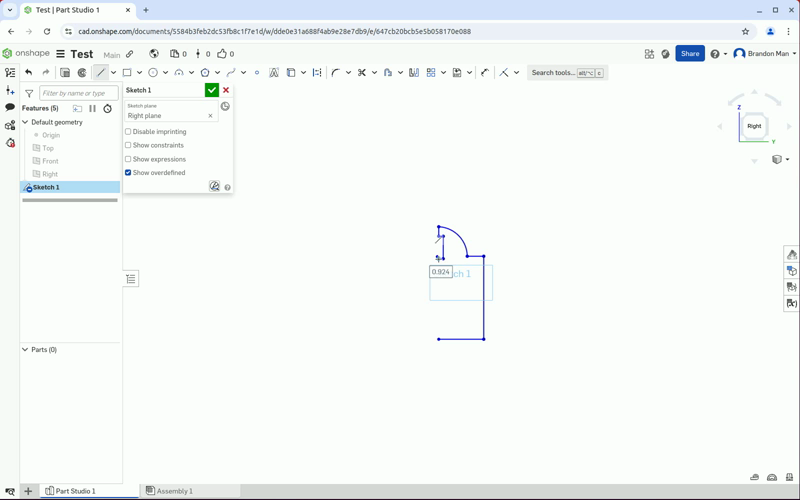
mouse_move(438, 339)
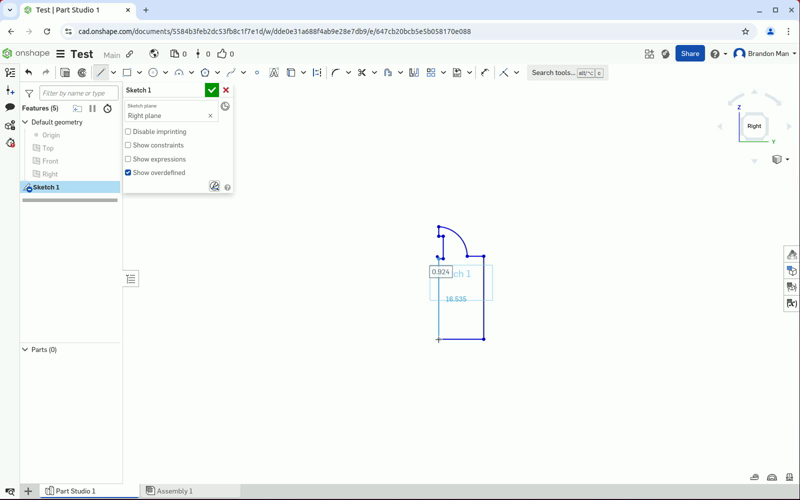
key_up(shift)
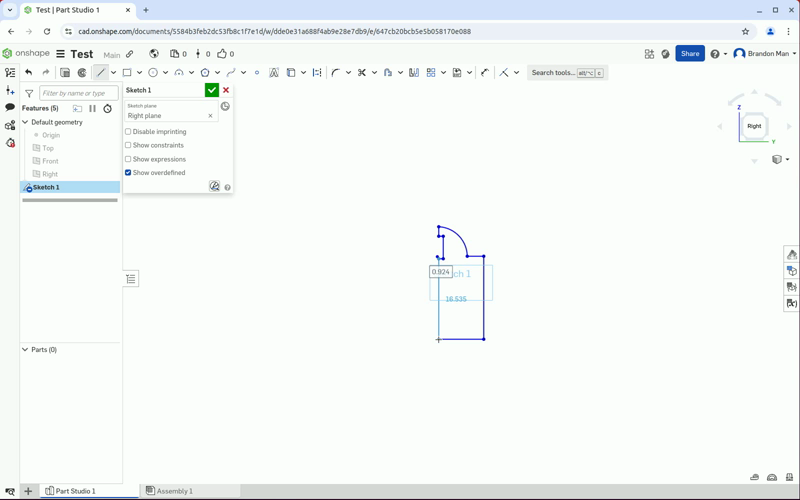
click(438, 339)
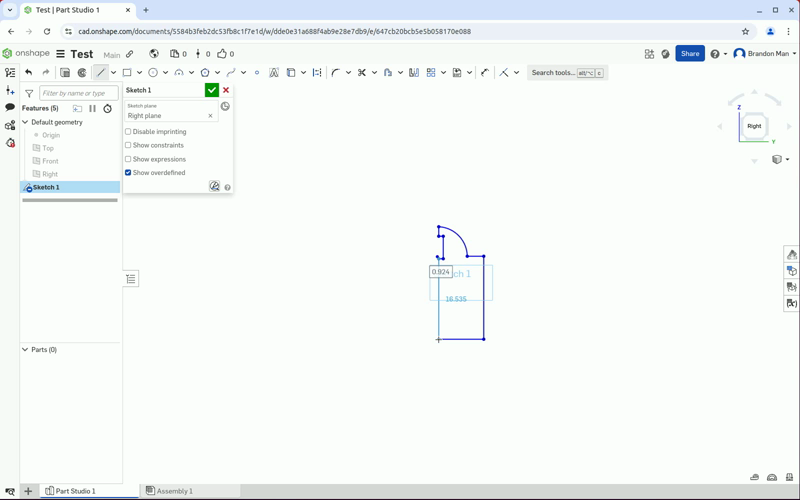
key(esc)
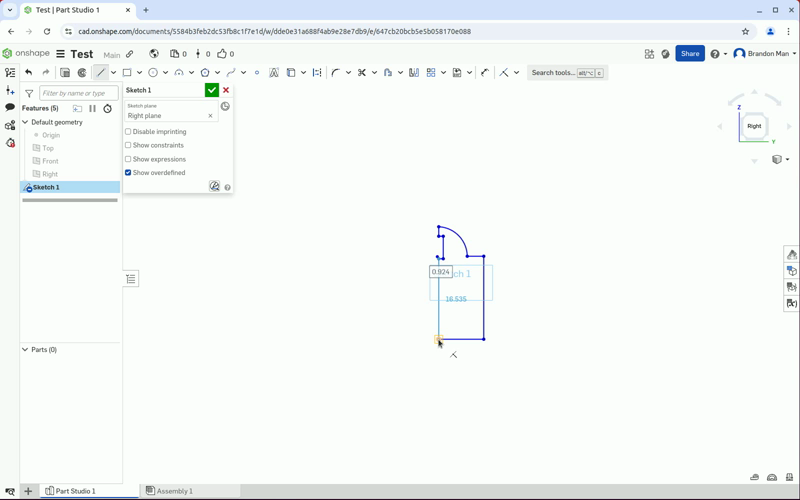
mouse_move(456, 324)
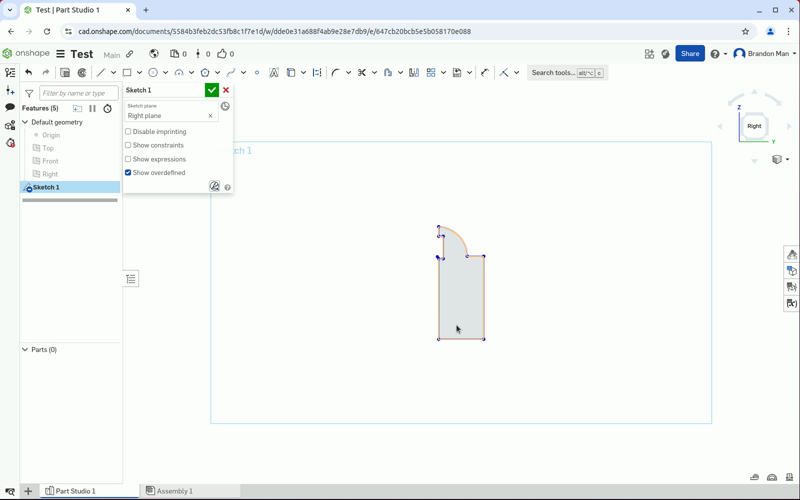
click(456, 324)
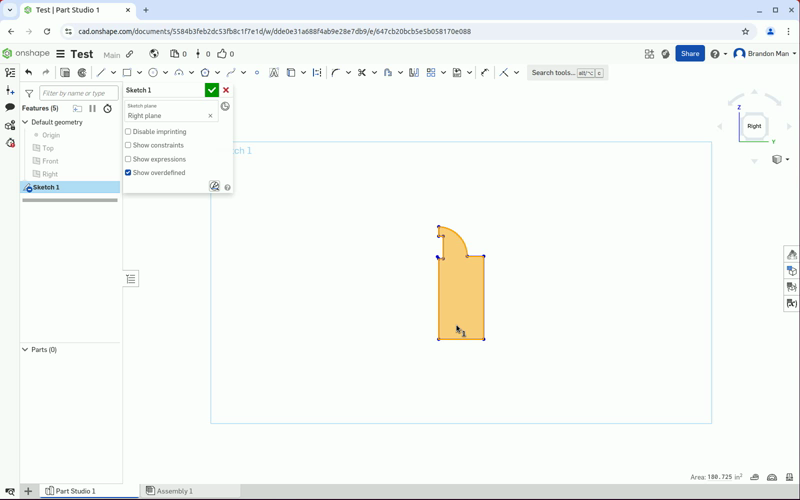
mouse_move(73, 352)
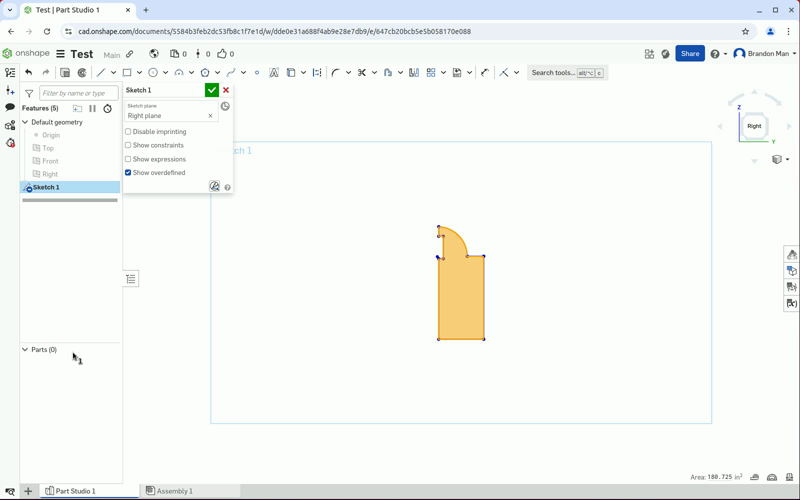
key(shift+y)
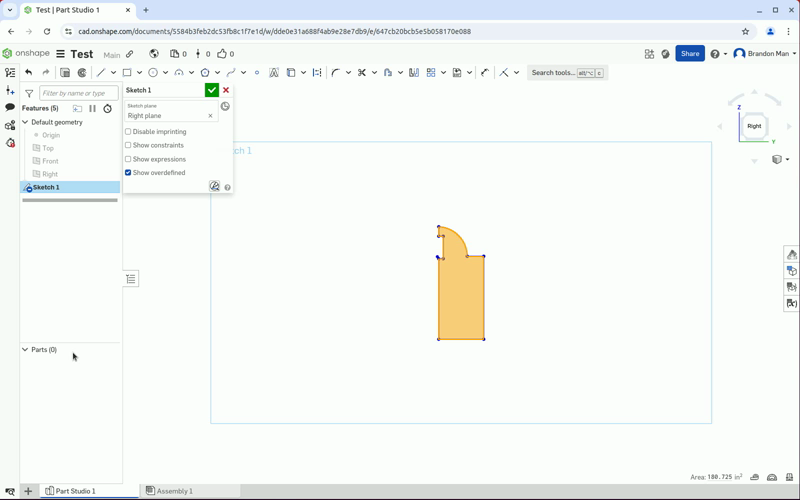
key(shift+e)
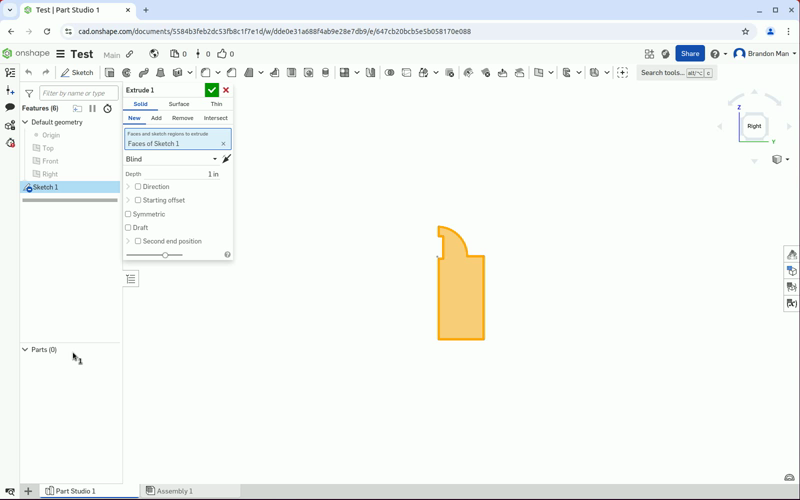
mouse_move(143, 106)
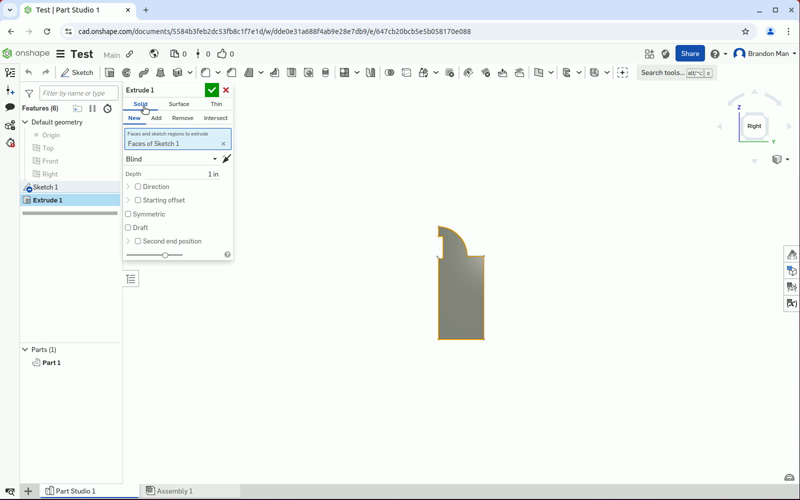
click(143, 106)
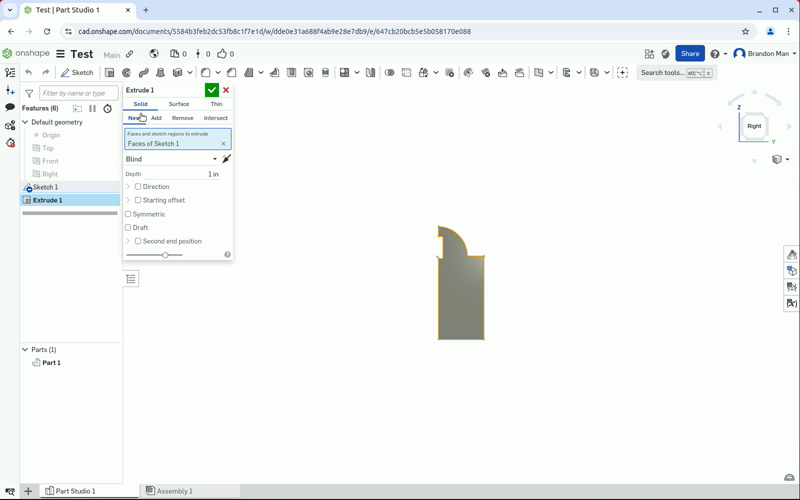
mouse_move(137, 120)
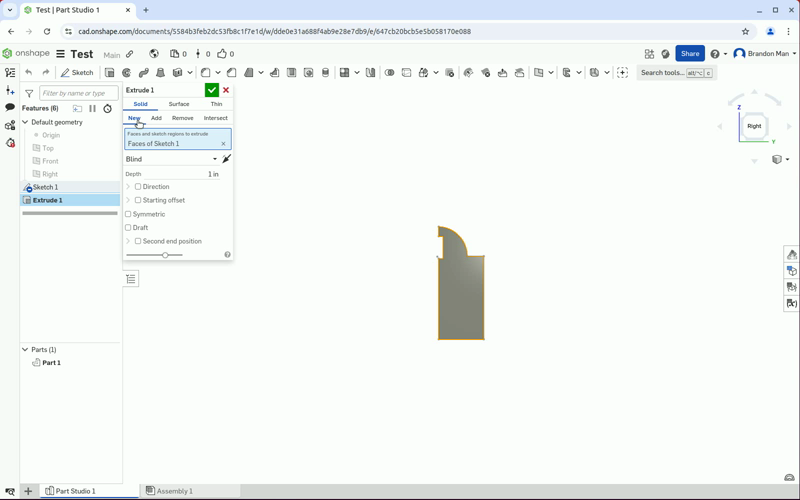
click(137, 120)
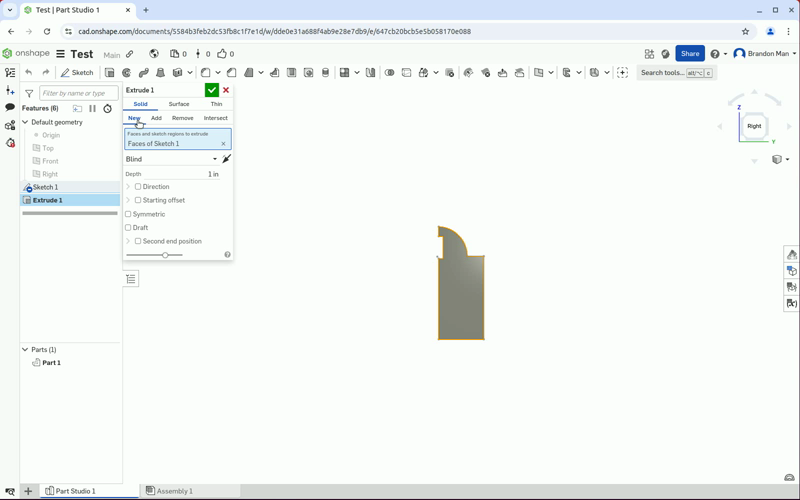
key(tab, 4)
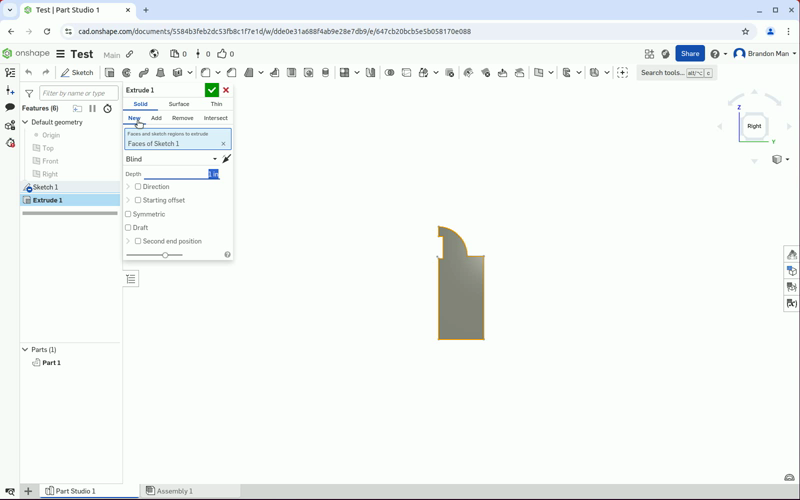
text(23.108)
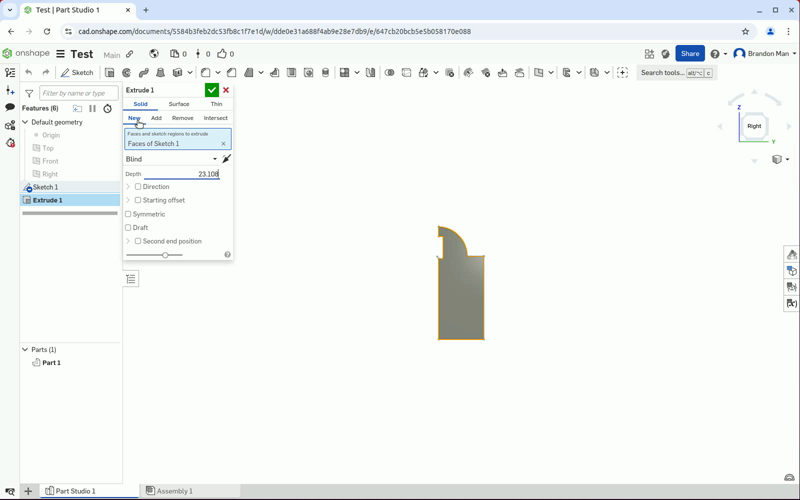
key(enter)
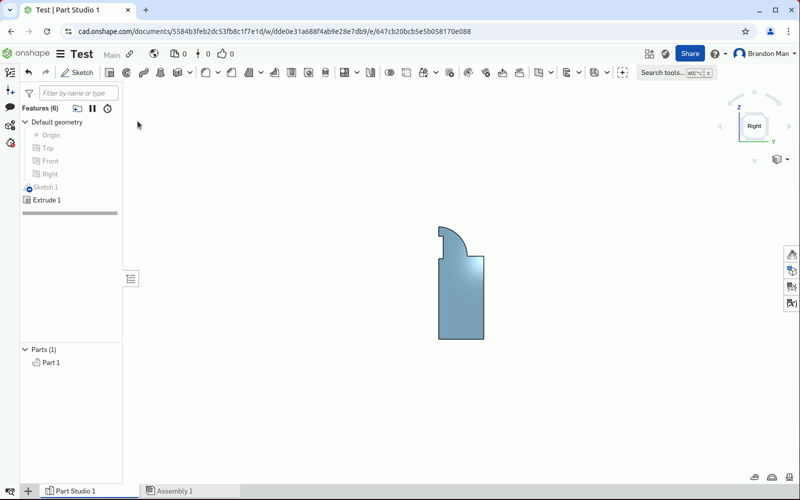
key(shift+h)
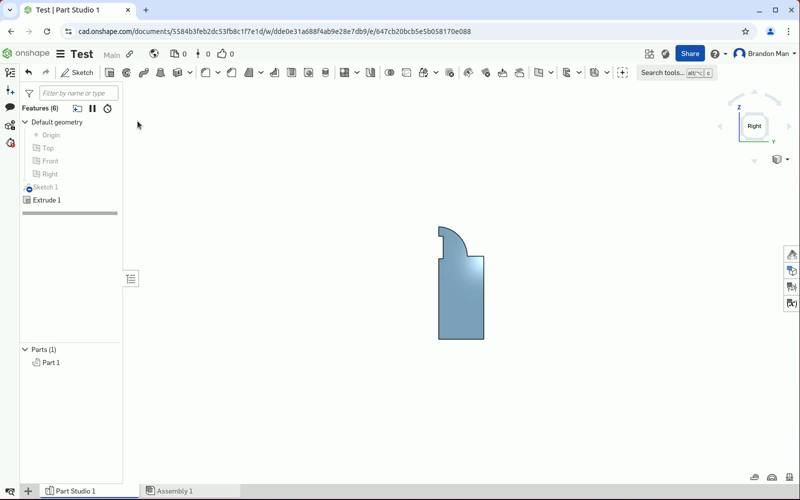
key(shift+h)
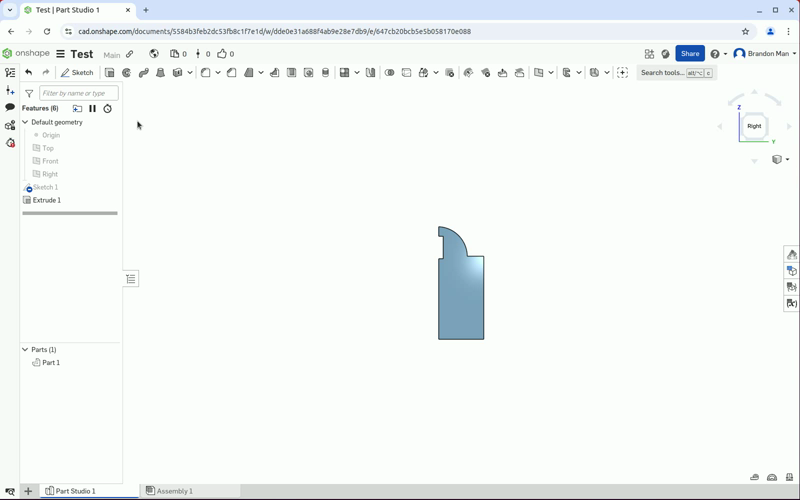
mouse_move(73, 189)
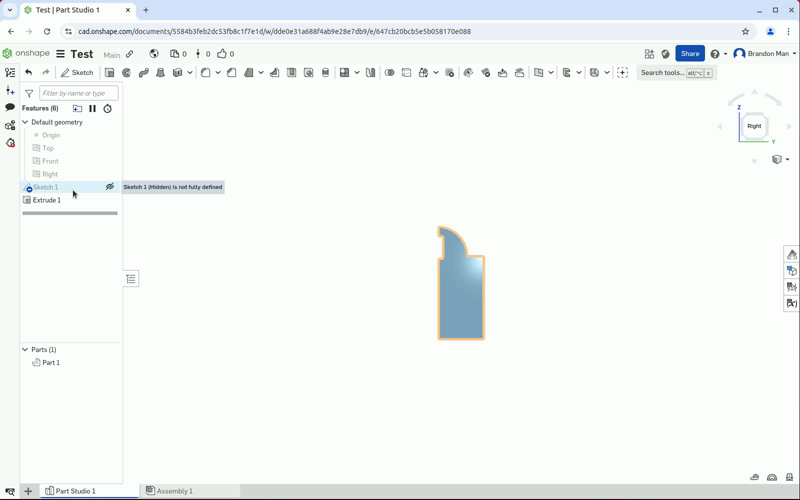
click(73, 189)
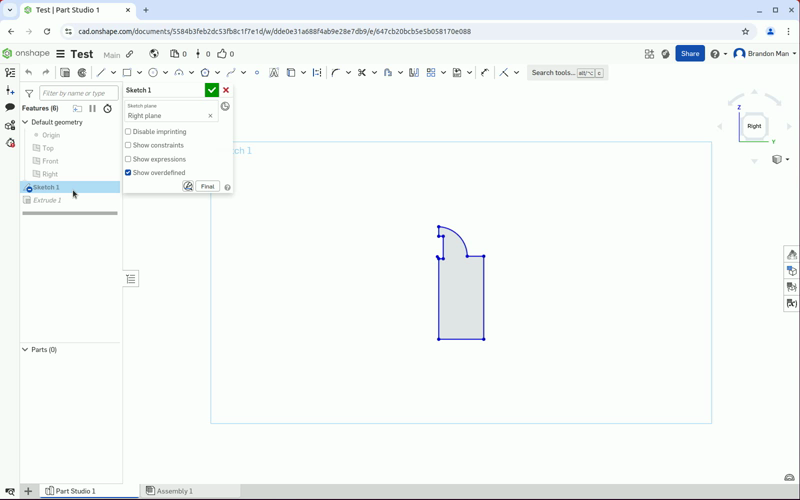
mouse_move(229, 92)
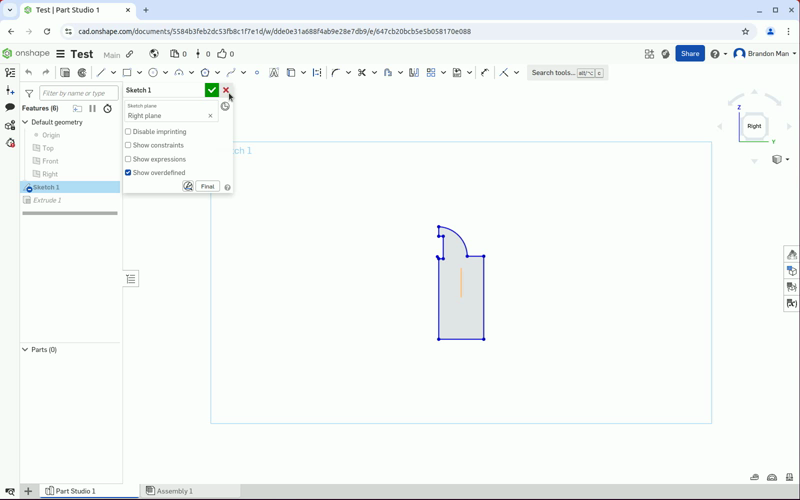
click(229, 92)
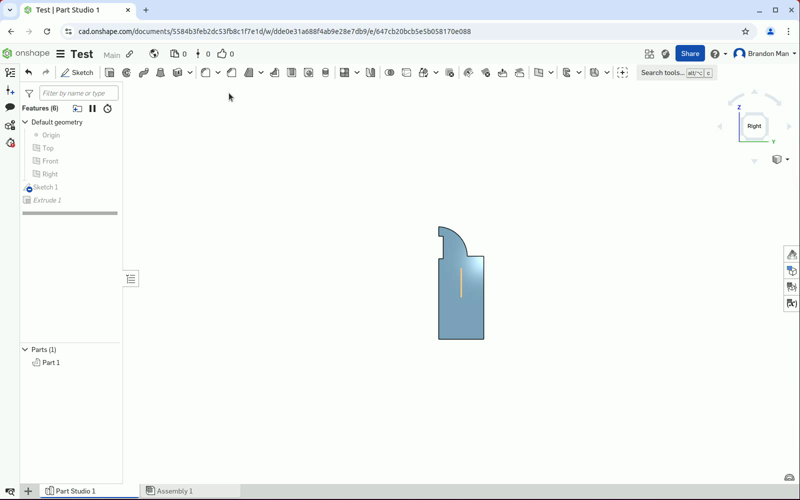
mouse_move(73, 352)
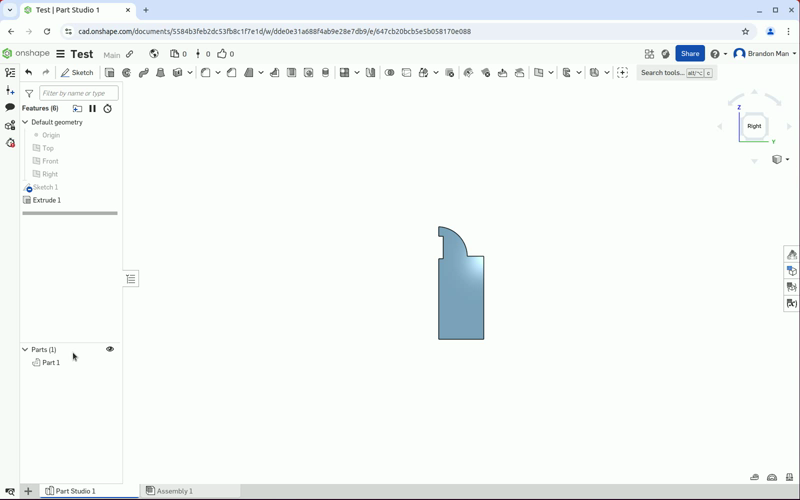
key(y)
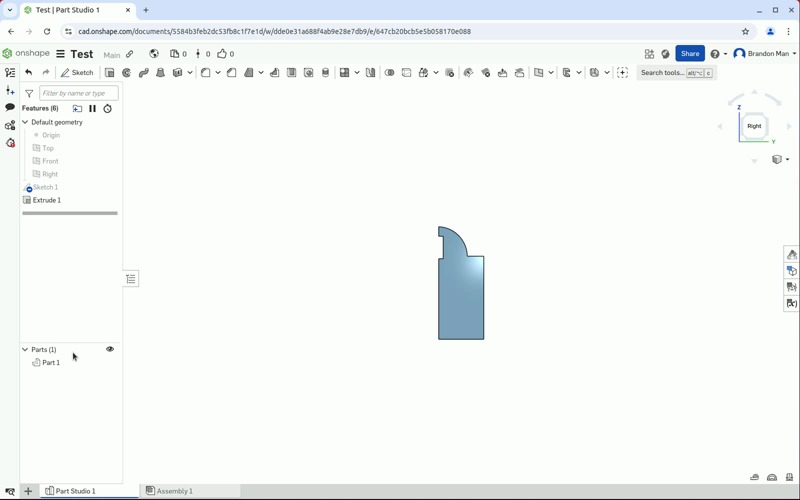
key(shift+p)
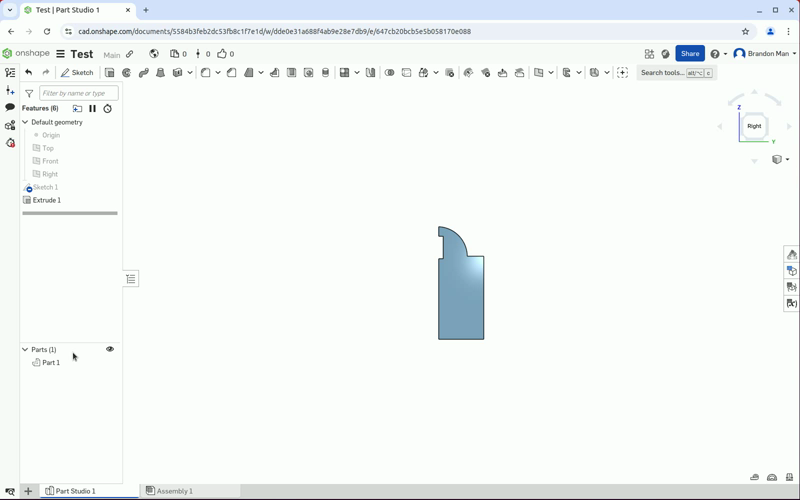
key(space)
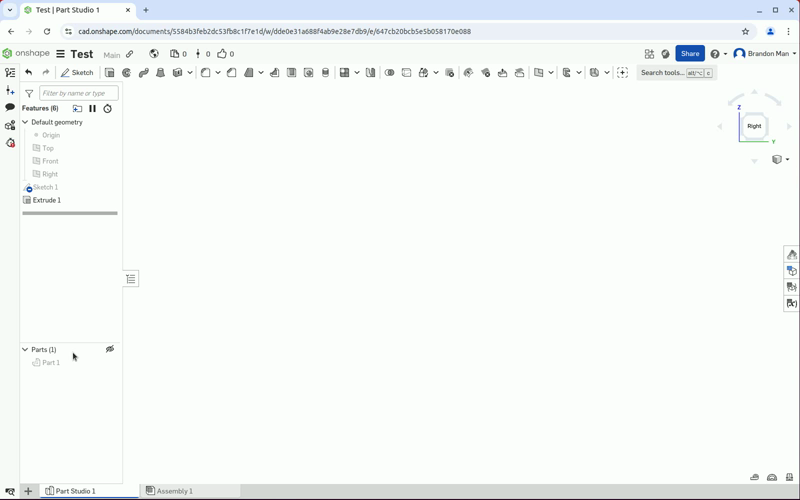
key_down(shift)
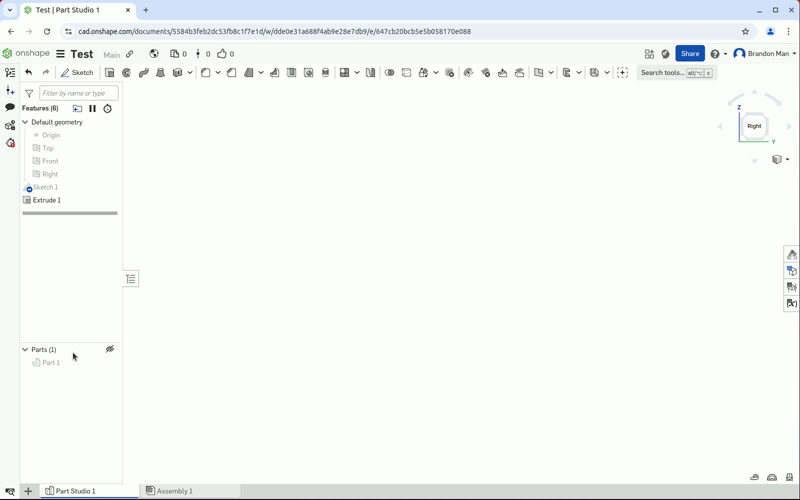
key(right)
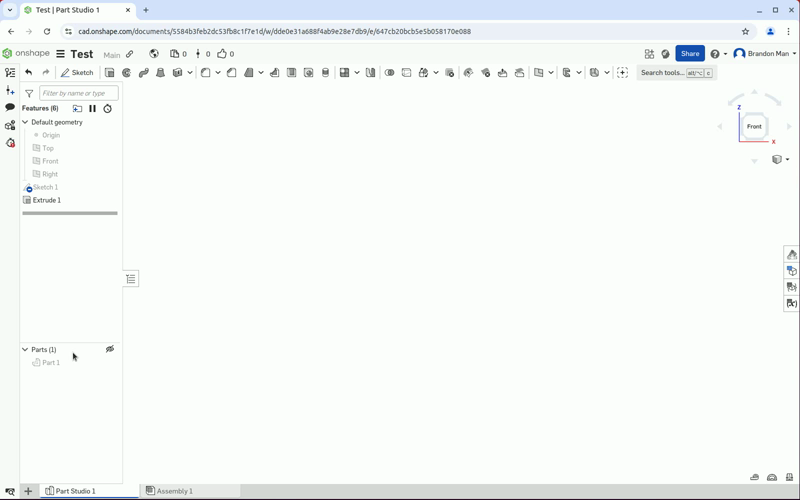
key_up(shift)
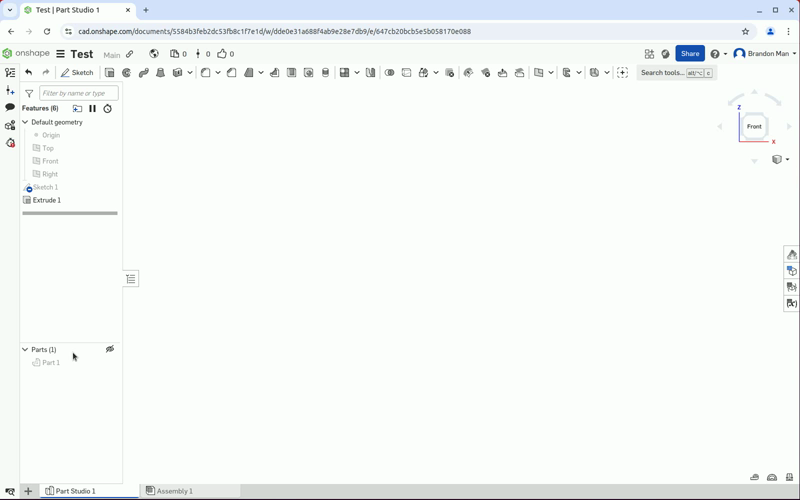
mouse_move(73, 352)
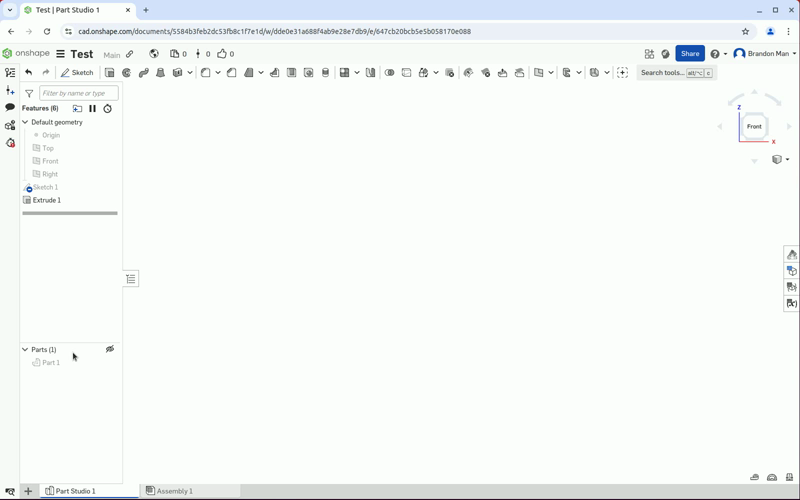
key(shift+y)
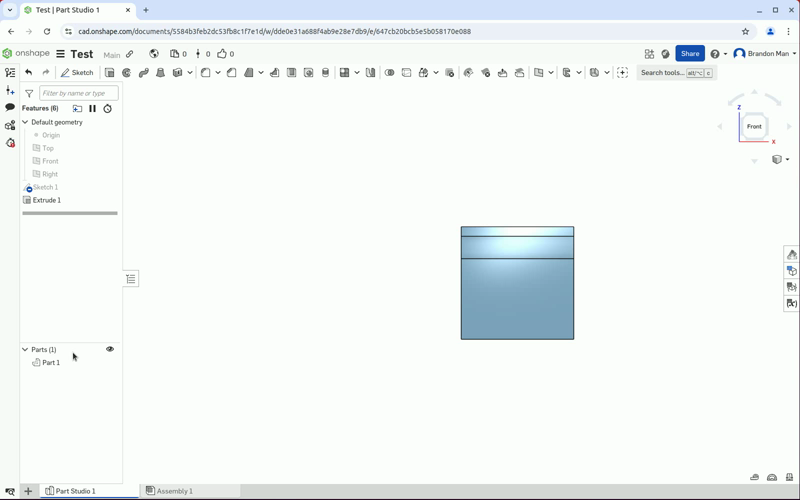
mouse_move(541, 75)
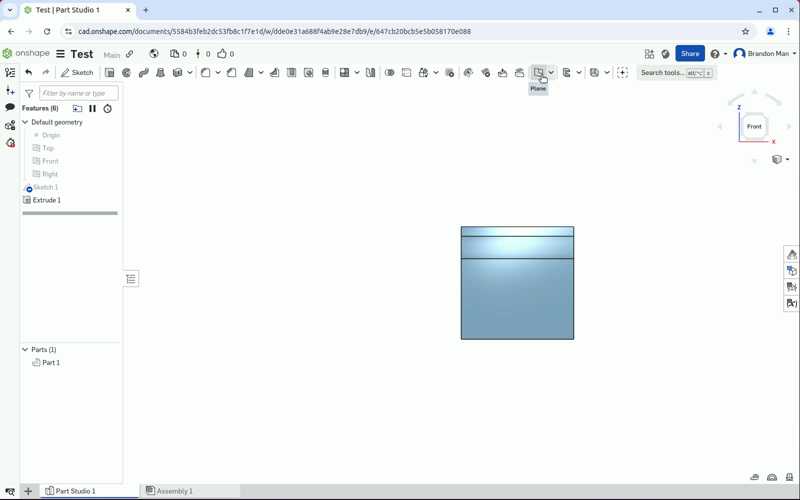
click(541, 75)
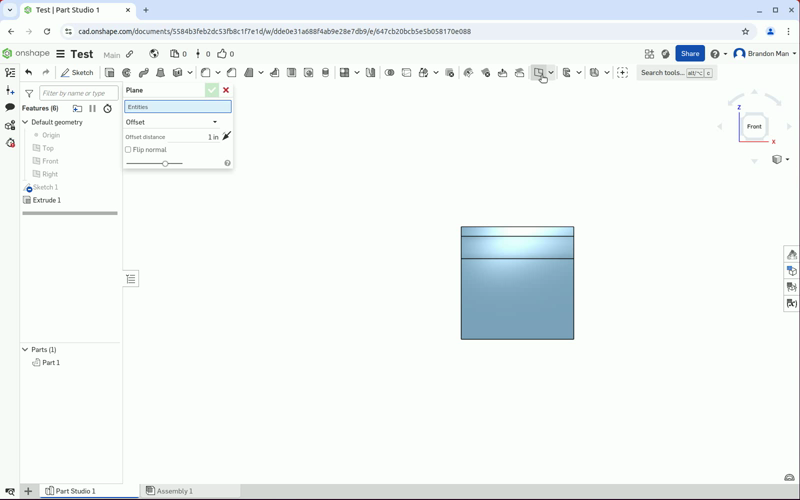
mouse_move(73, 163)
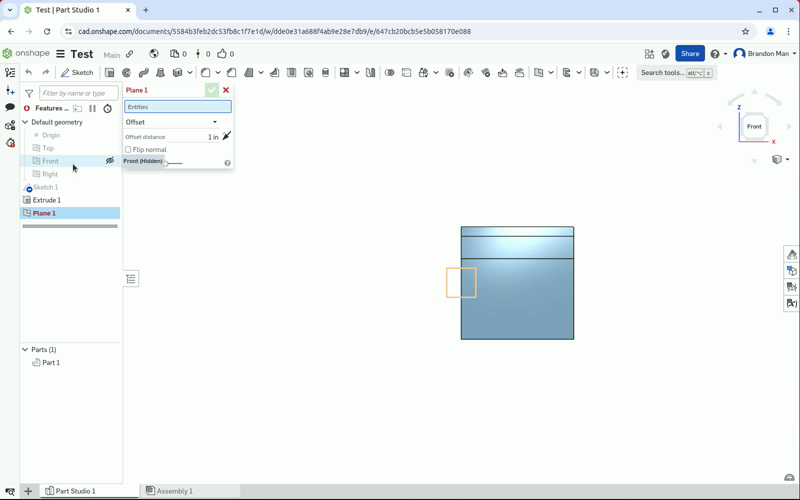
click(73, 163)
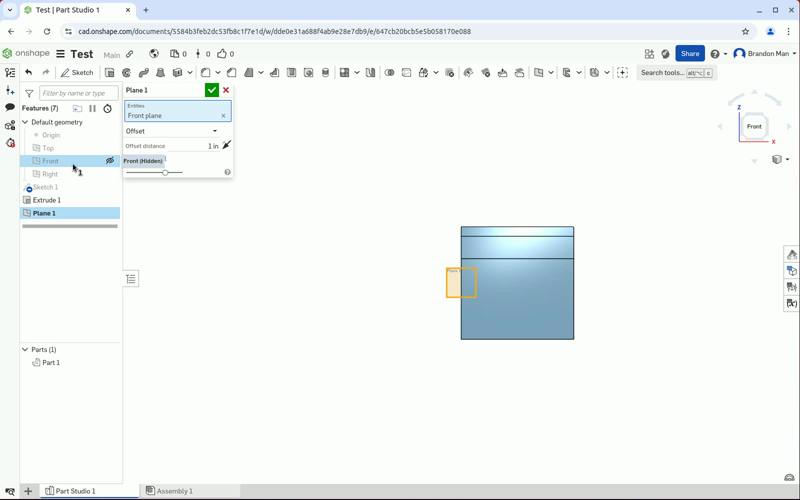
key(tab, 2)
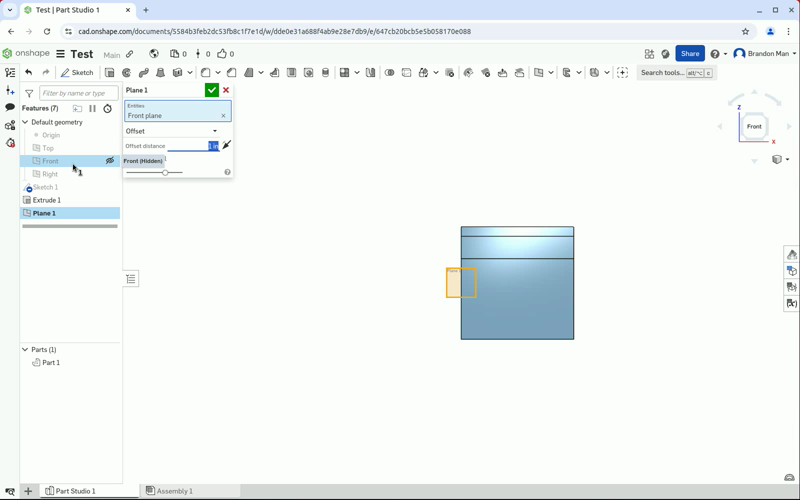
text(4.56)
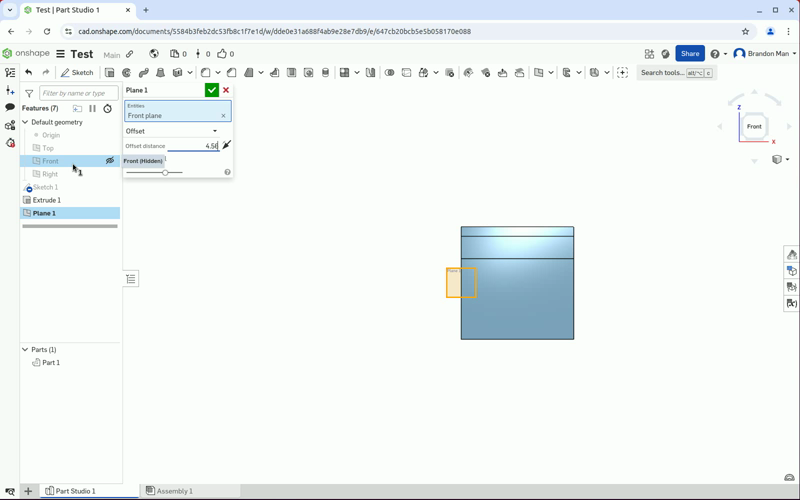
key(enter, 2)
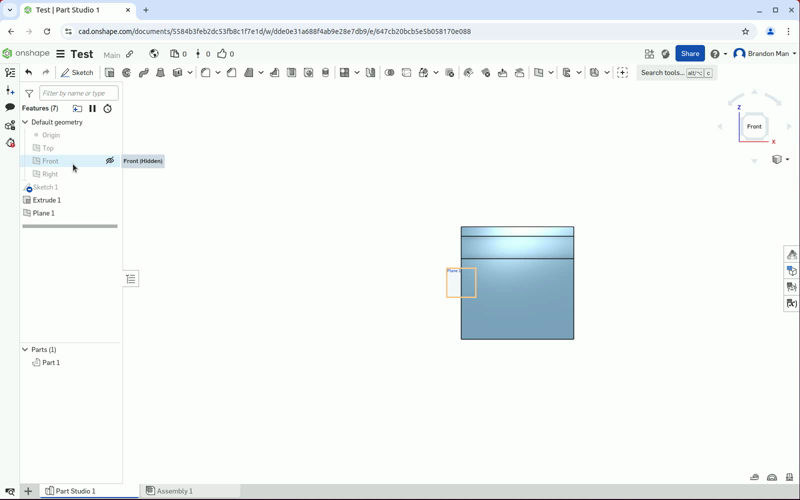
key(shift+s)
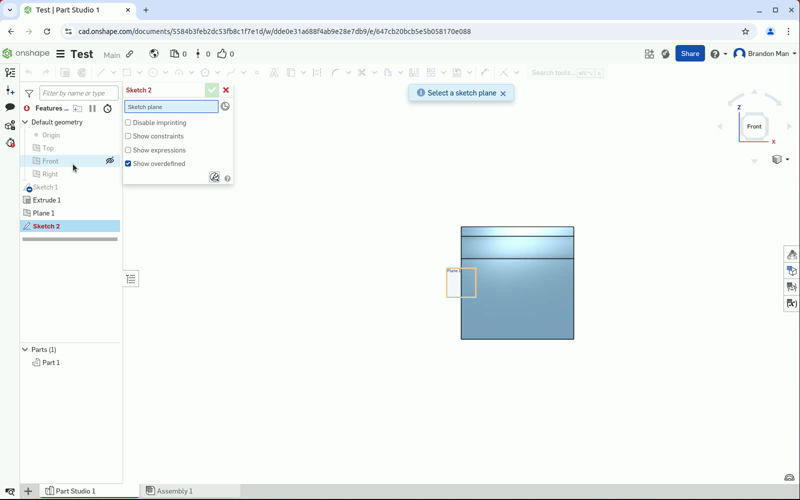
mouse_move(73, 215)
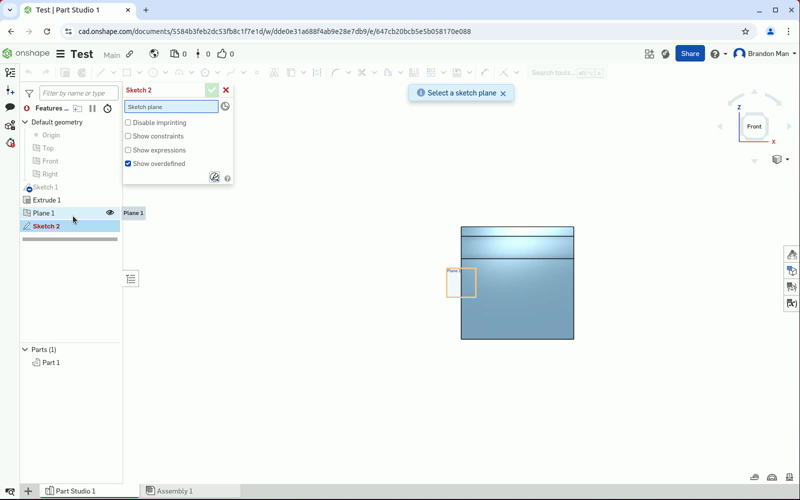
click(73, 215)
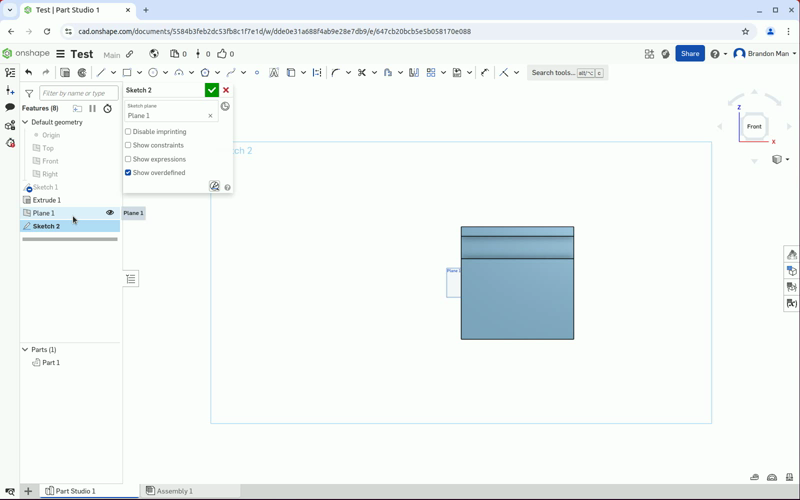
mouse_move(73, 352)
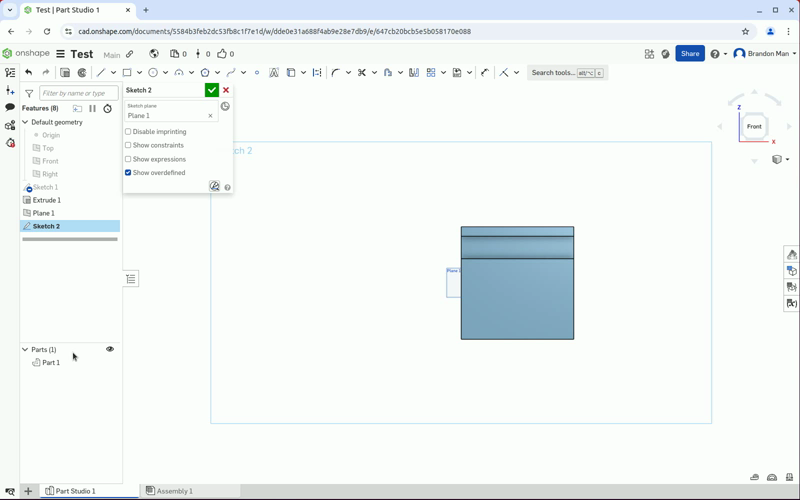
key(y)
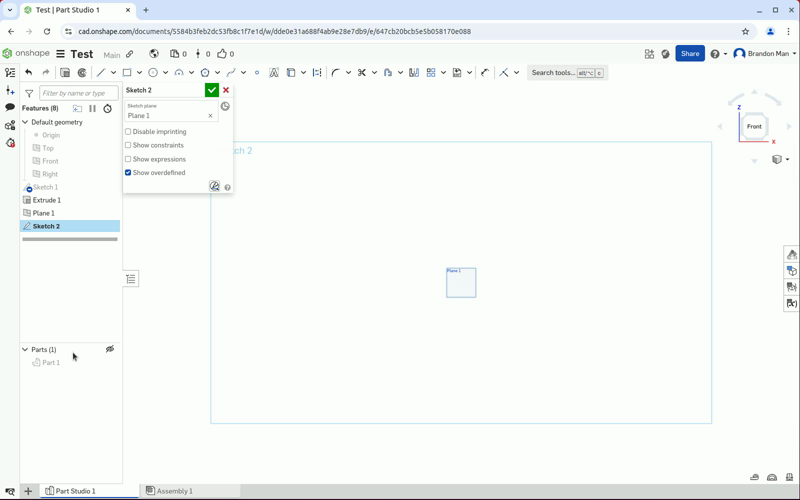
key(c)
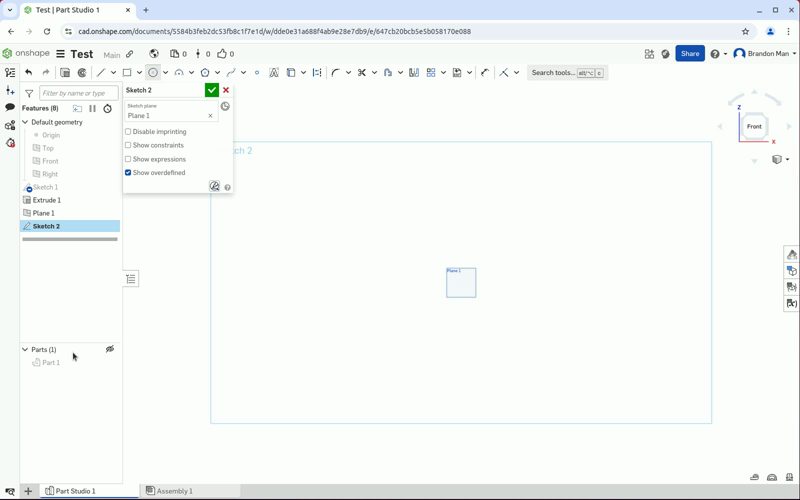
key_down(shift)
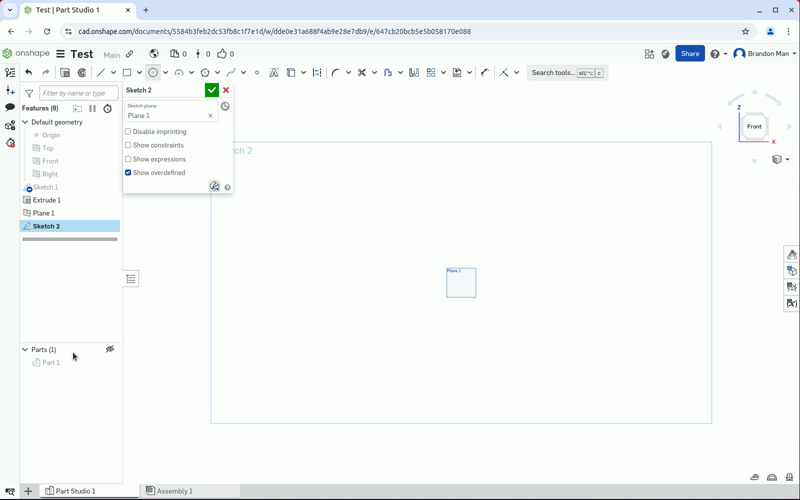
mouse_move(516, 298)
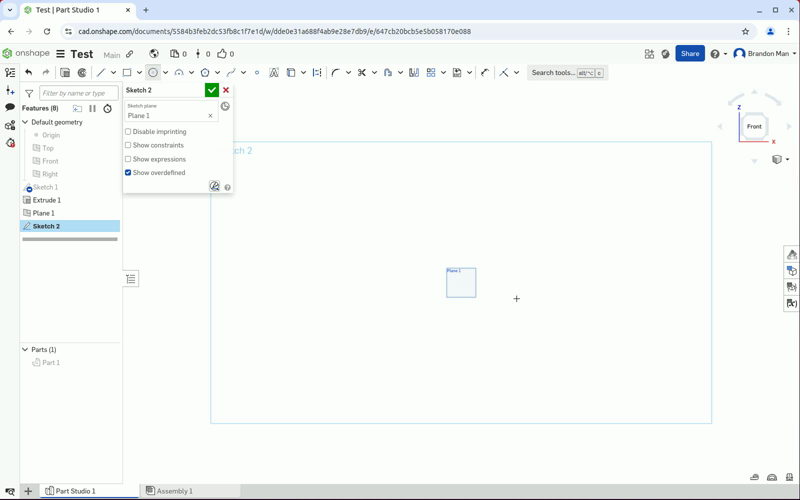
click(516, 298)
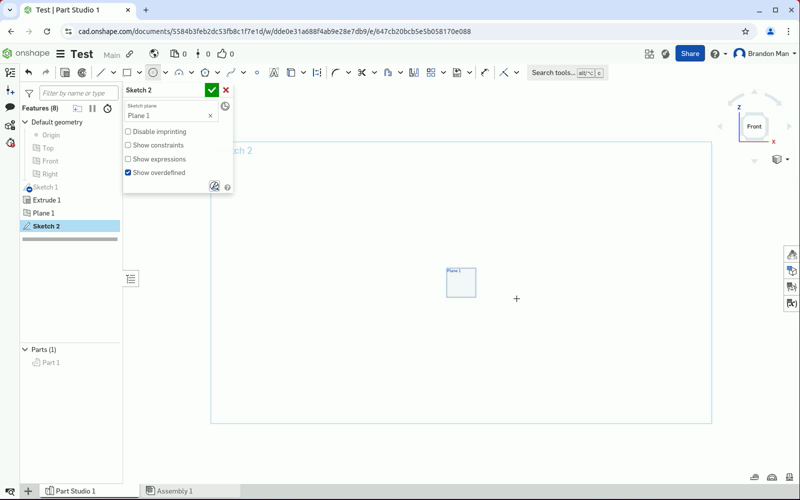
key_up(shift)
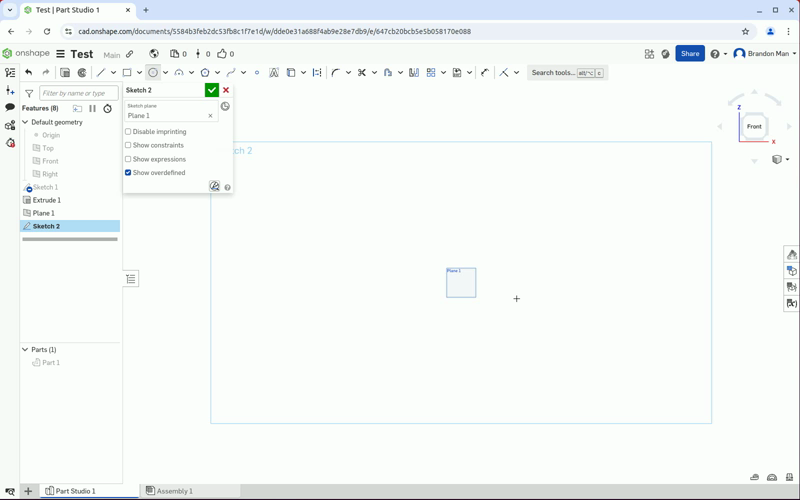
mouse_move(526, 298)
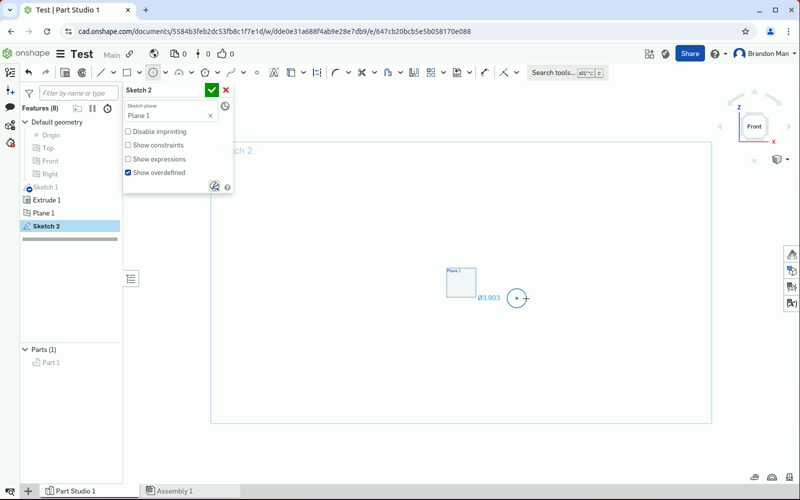
click(526, 298)
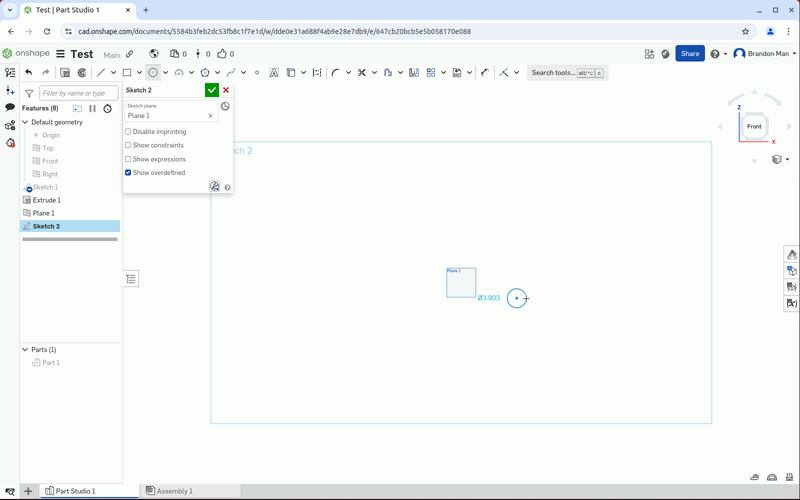
key(esc)
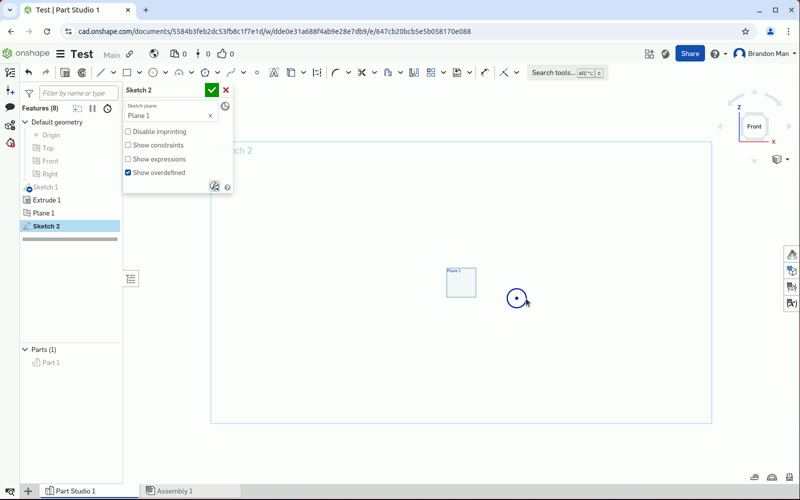
mouse_move(513, 301)
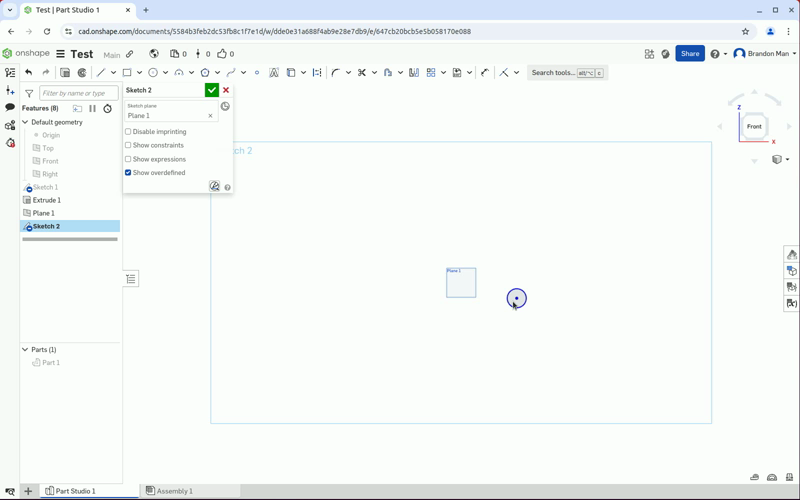
scroll(6)
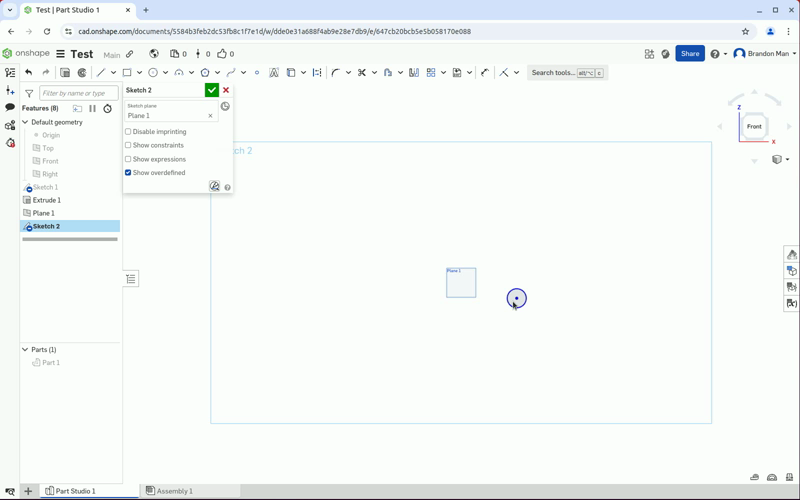
scroll(6)
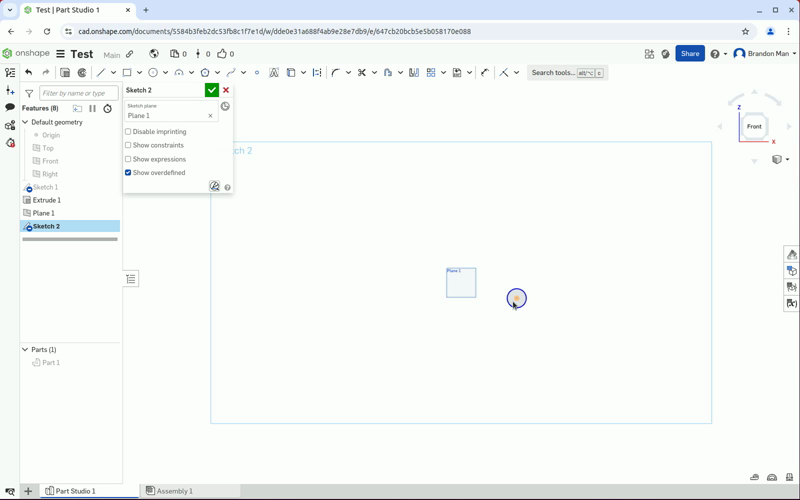
scroll(6)
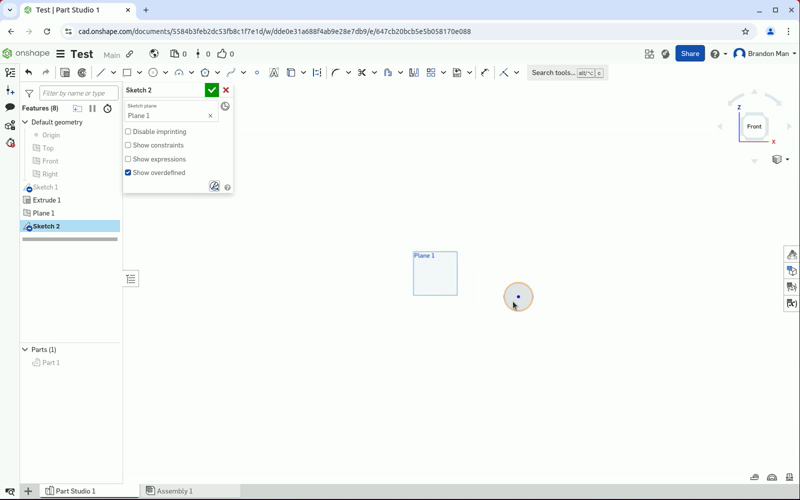
scroll(6)
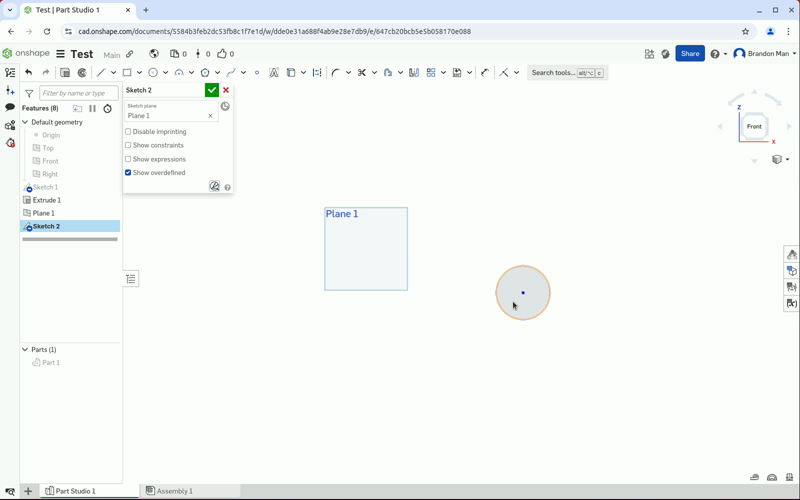
scroll(6)
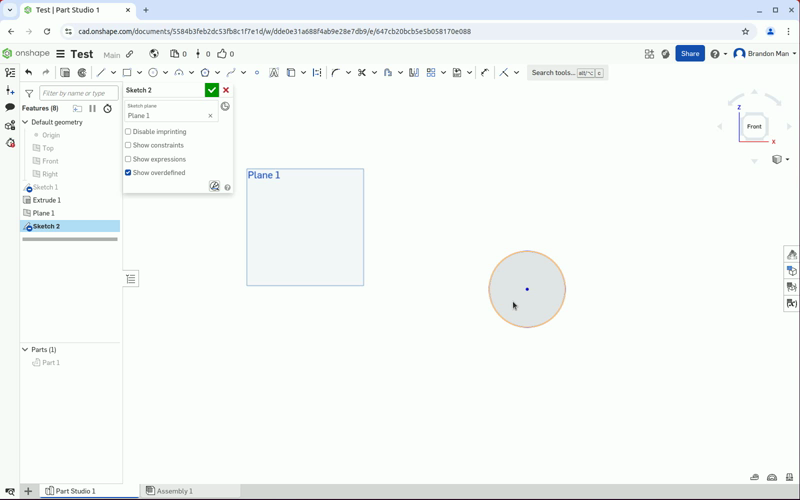
scroll(6)
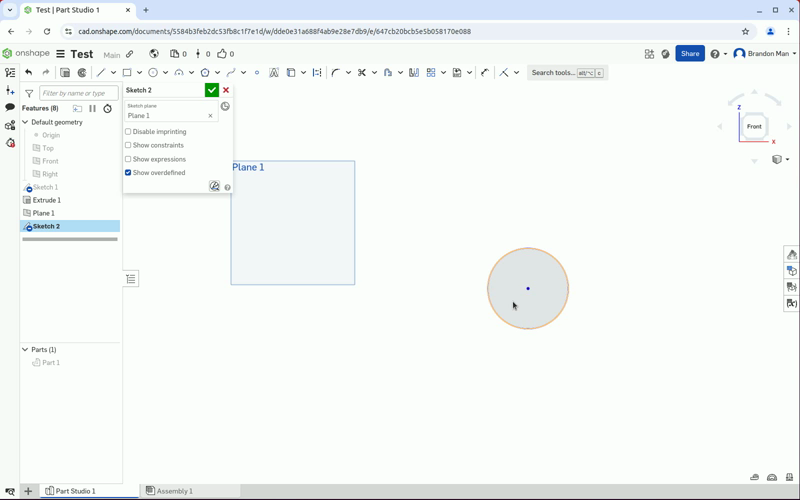
scroll(6)
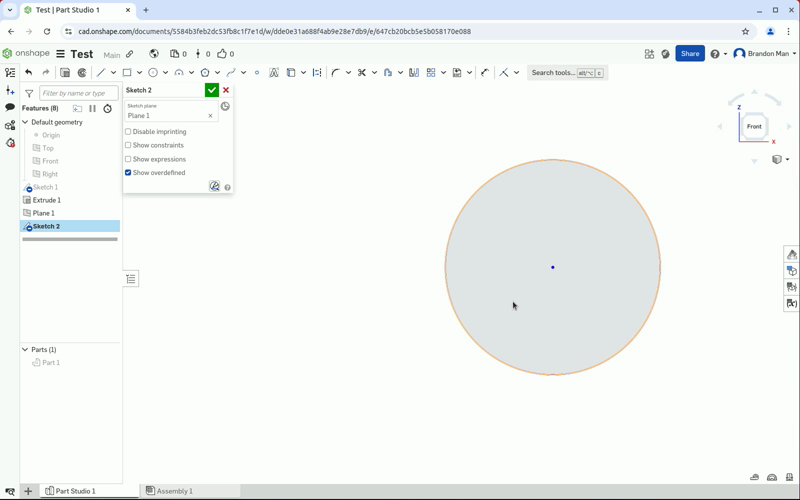
click(513, 301)
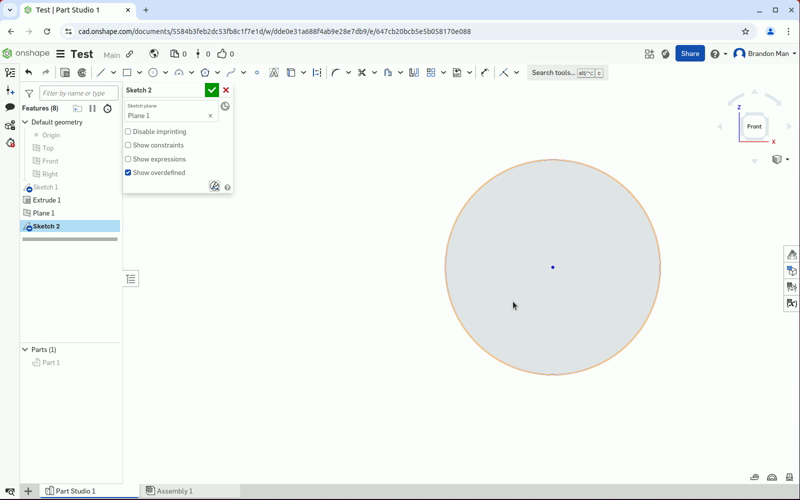
scroll(-6)
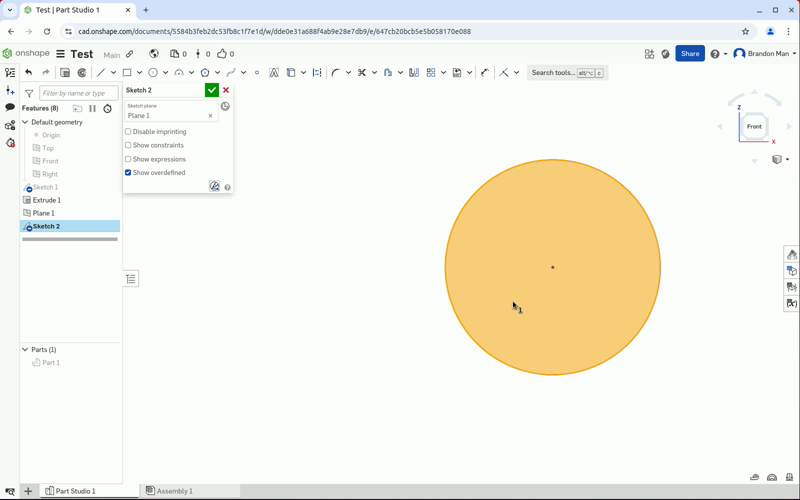
scroll(-6)
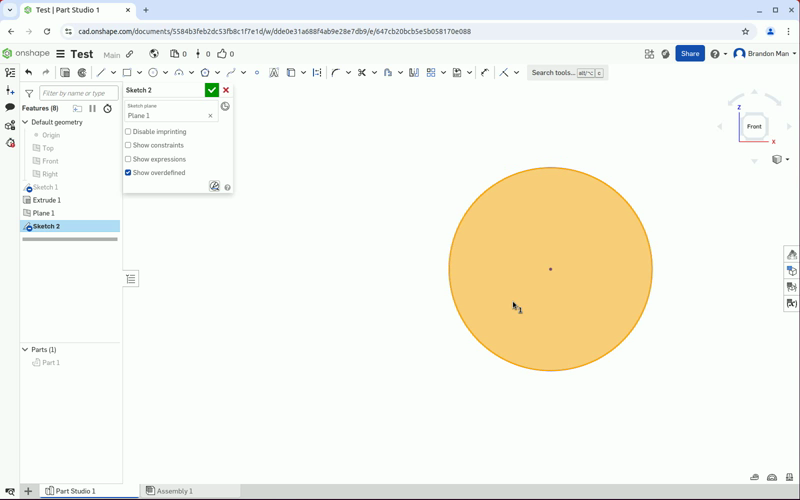
scroll(-6)
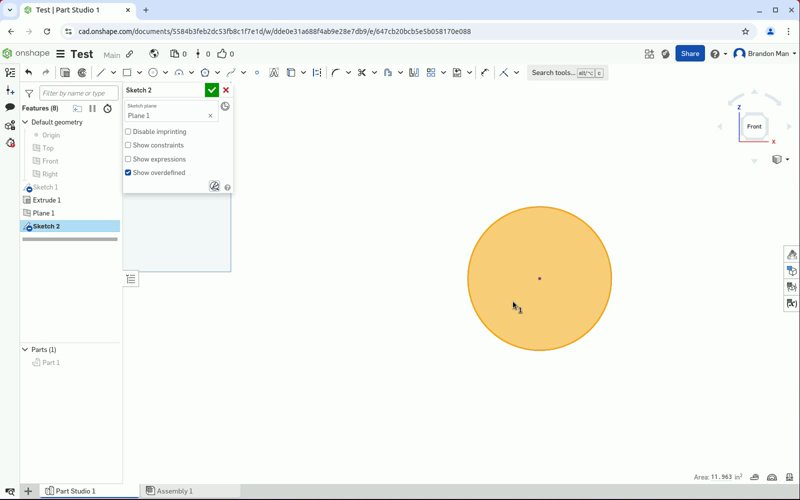
scroll(-6)
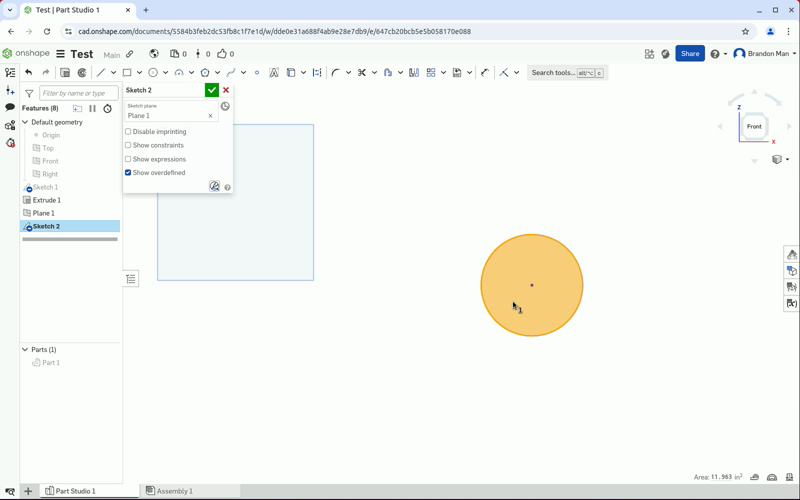
scroll(-6)
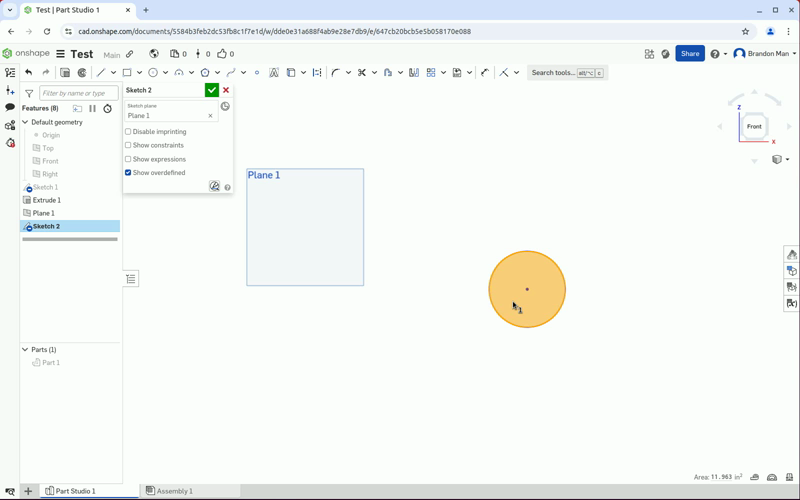
scroll(-6)
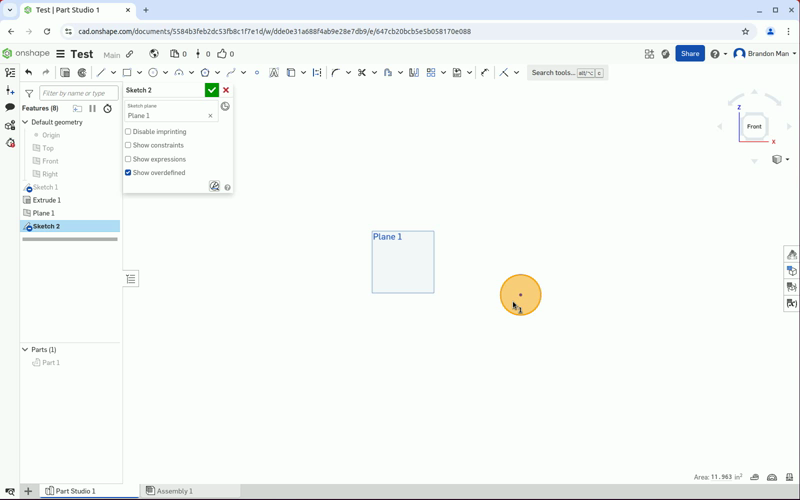
scroll(-6)
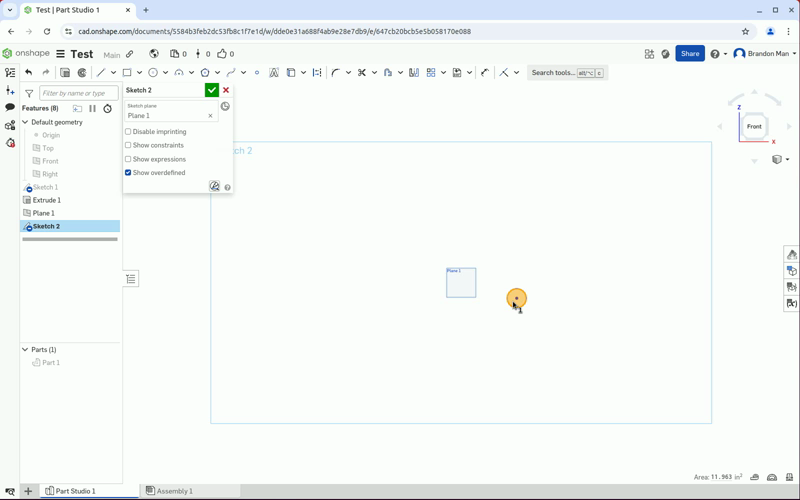
mouse_move(73, 352)
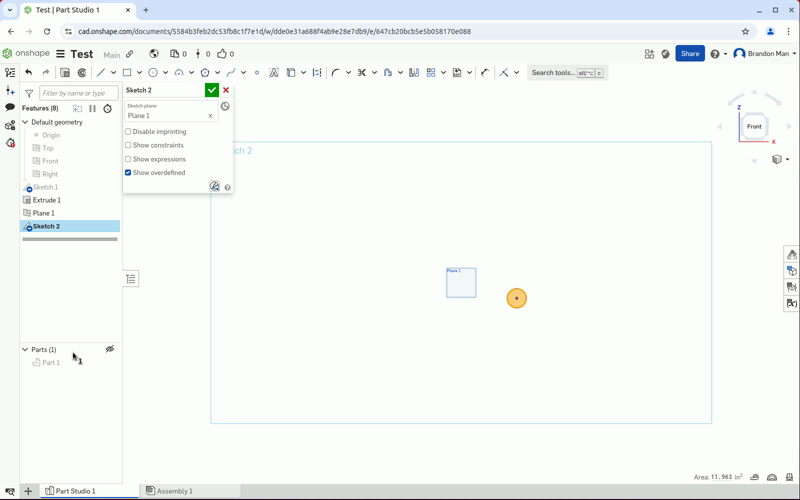
key(shift+y)
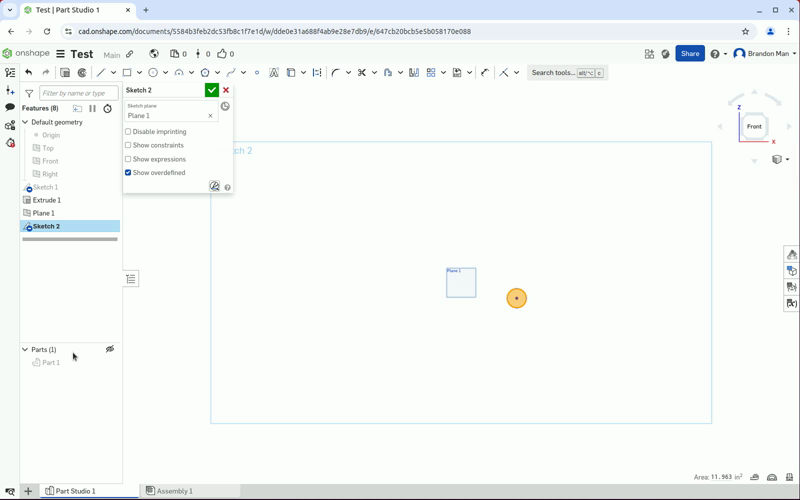
key(shift+e)
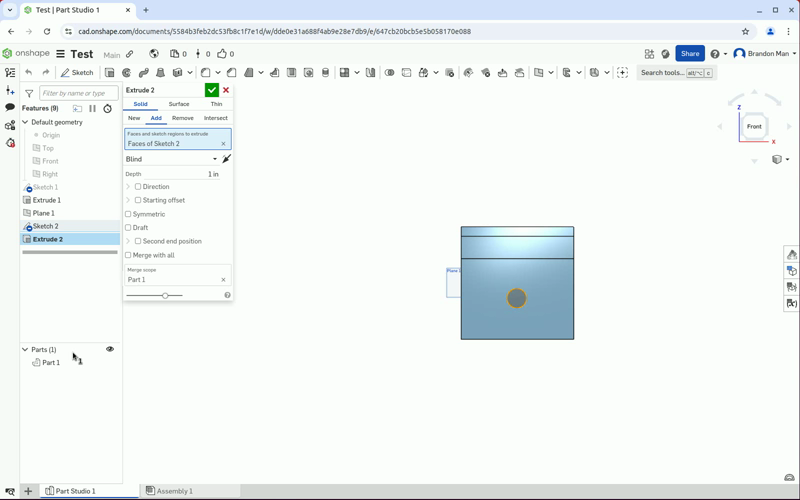
mouse_move(143, 106)
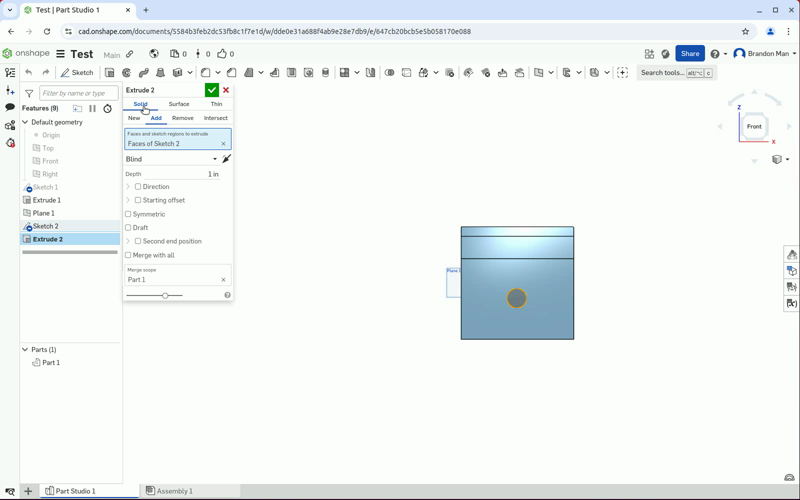
click(143, 106)
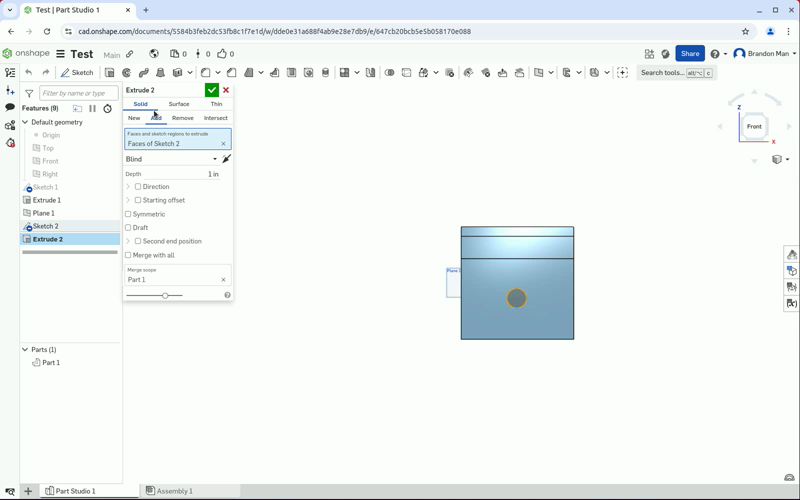
mouse_move(186, 120)
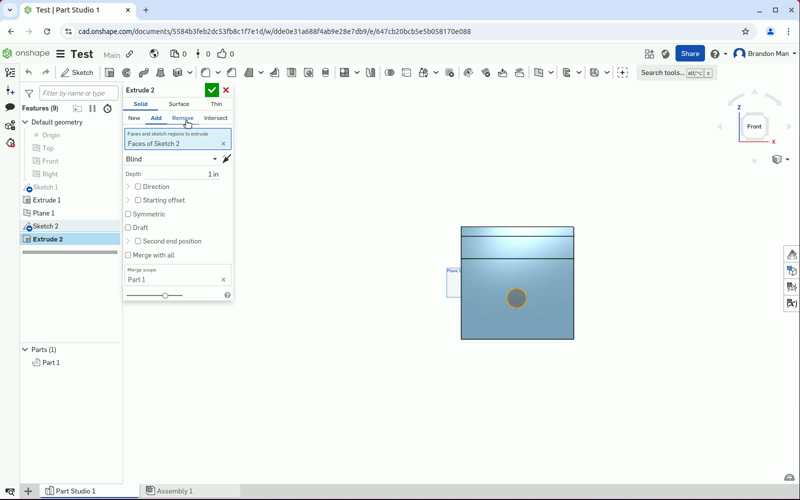
click(186, 120)
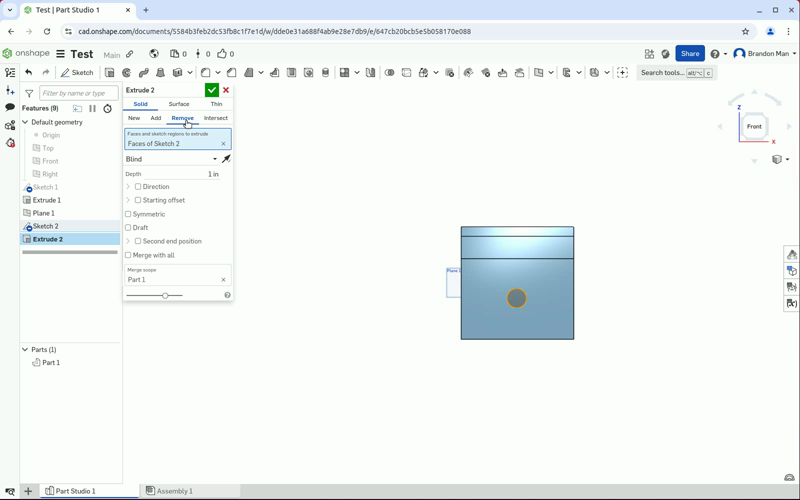
key(tab, 4)
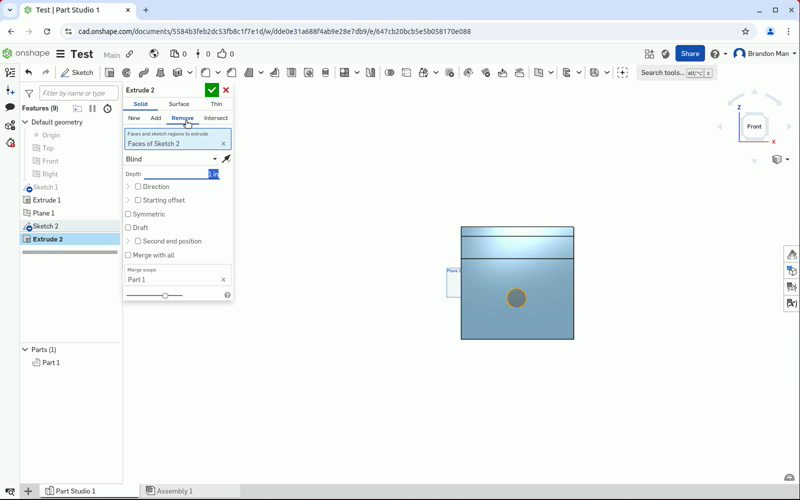
text(23.108)
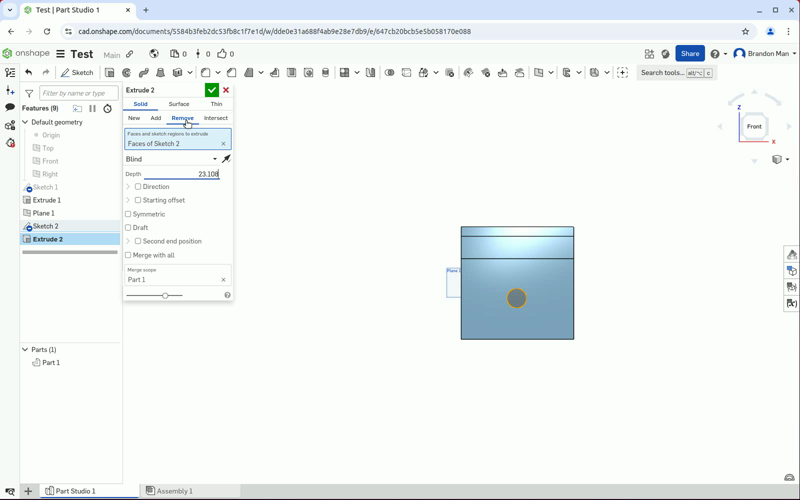
key(tab, 6)
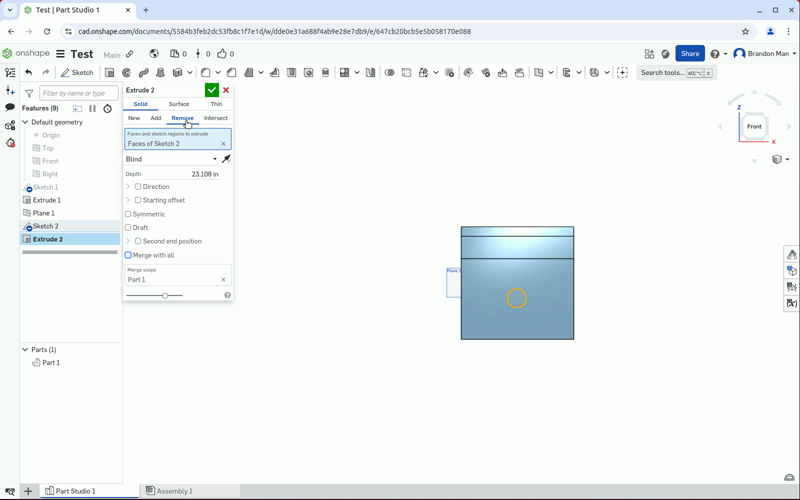
key(space)
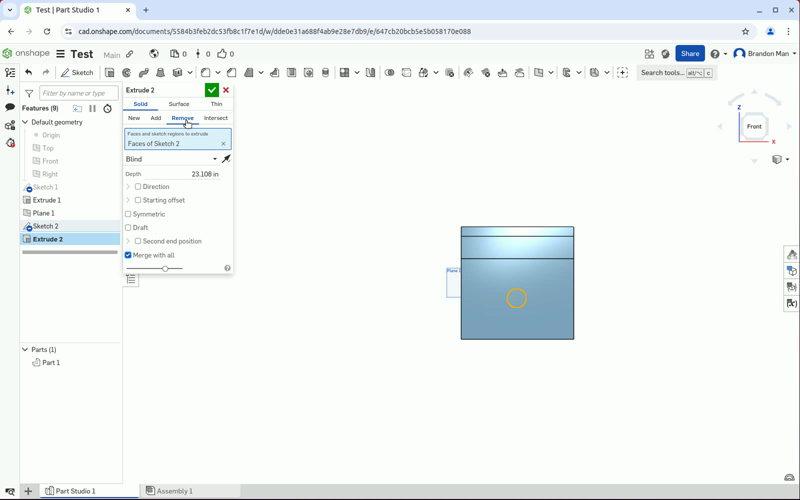
key(enter)
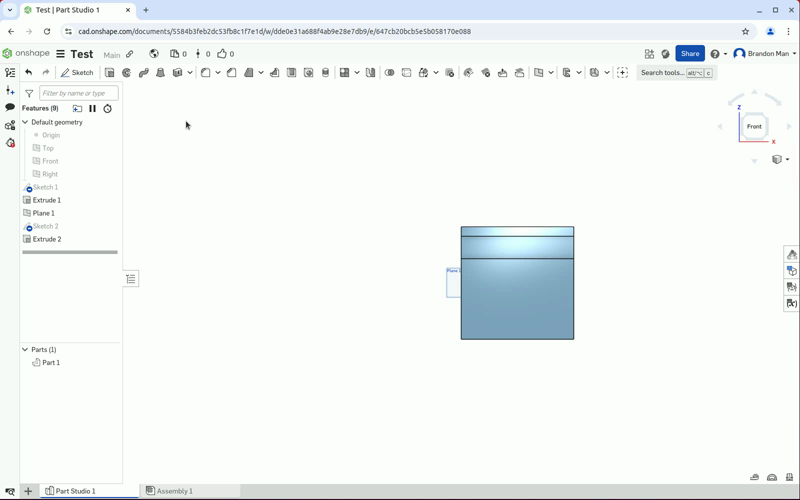
key(shift+h)
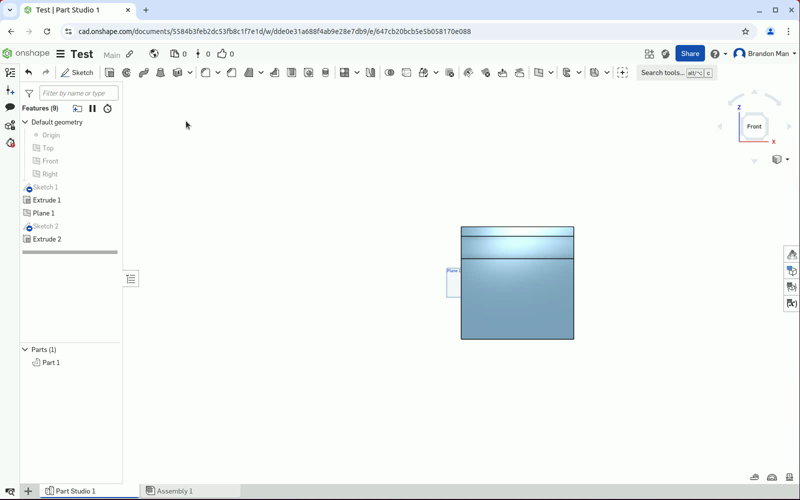
key(shift+h)
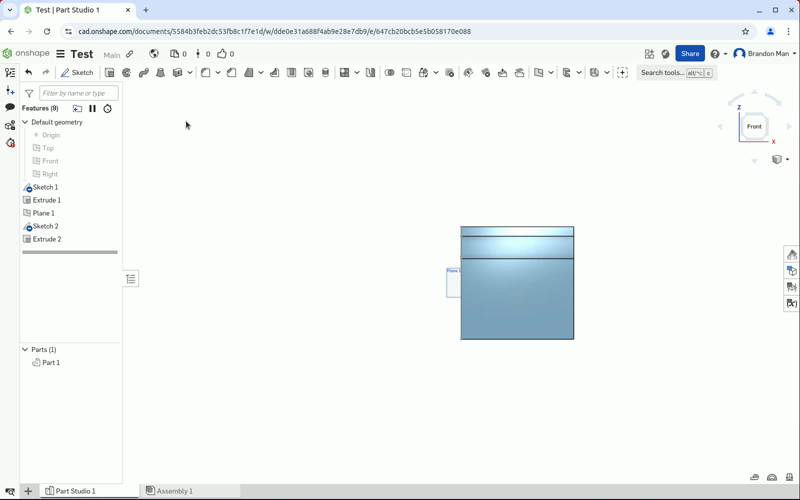
key(shift+7)
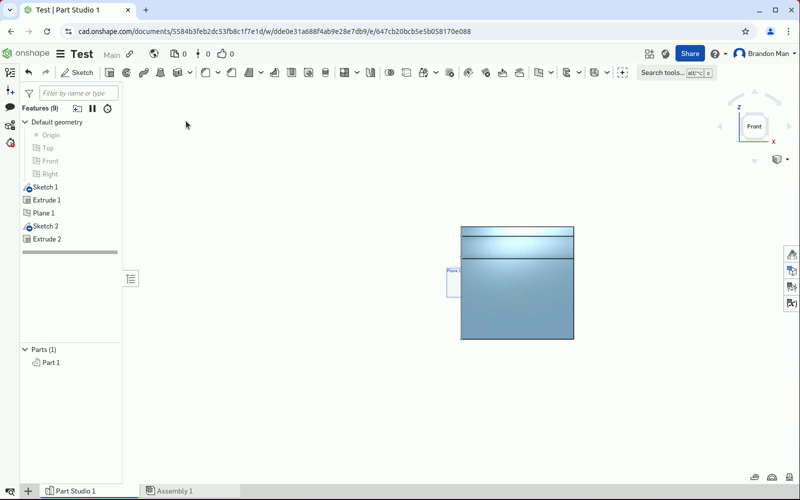
key(left, 2)
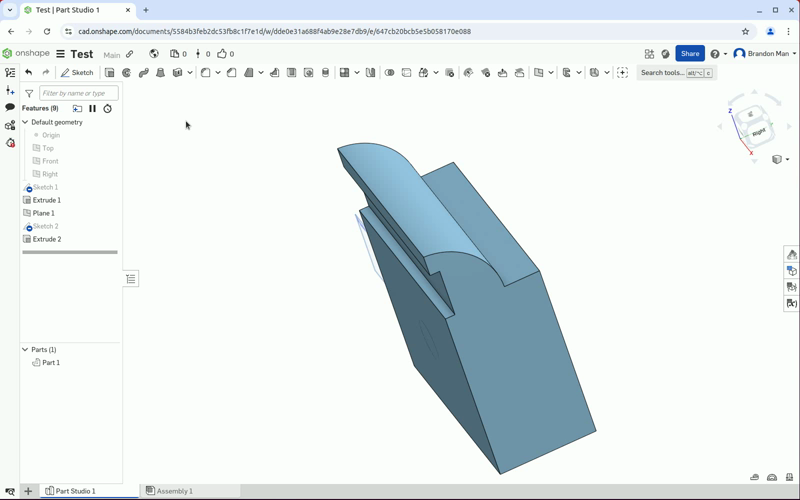
key(down, 2)
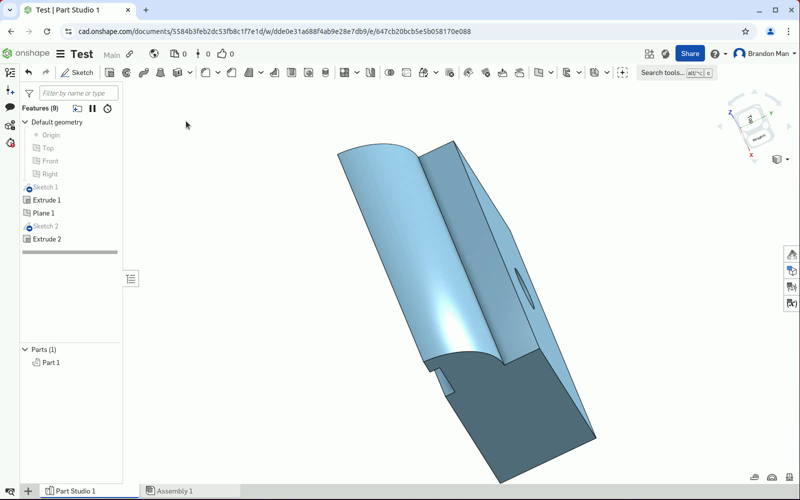
key(up, 2)
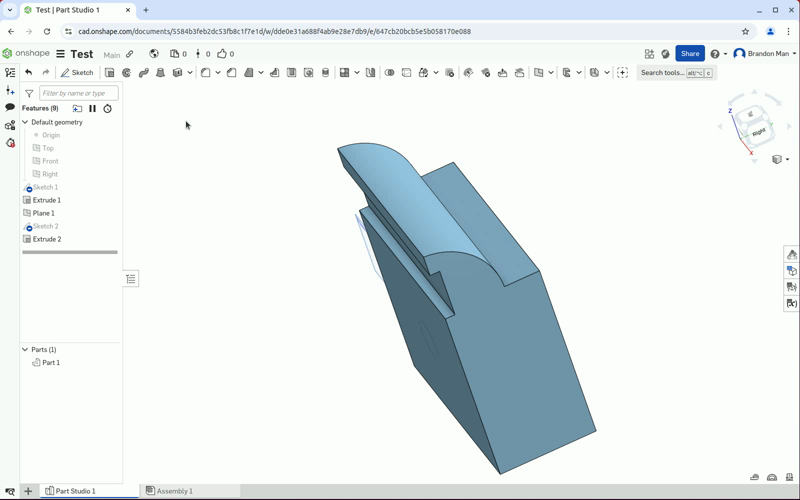
key(right, 2)
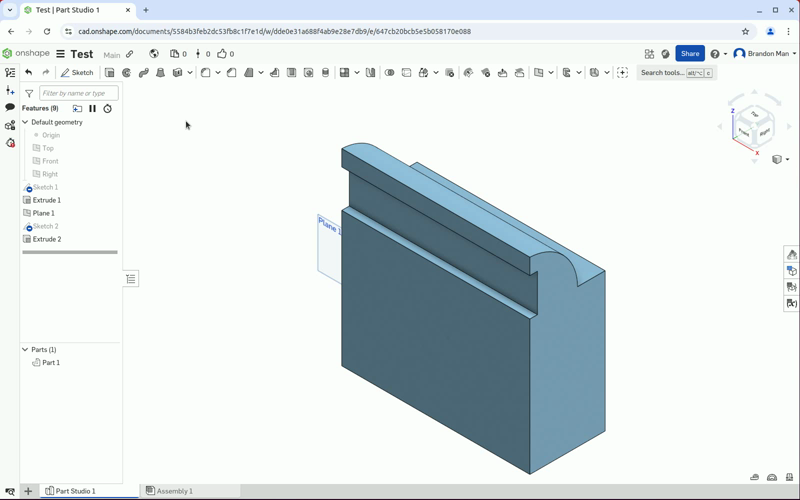
mouse_move(73, 189)
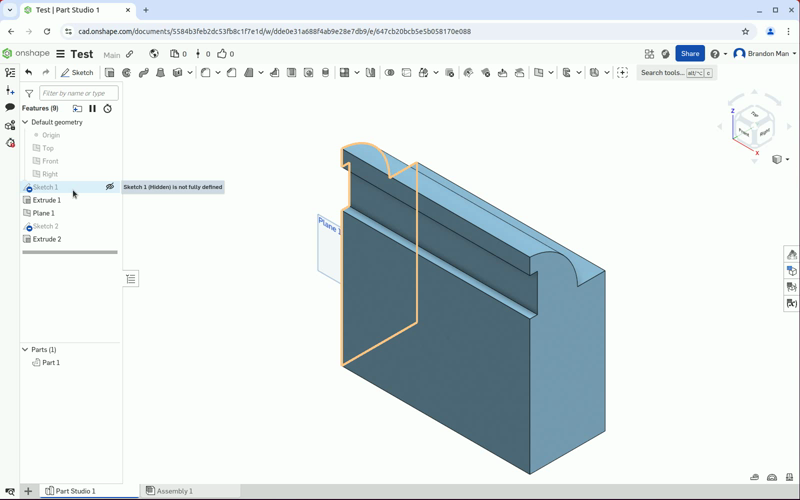
click(73, 189)